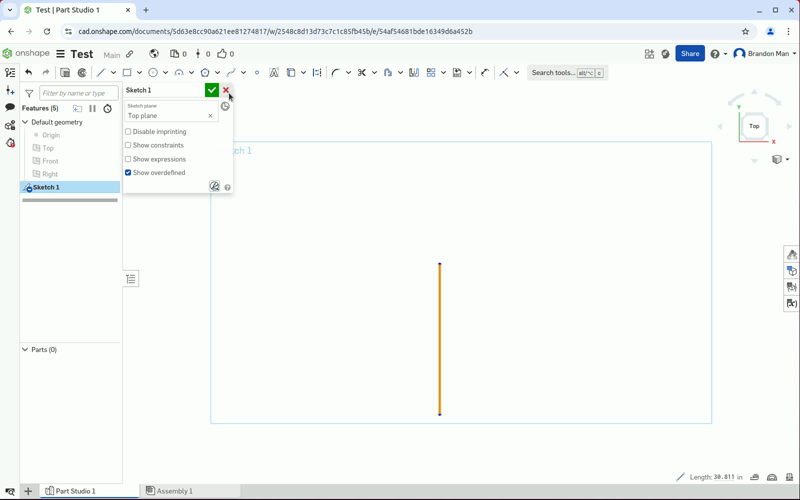
key(shift+h)
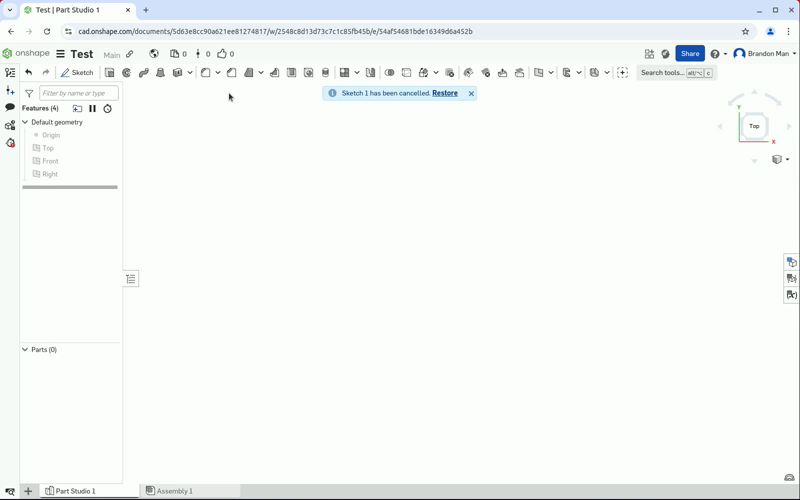
mouse_move(73, 352)
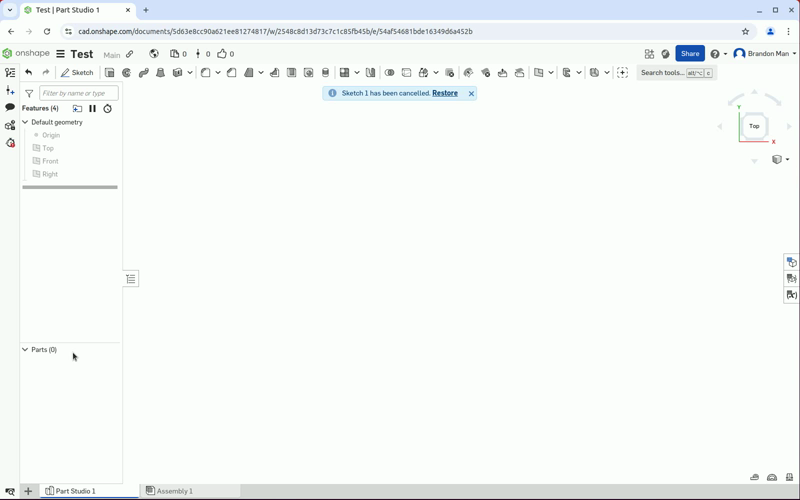
key(y)
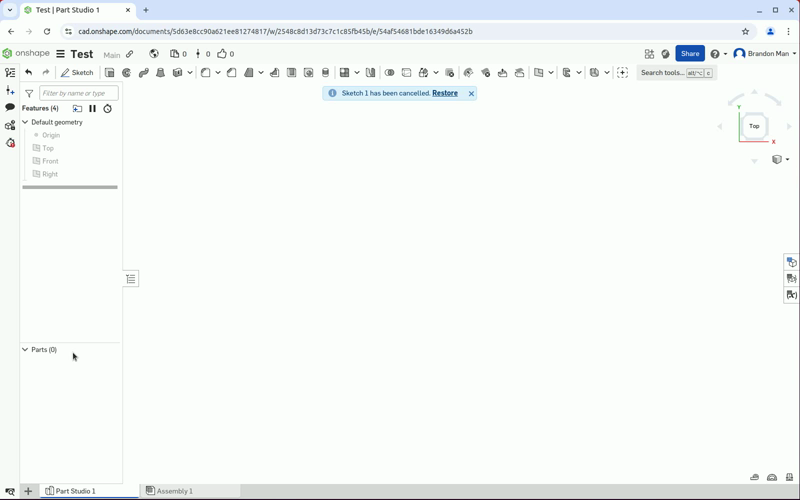
key(shift+p)
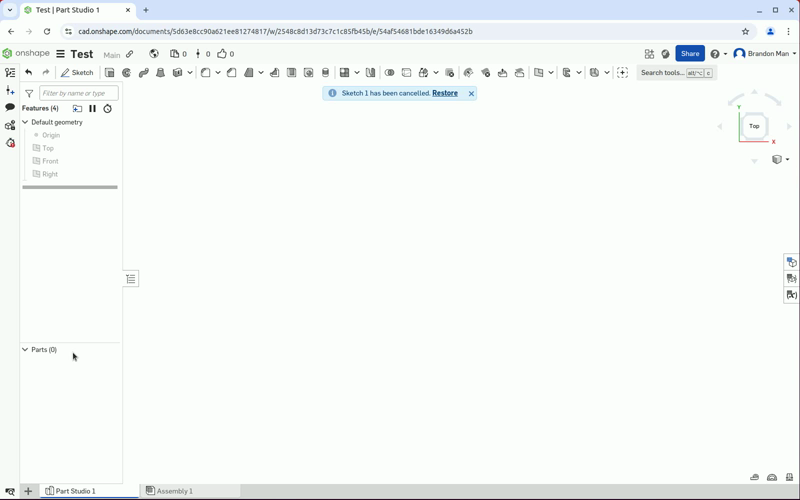
key(space)
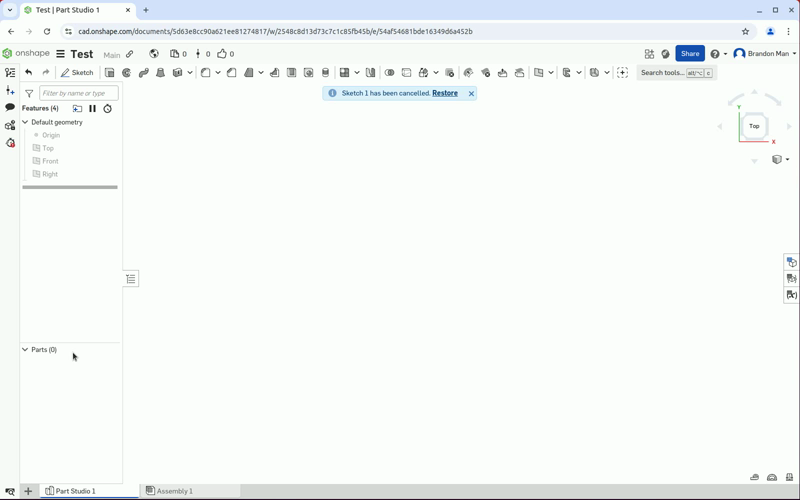
key_down(shift)
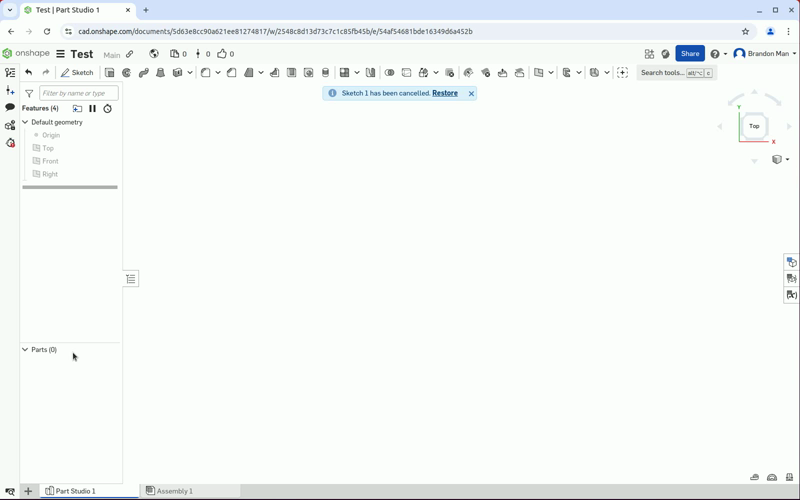
key(up)
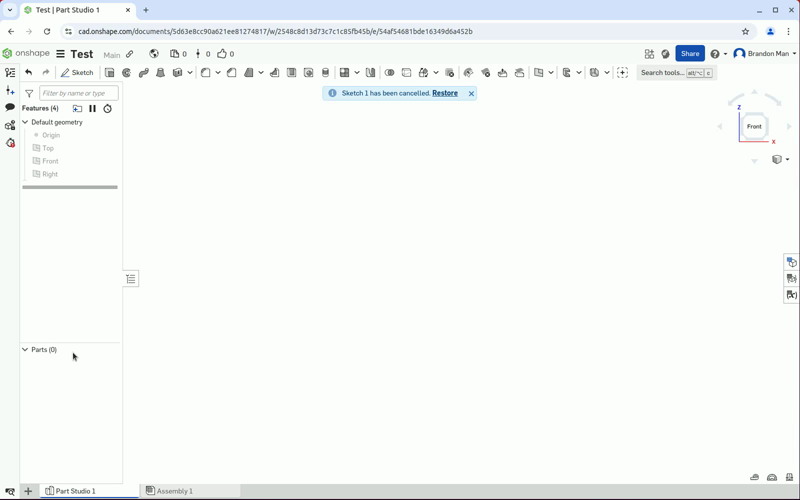
key_up(shift)
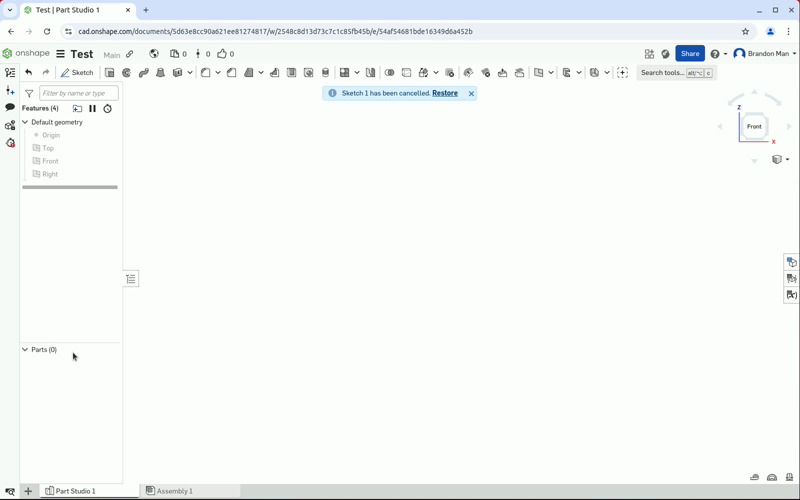
mouse_move(73, 352)
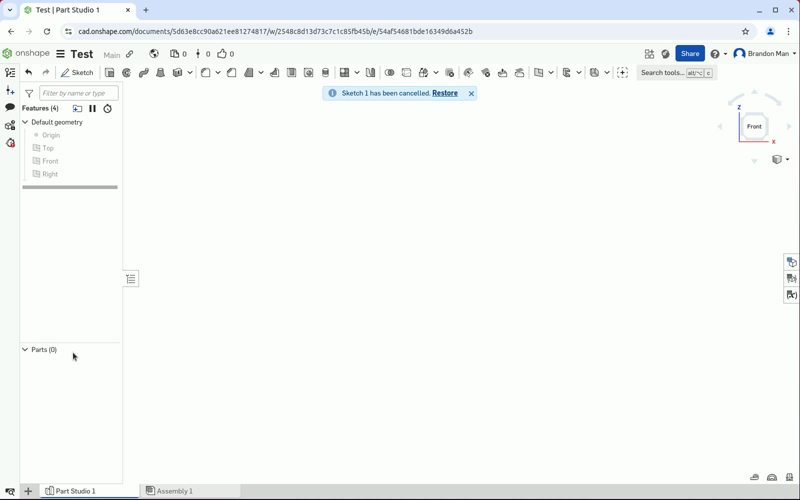
key(shift+y)
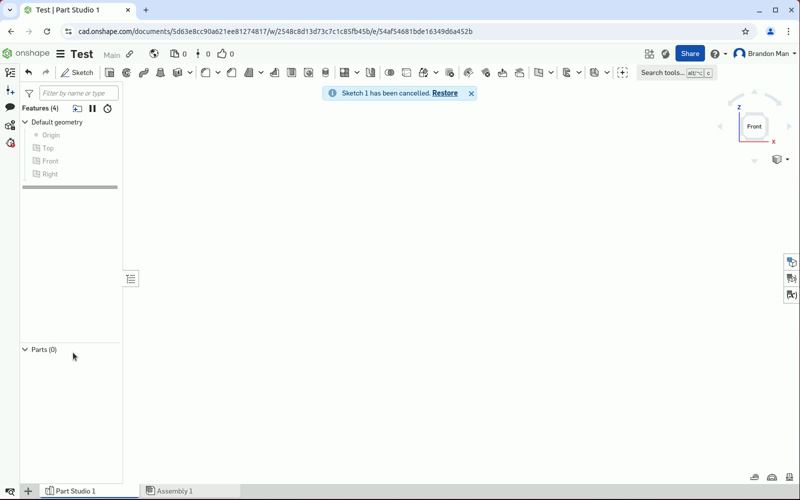
key(shift+s)
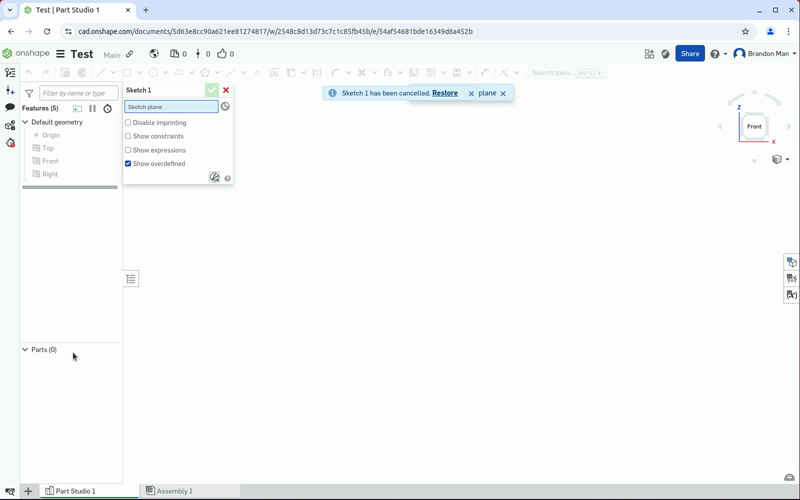
mouse_move(73, 163)
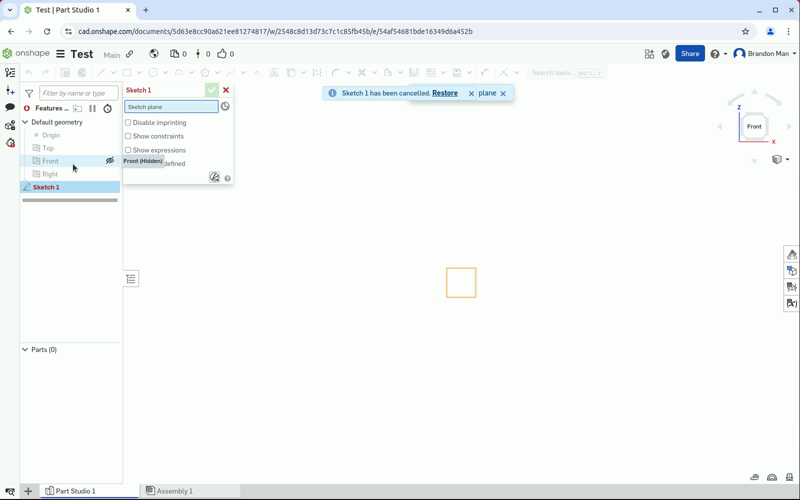
click(73, 163)
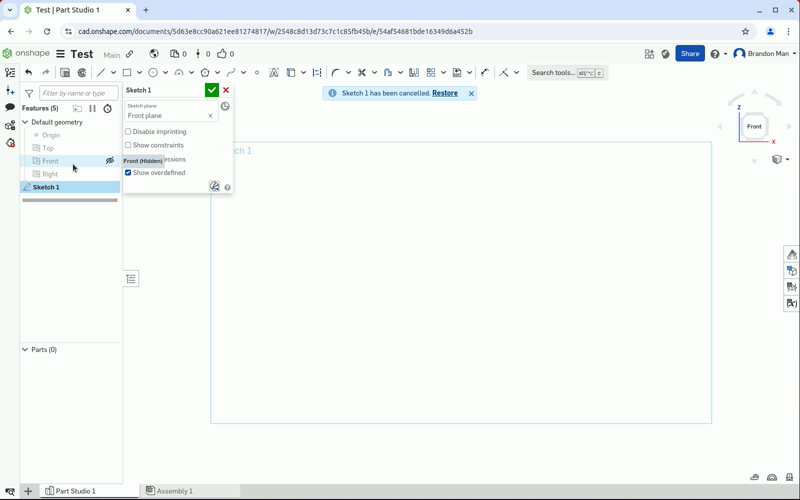
mouse_move(73, 352)
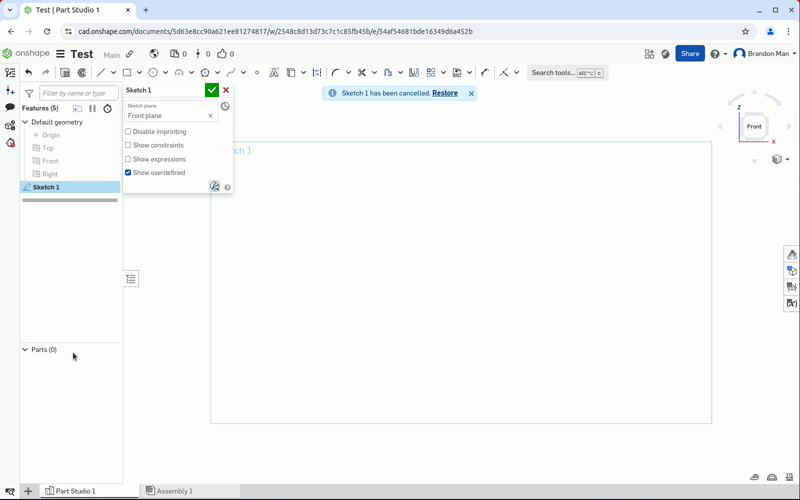
key(y)
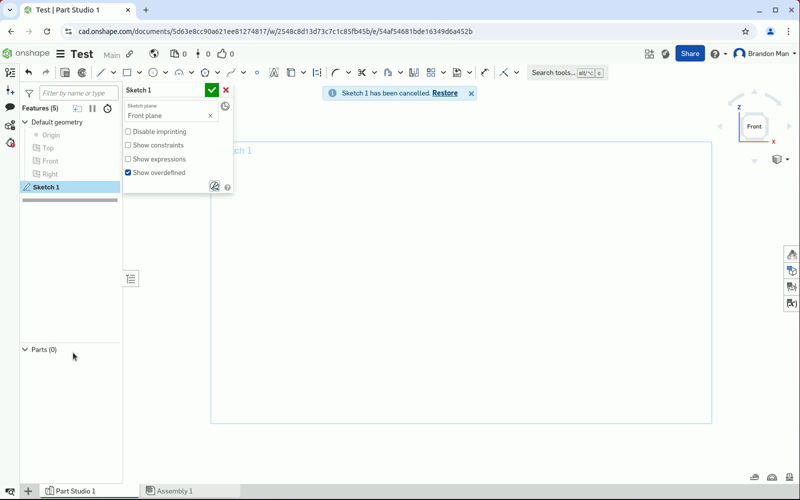
key(c)
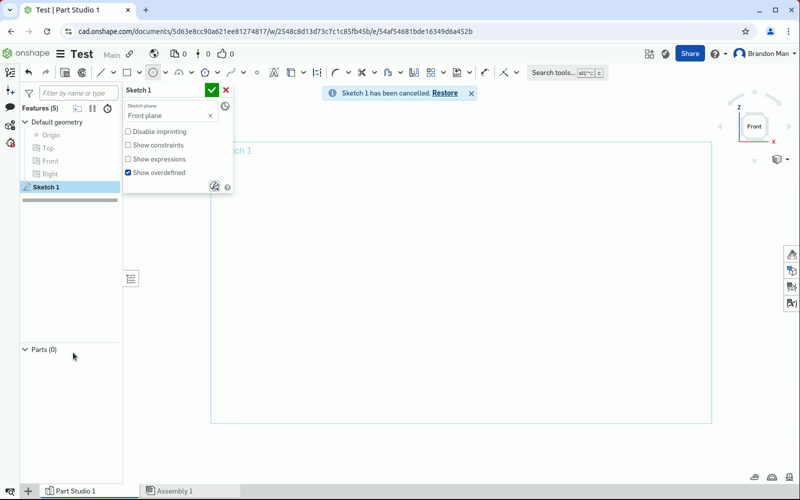
key_down(shift)
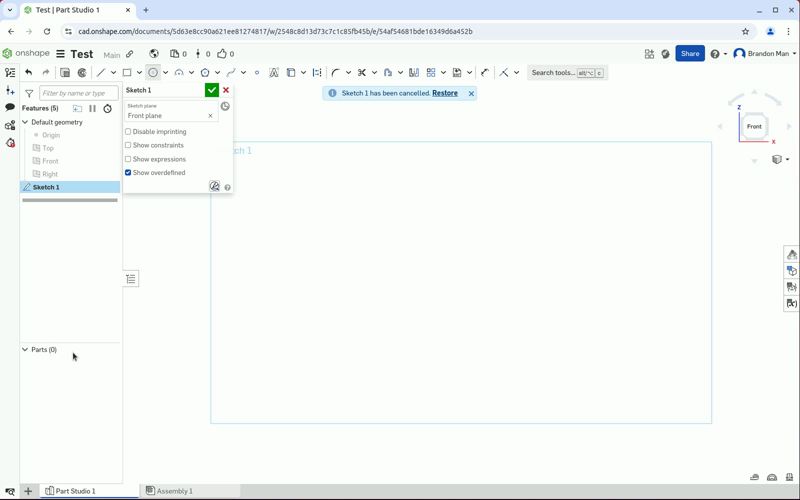
mouse_move(460, 282)
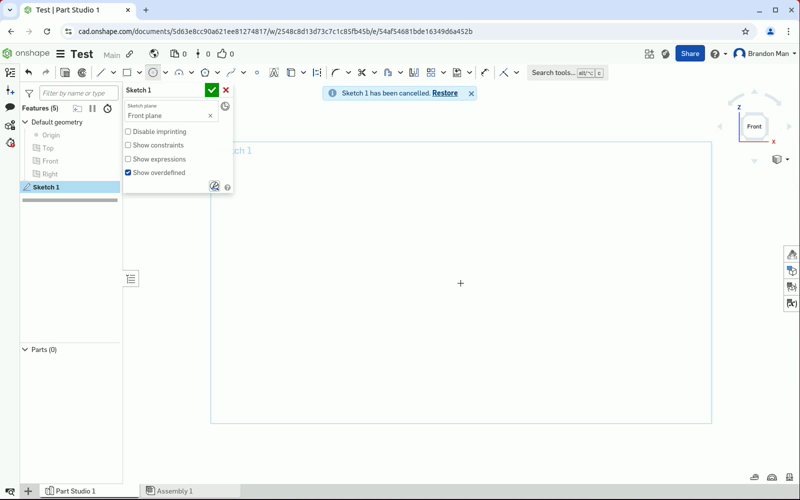
click(460, 282)
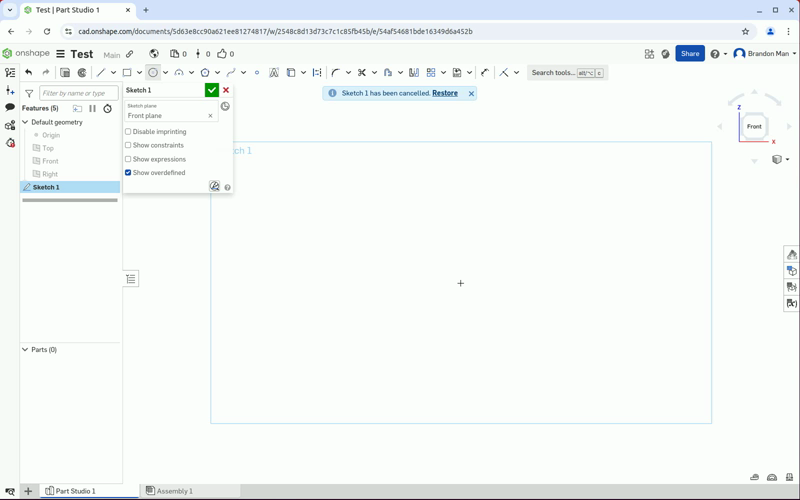
key_up(shift)
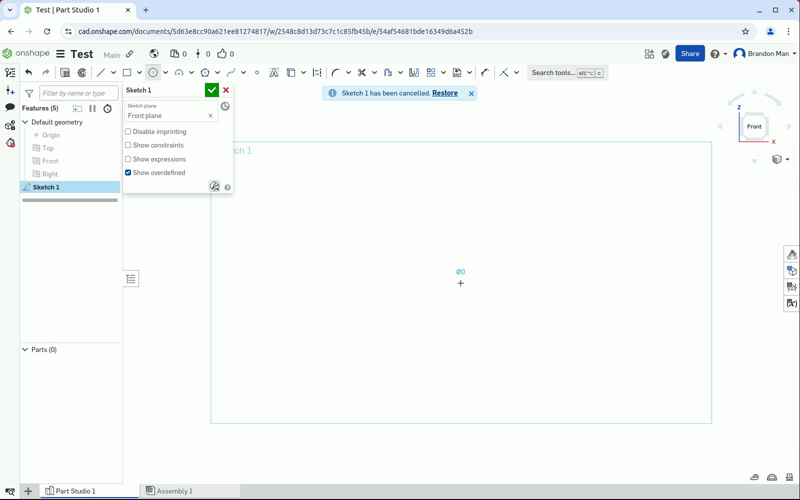
mouse_move(516, 282)
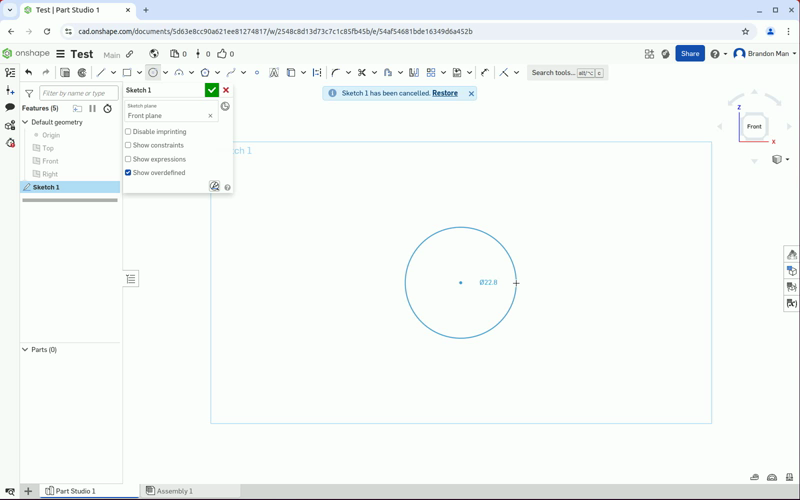
click(516, 282)
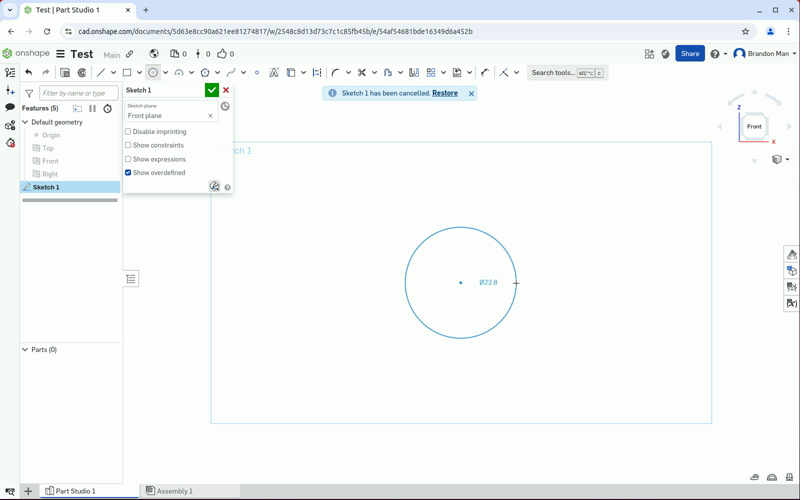
key(esc)
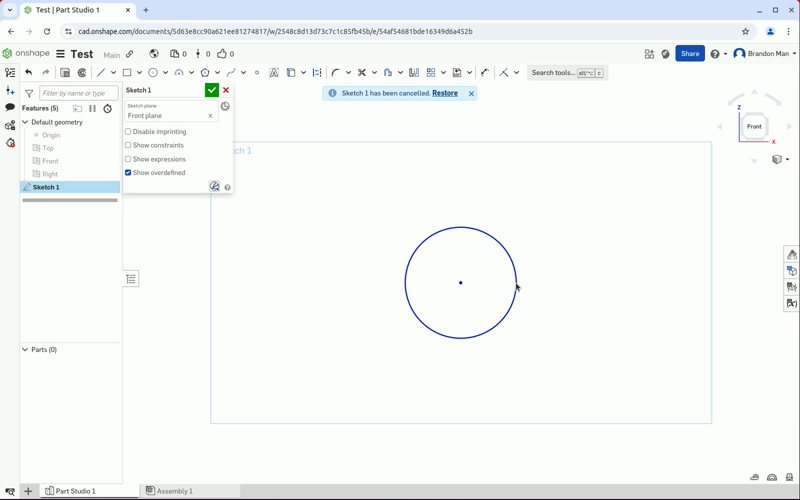
key(a)
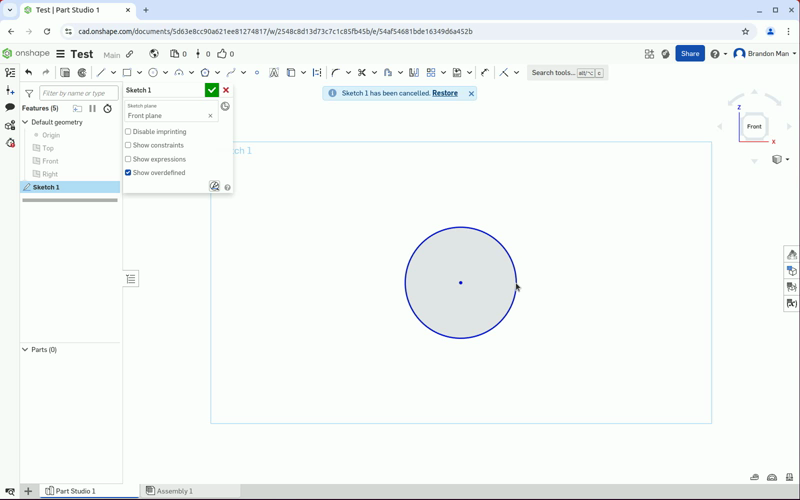
key_down(shift)
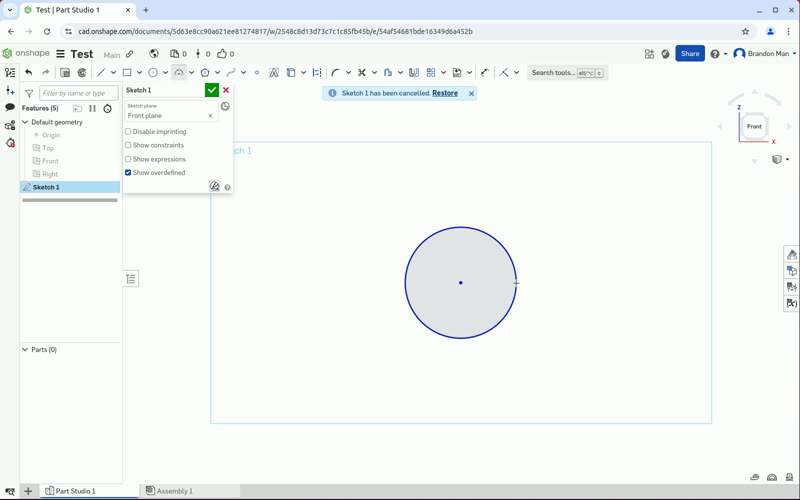
mouse_move(449, 280)
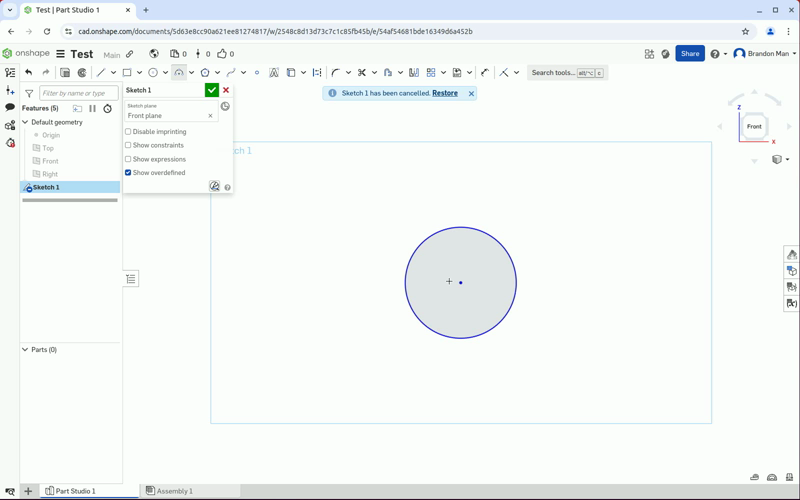
click(449, 280)
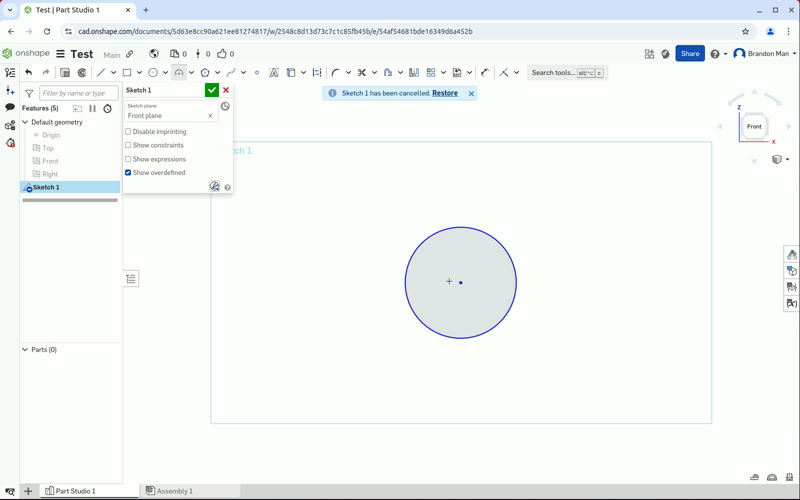
key_up(shift)
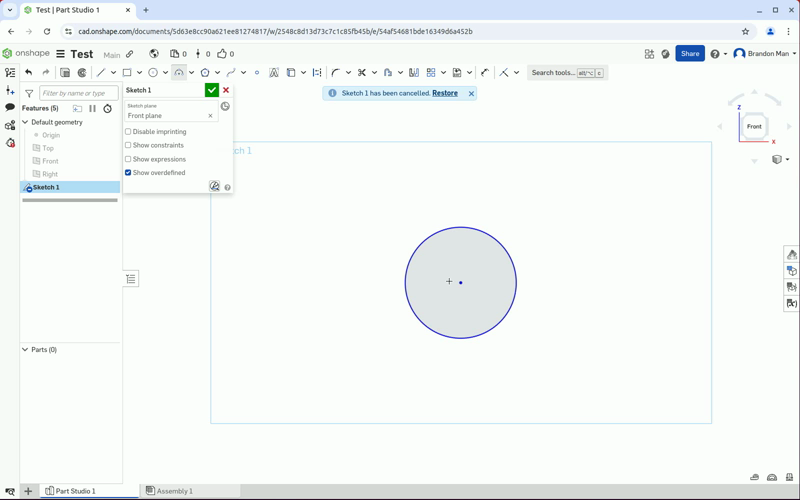
key_down(shift)
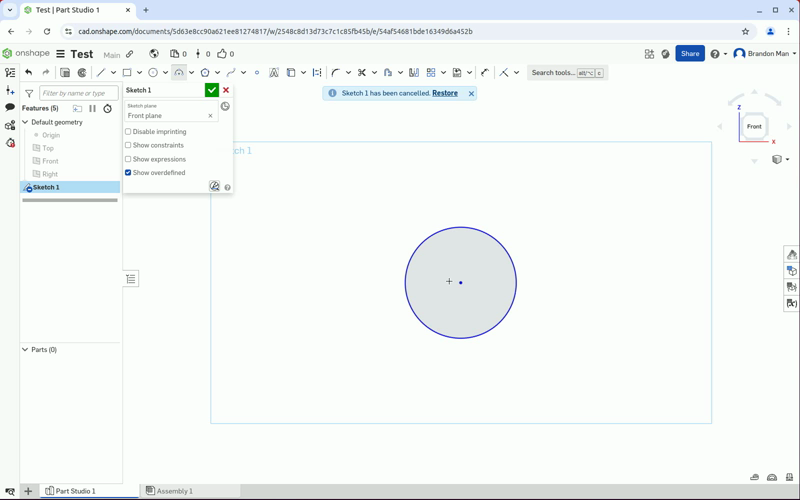
mouse_move(471, 280)
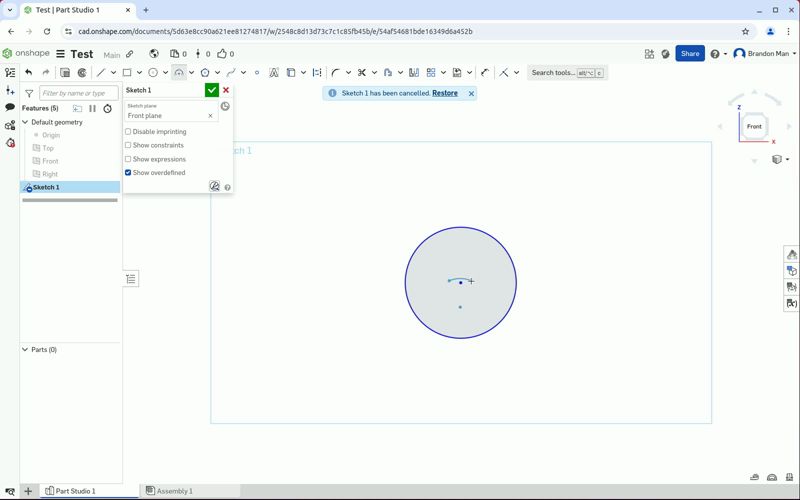
click(471, 280)
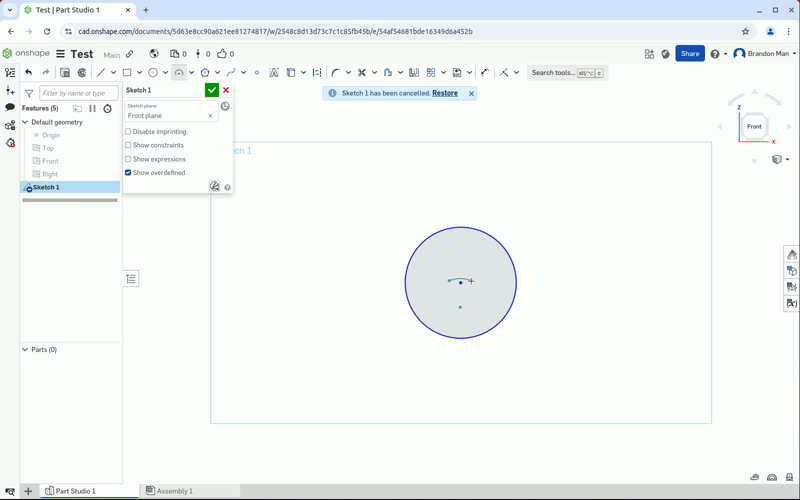
mouse_move(460, 294)
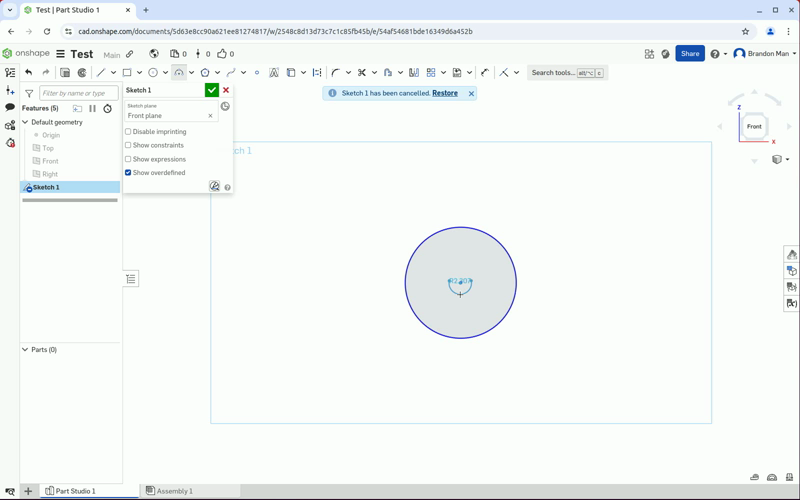
click(460, 294)
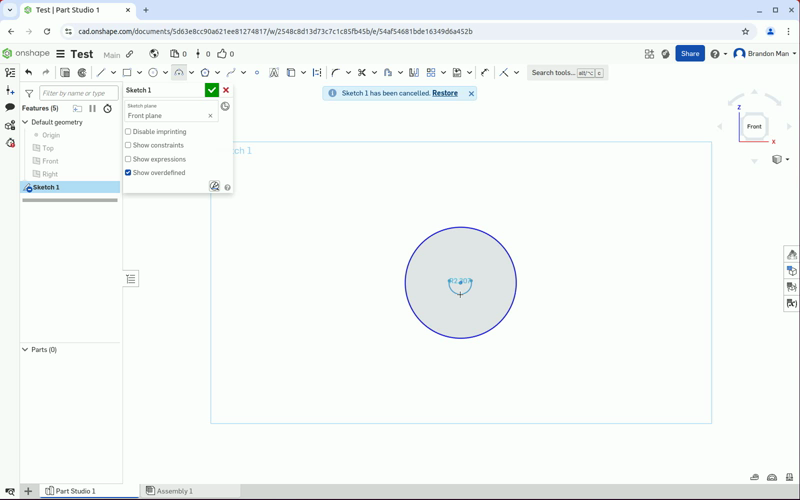
key_up(shift)
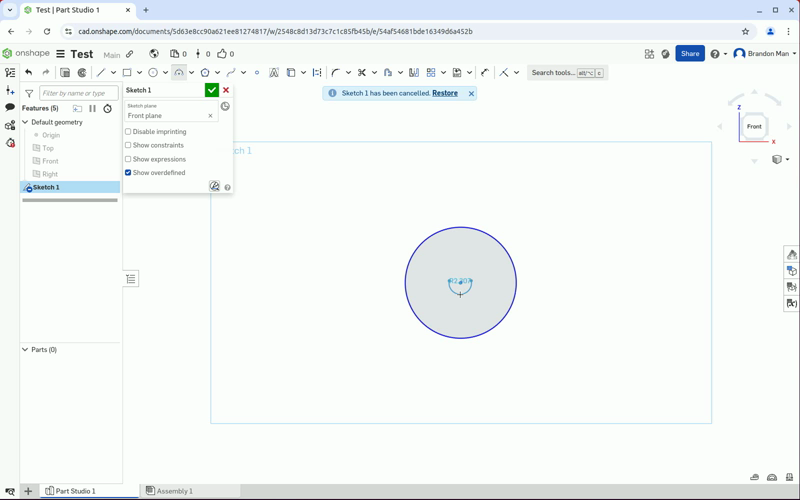
key(esc)
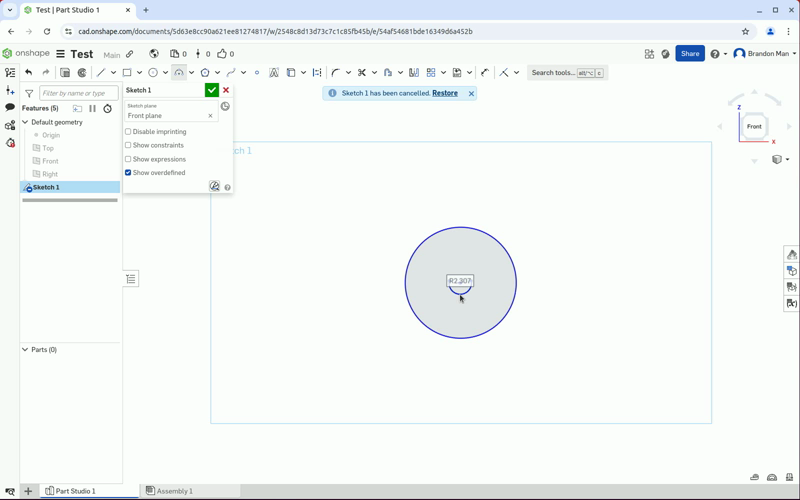
key(l)
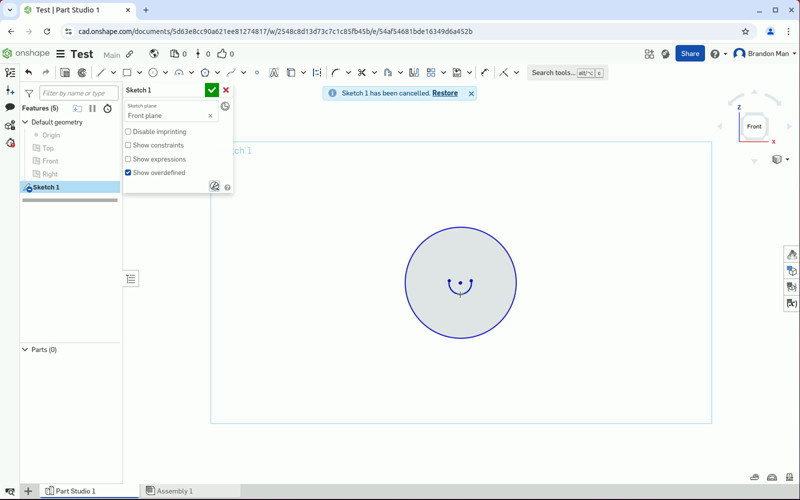
mouse_move(471, 280)
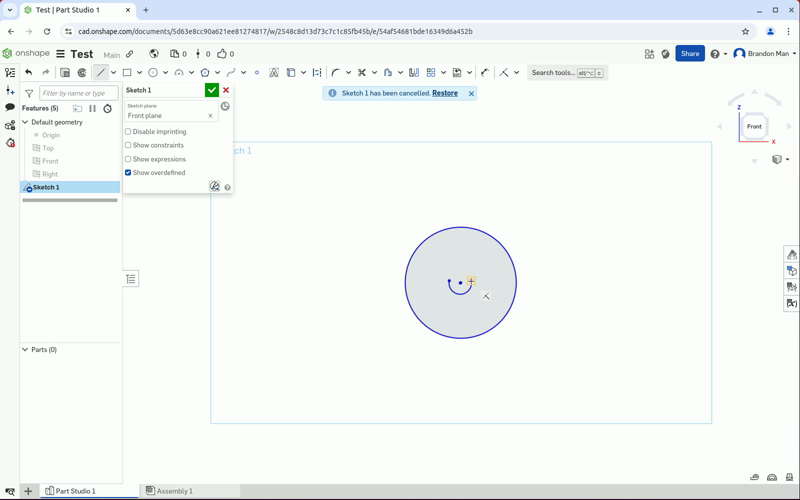
click(471, 280)
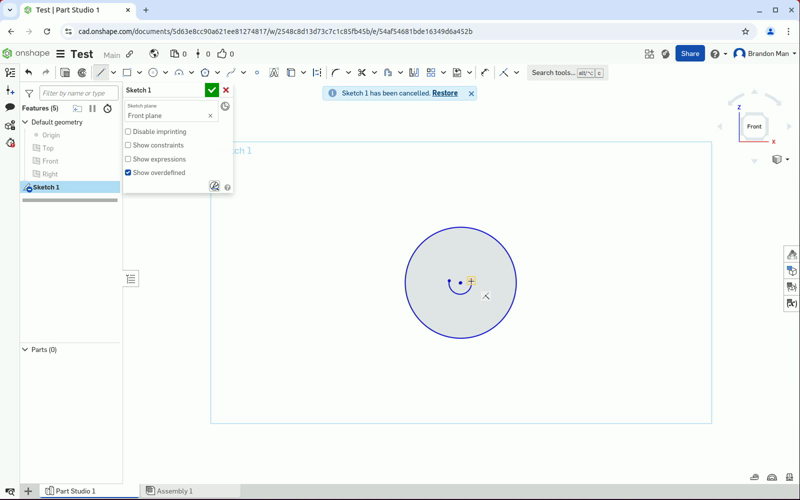
key_down(shift)
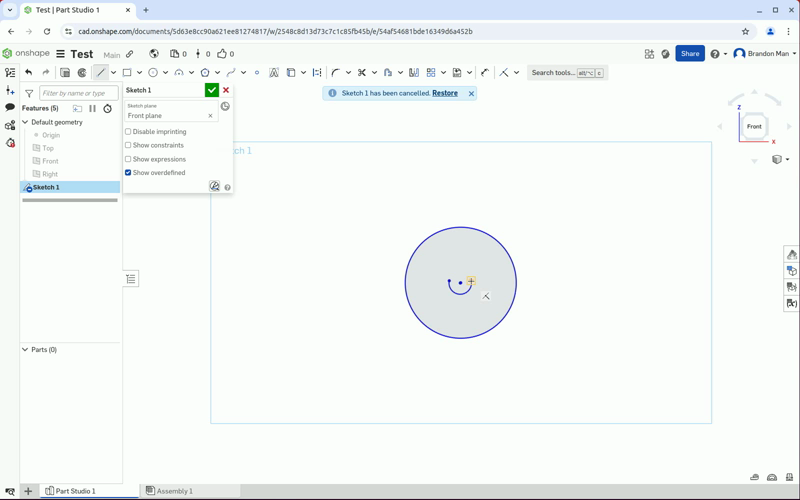
mouse_move(501, 280)
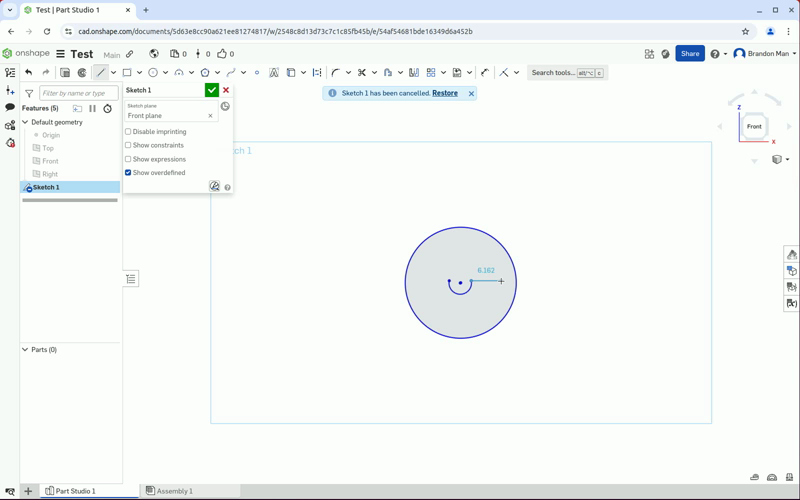
mouse_move(461, 242)
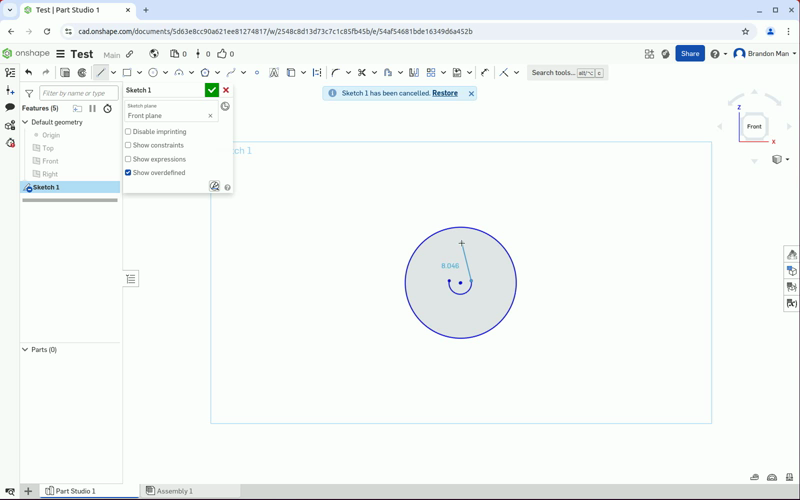
click(461, 242)
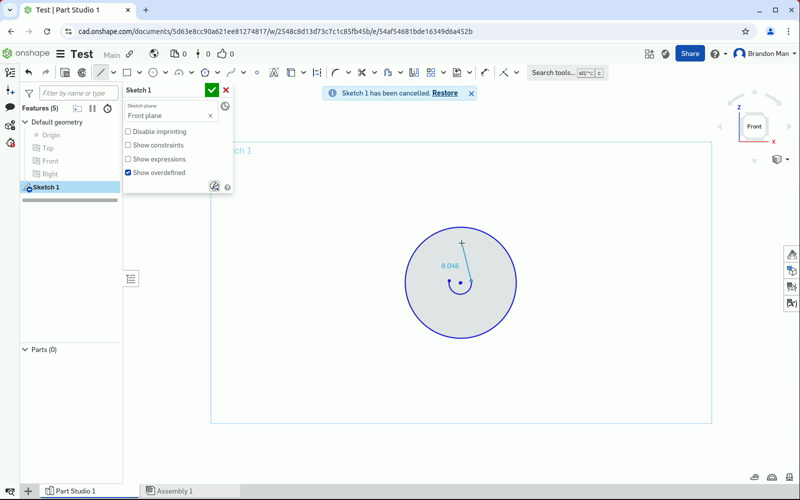
key_up(shift)
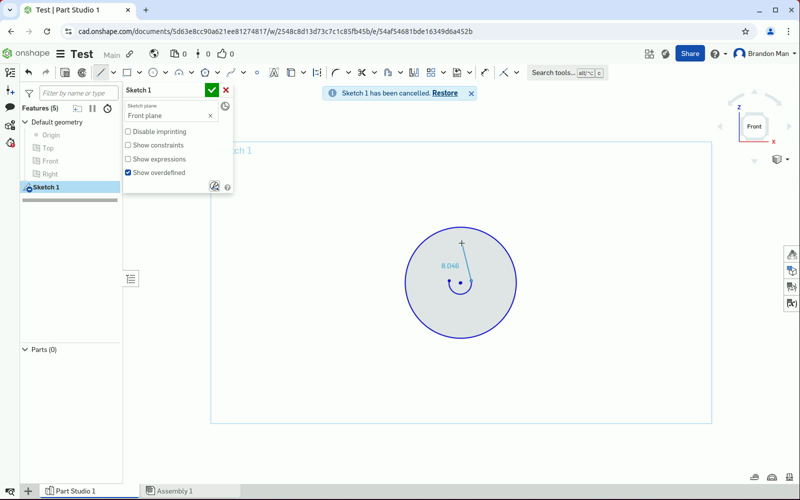
key(esc)
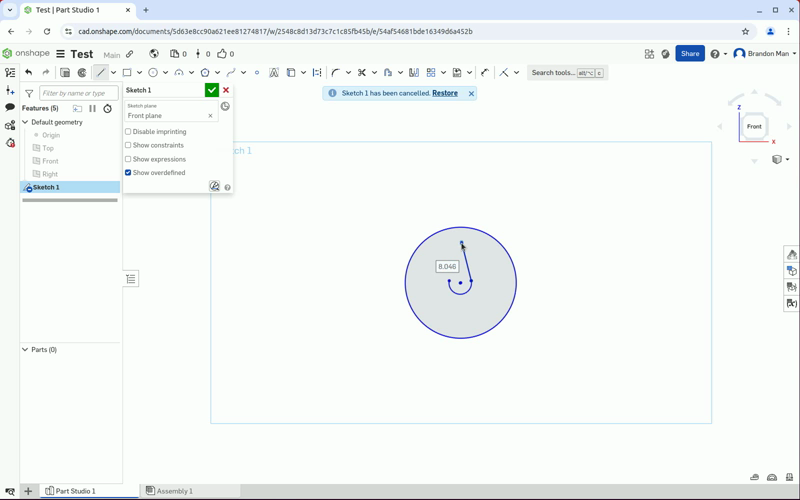
key(a)
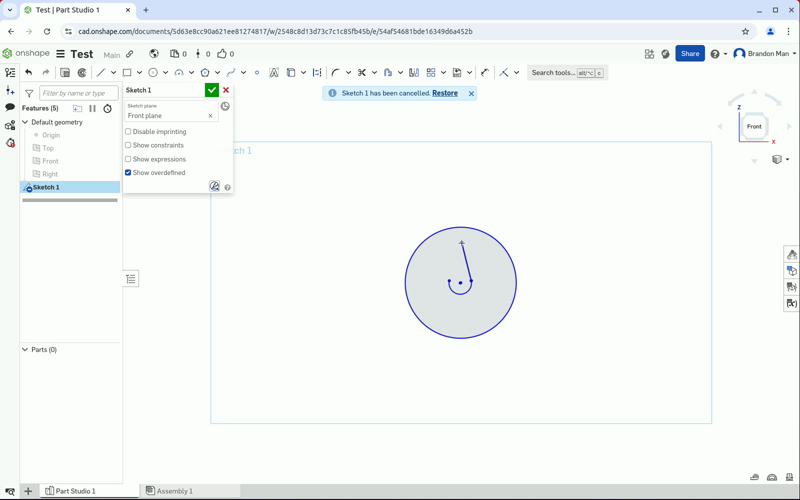
mouse_move(461, 242)
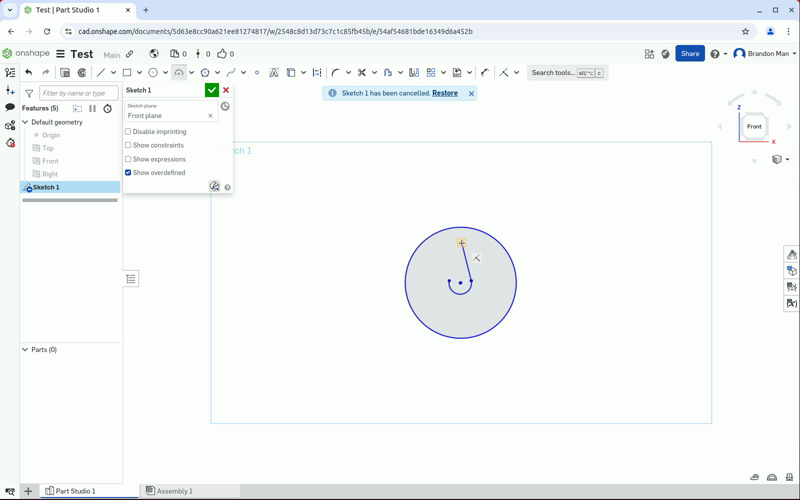
click(461, 242)
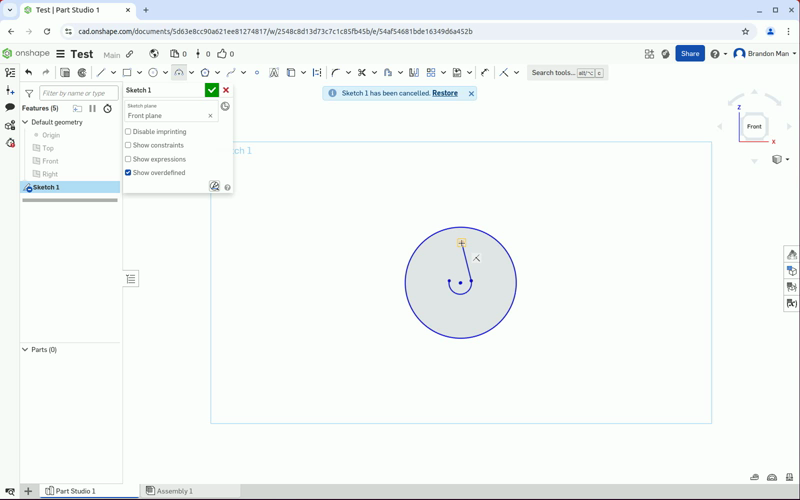
key_down(shift)
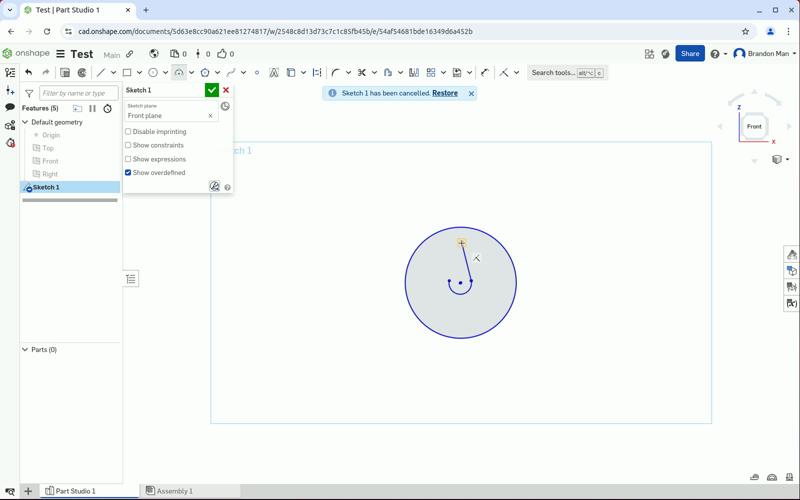
mouse_move(458, 242)
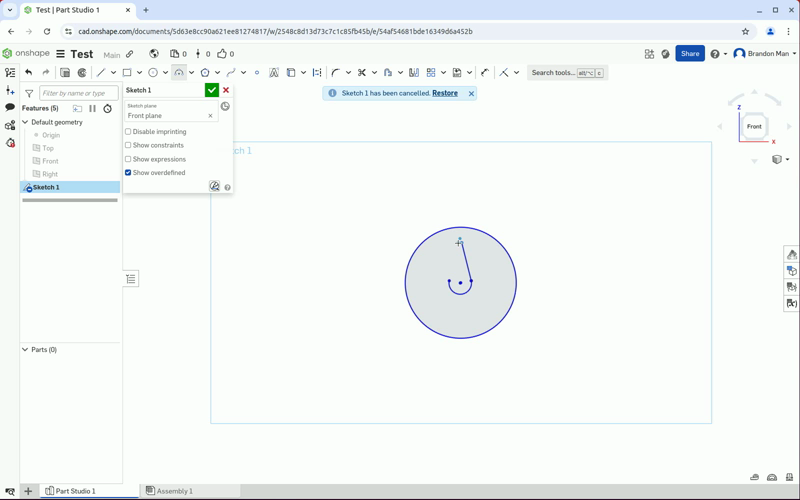
scroll(6)
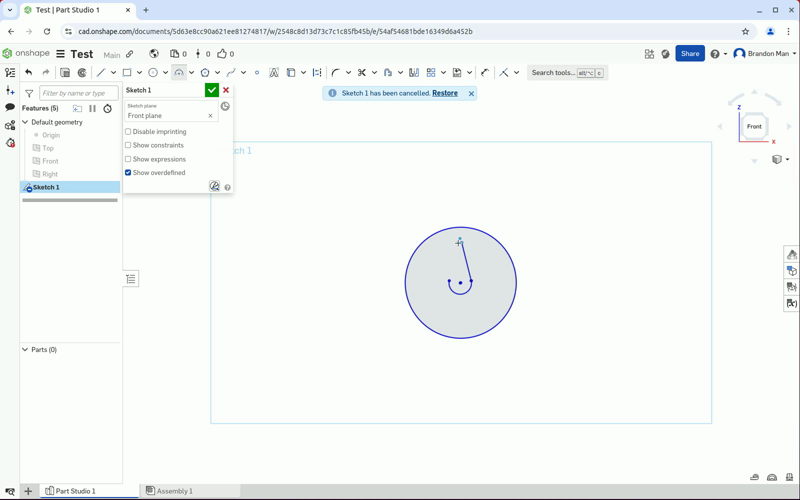
scroll(6)
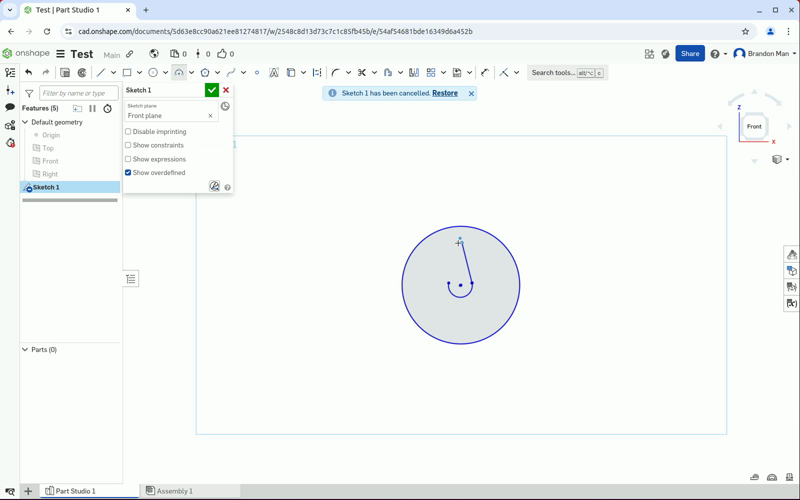
scroll(6)
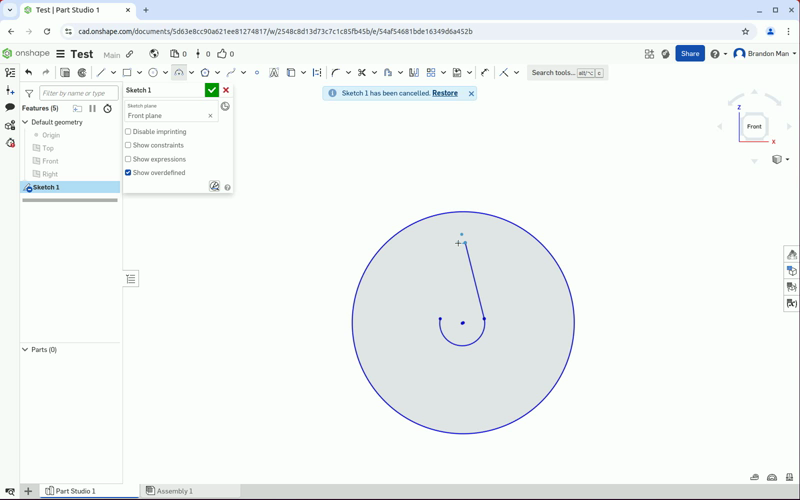
scroll(6)
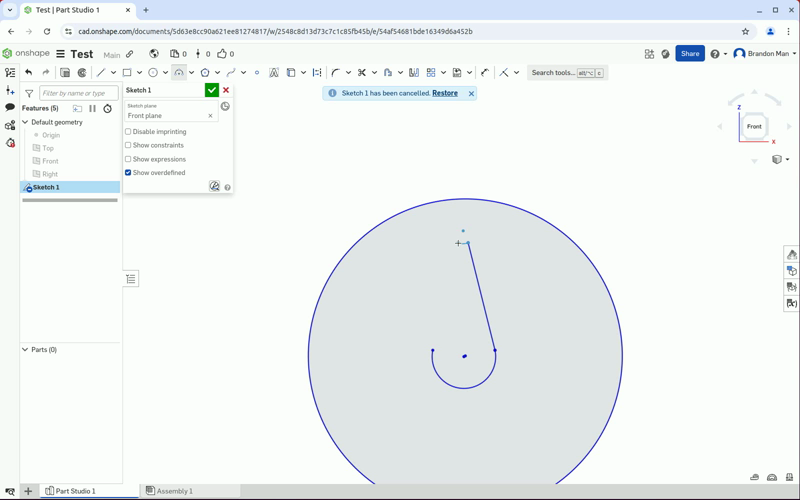
scroll(6)
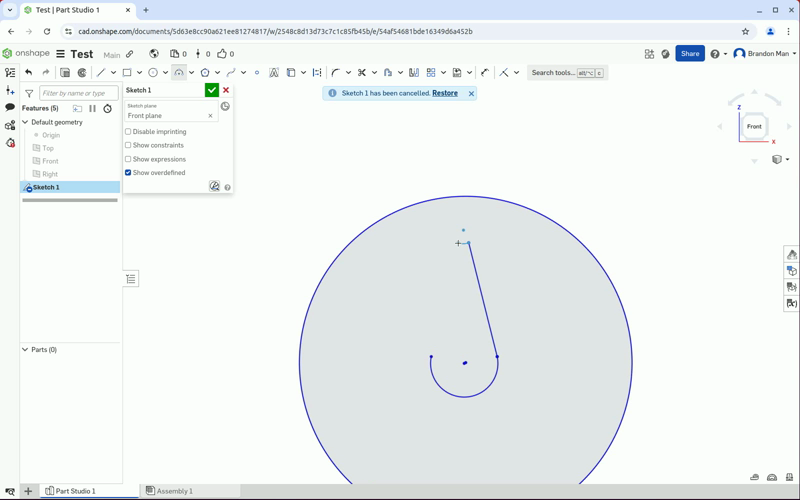
scroll(6)
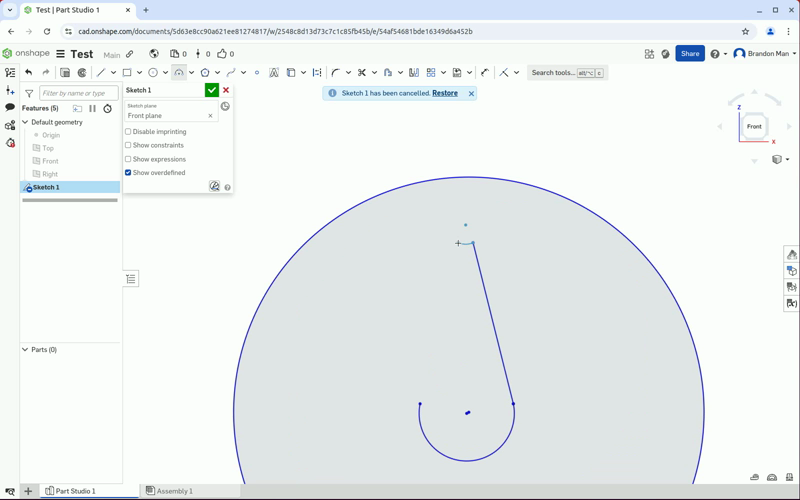
scroll(6)
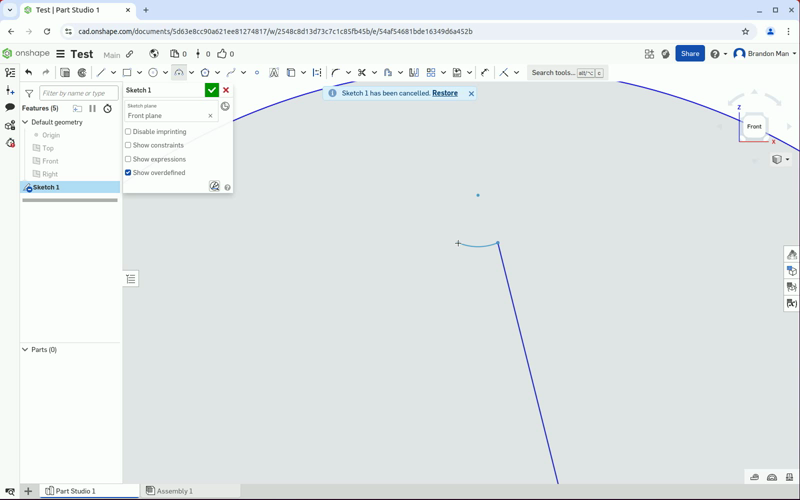
click(458, 242)
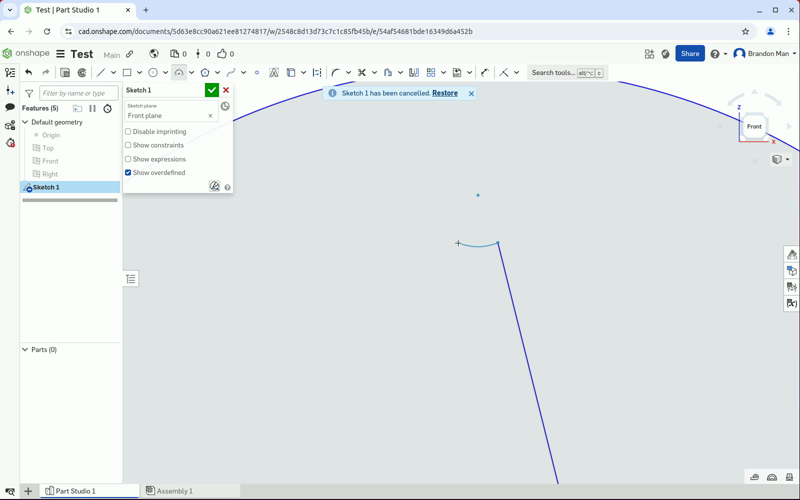
scroll(-6)
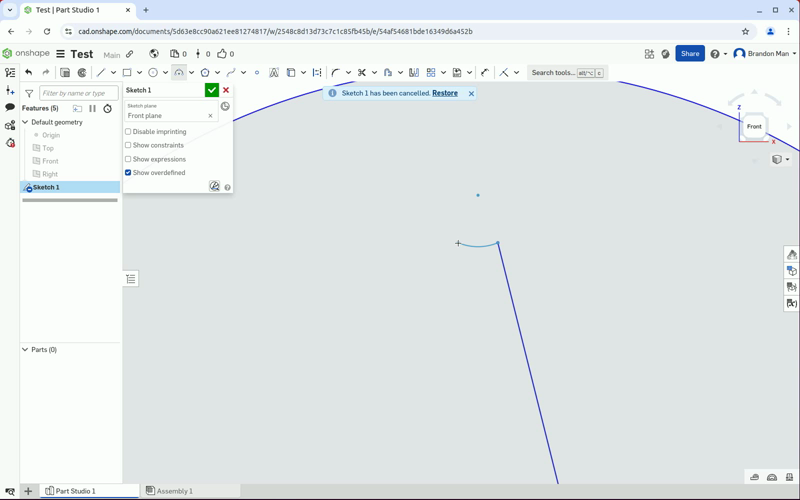
scroll(-6)
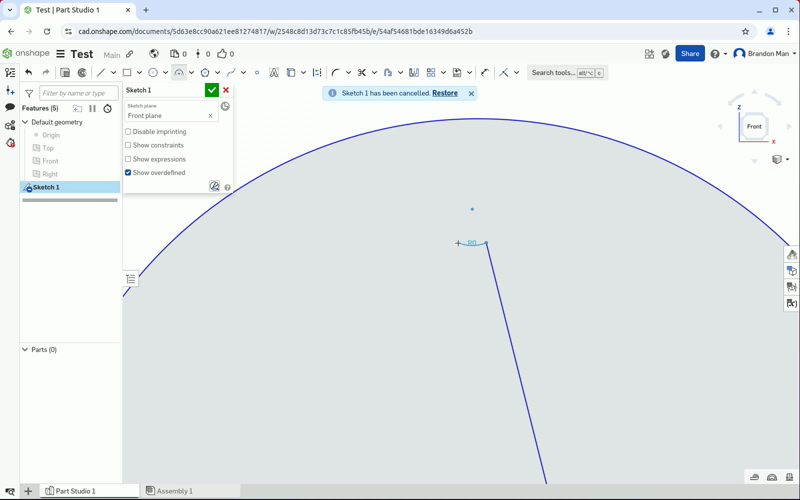
scroll(-6)
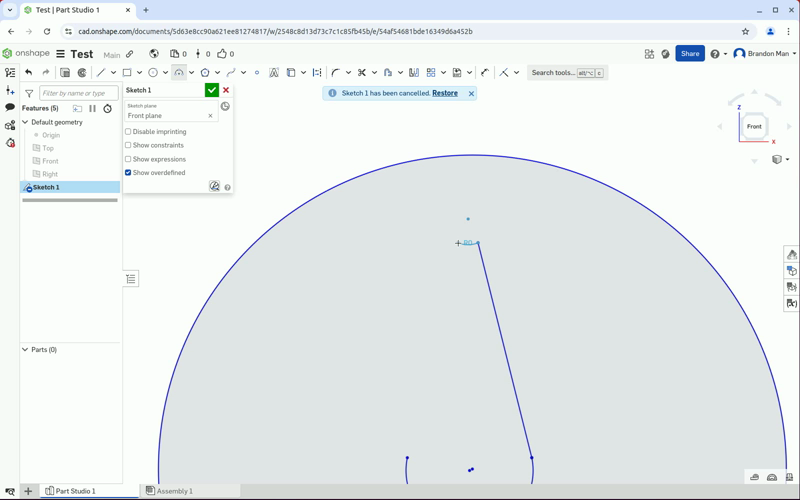
scroll(-6)
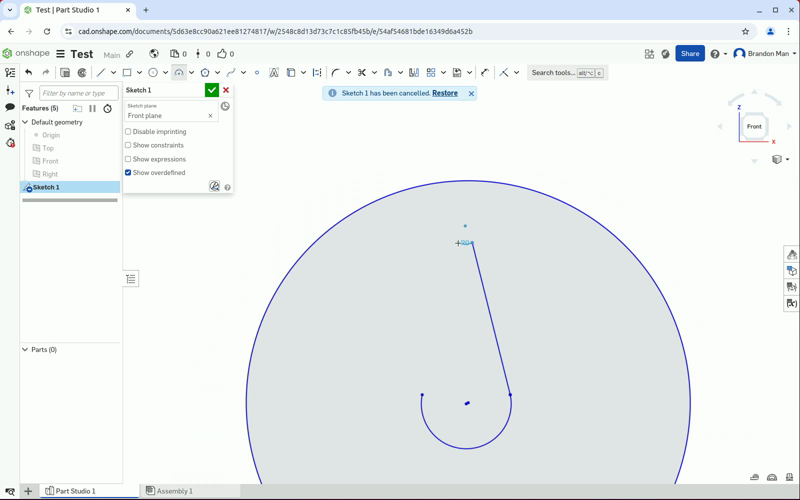
scroll(-6)
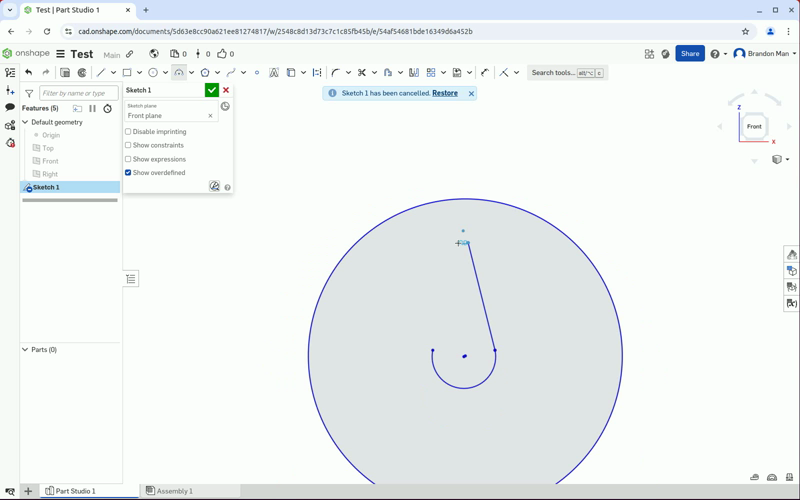
scroll(-6)
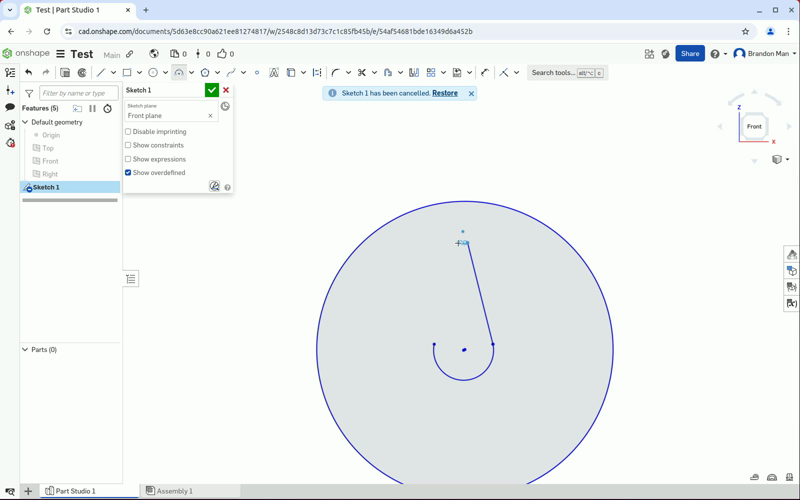
scroll(-6)
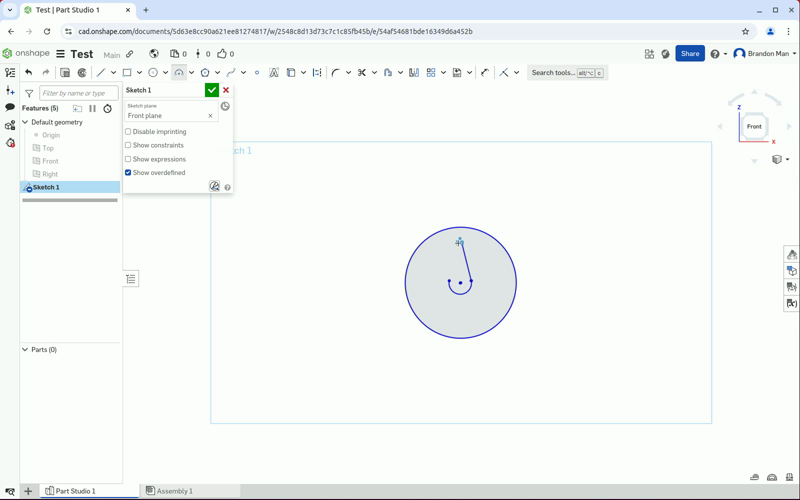
mouse_move(460, 312)
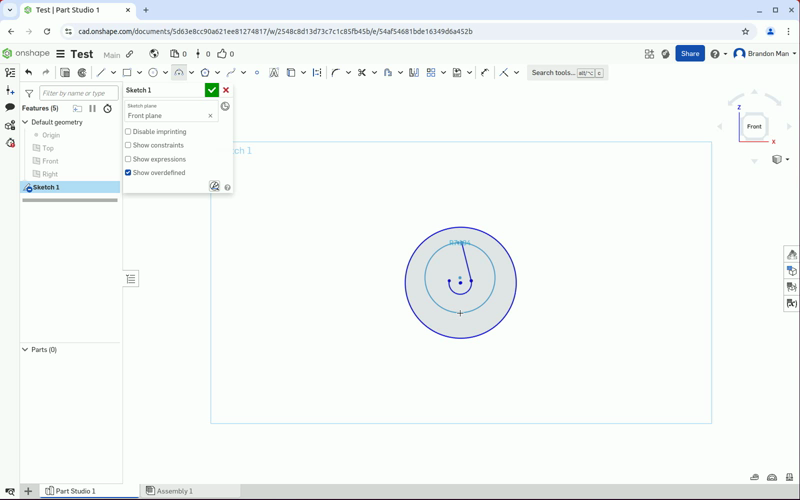
scroll(6)
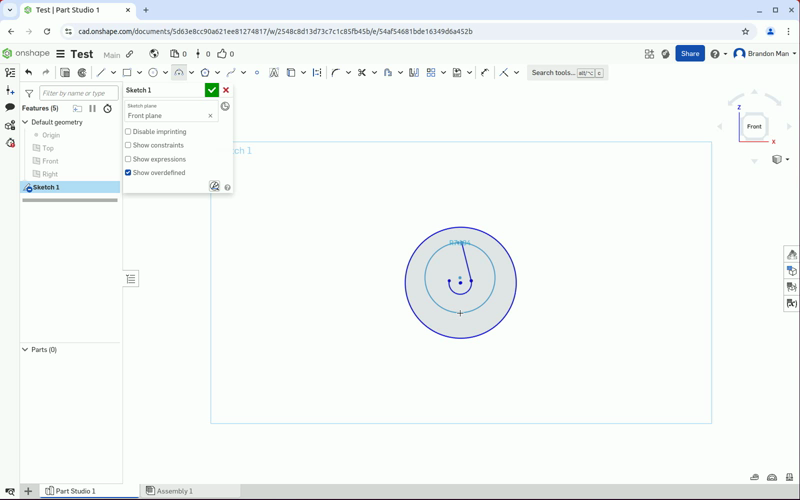
scroll(6)
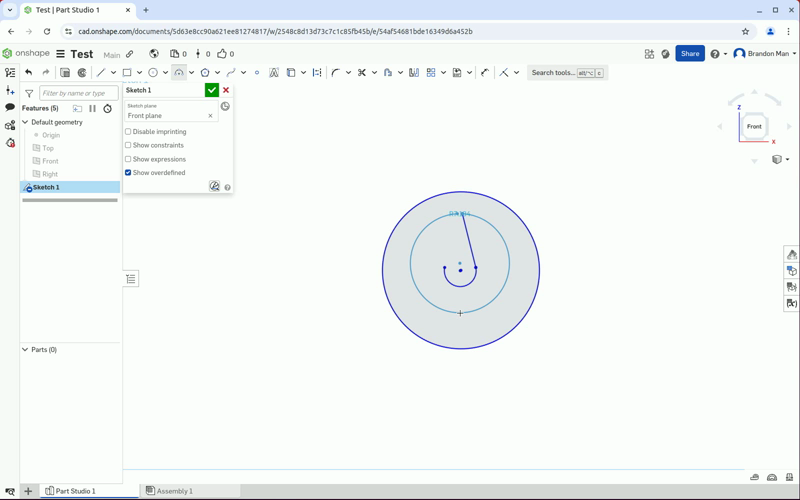
scroll(6)
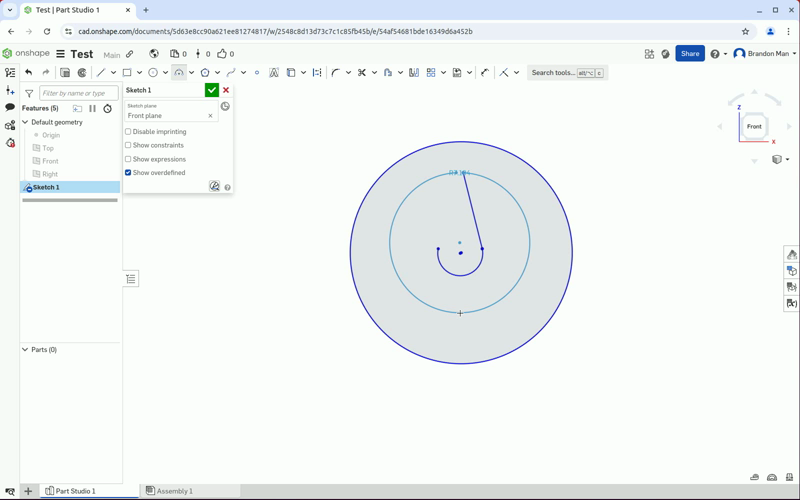
scroll(6)
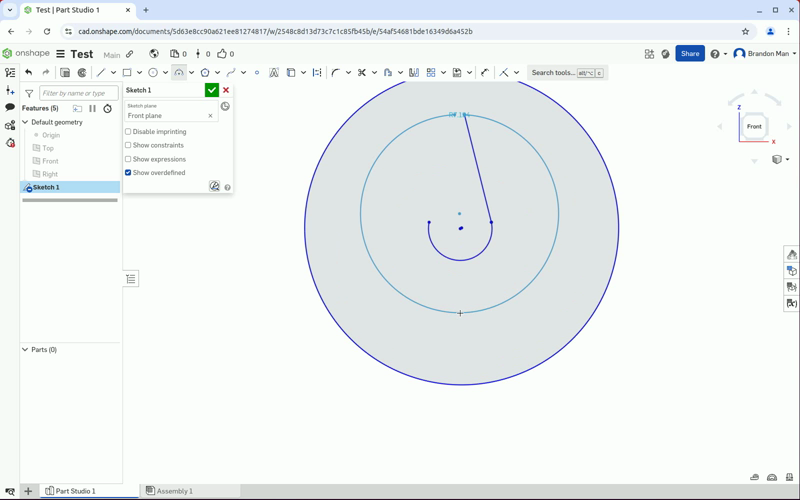
scroll(6)
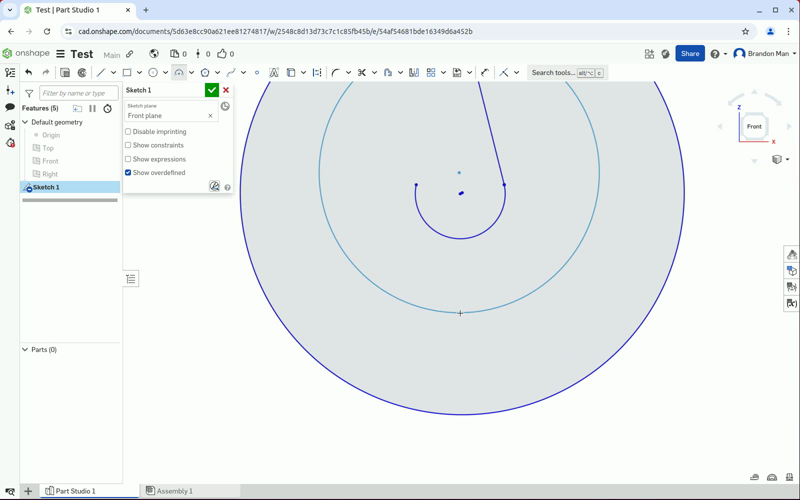
scroll(6)
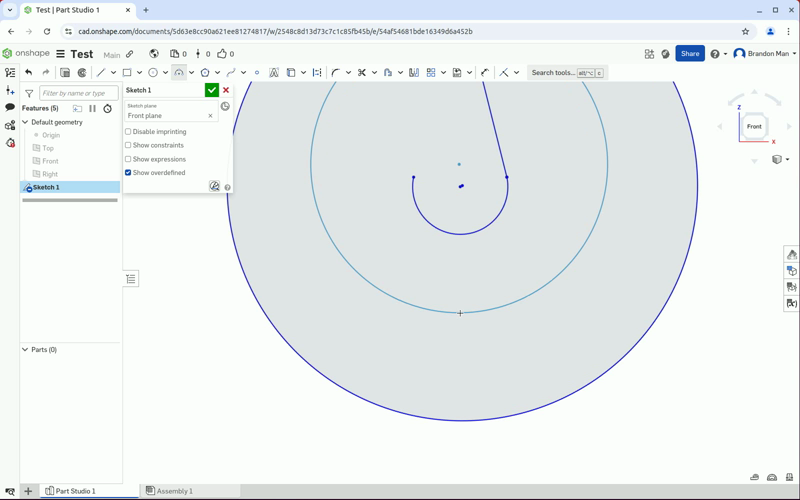
scroll(6)
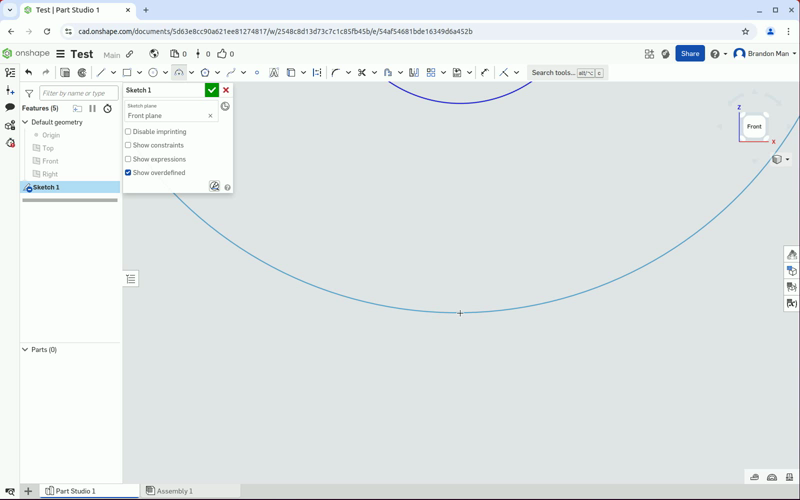
click(460, 312)
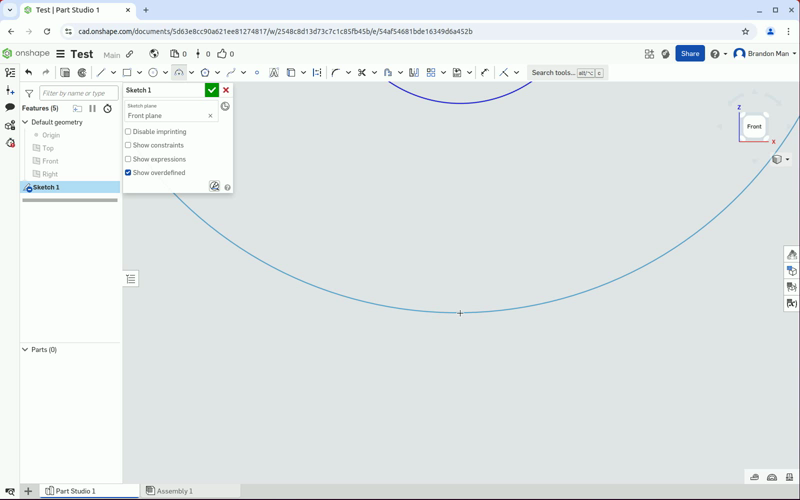
scroll(-6)
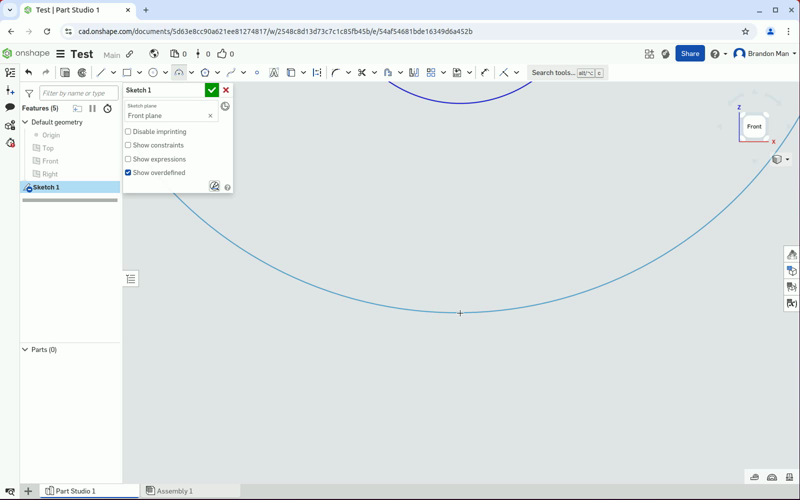
scroll(-6)
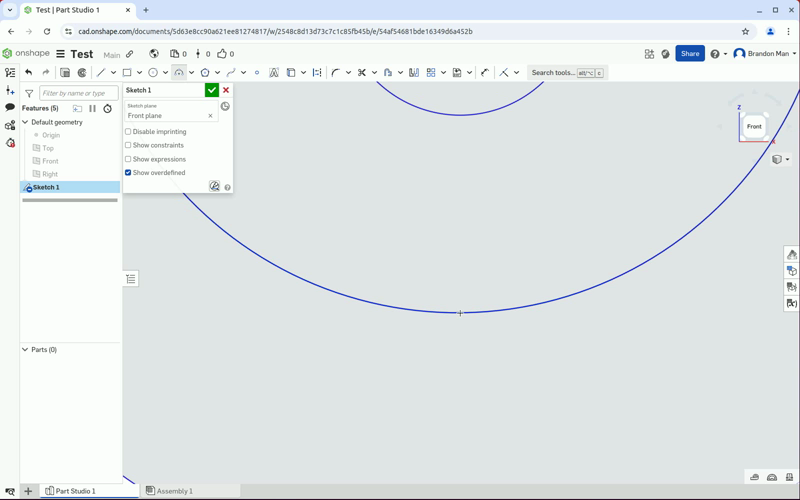
scroll(-6)
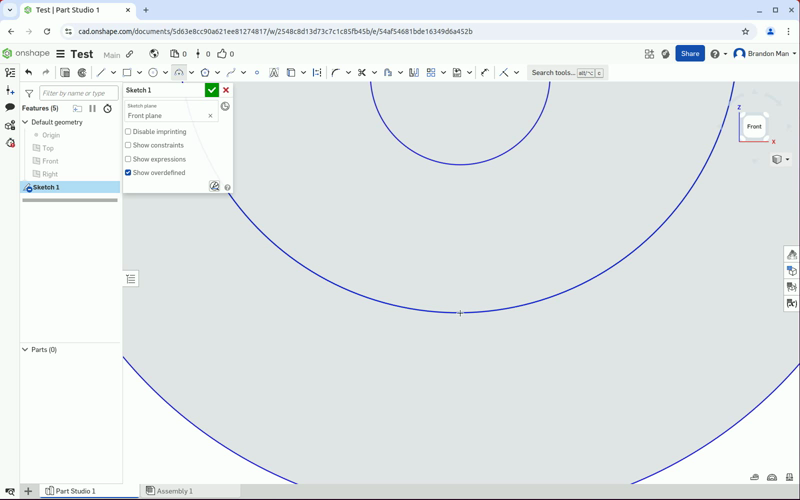
scroll(-6)
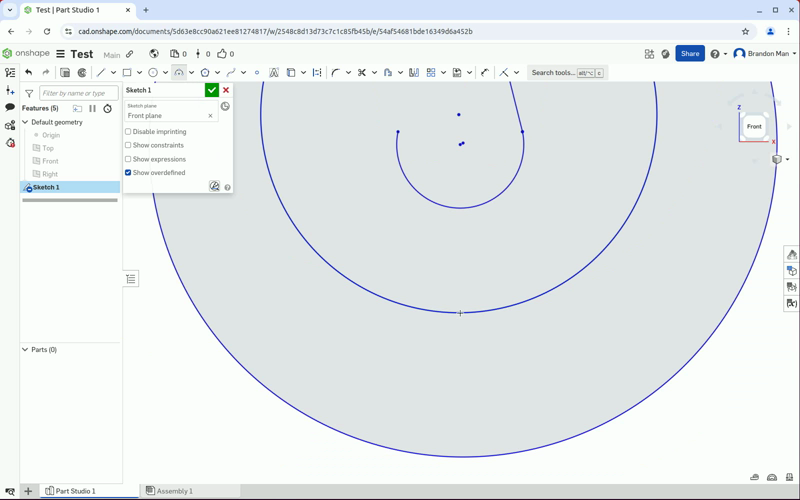
scroll(-6)
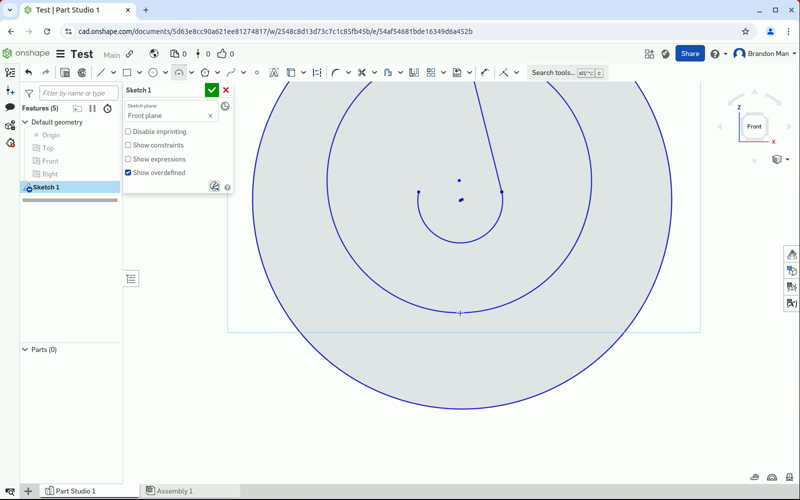
scroll(-6)
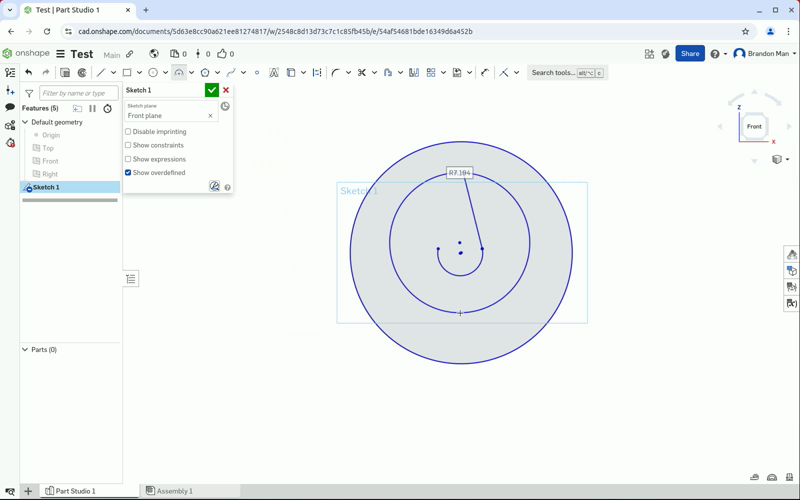
scroll(-6)
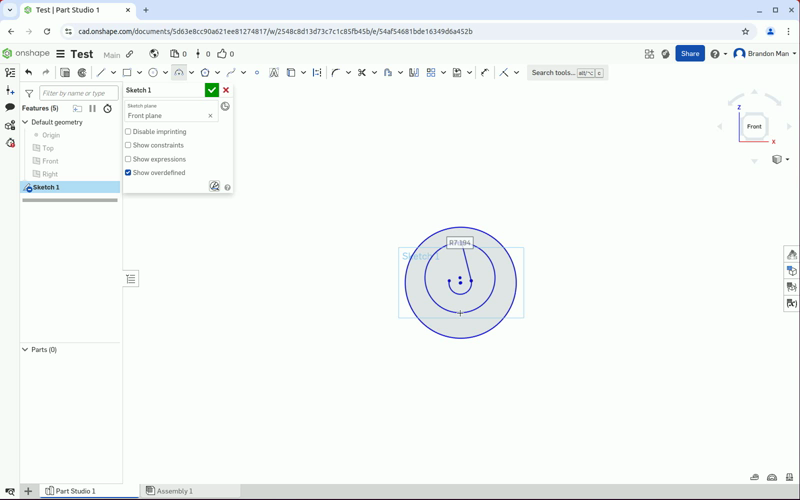
key_up(shift)
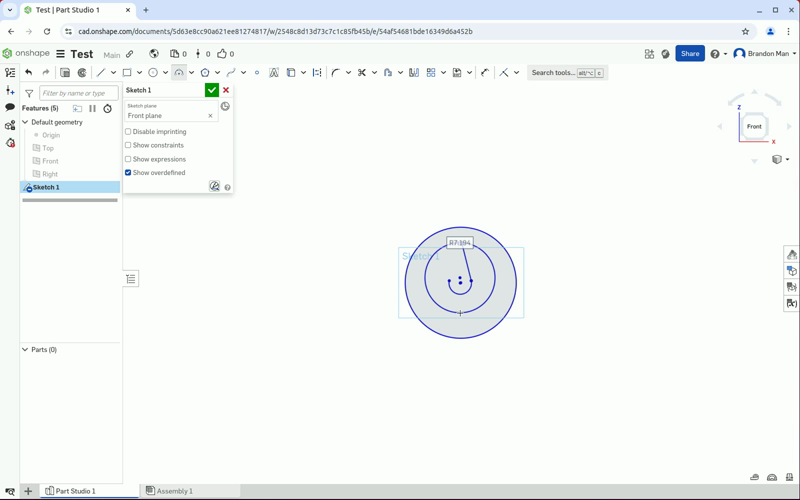
key(esc)
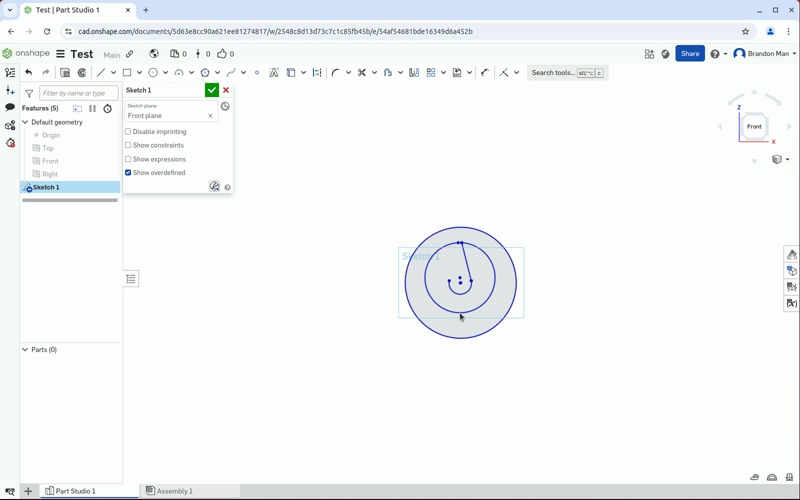
key(l)
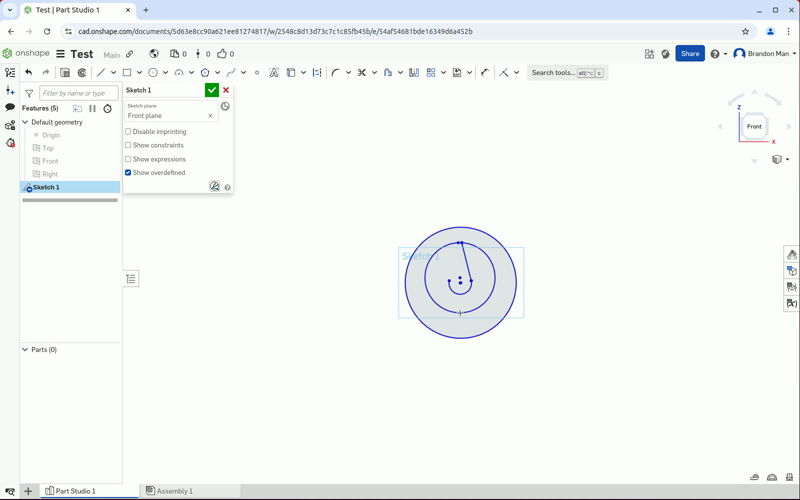
mouse_move(458, 242)
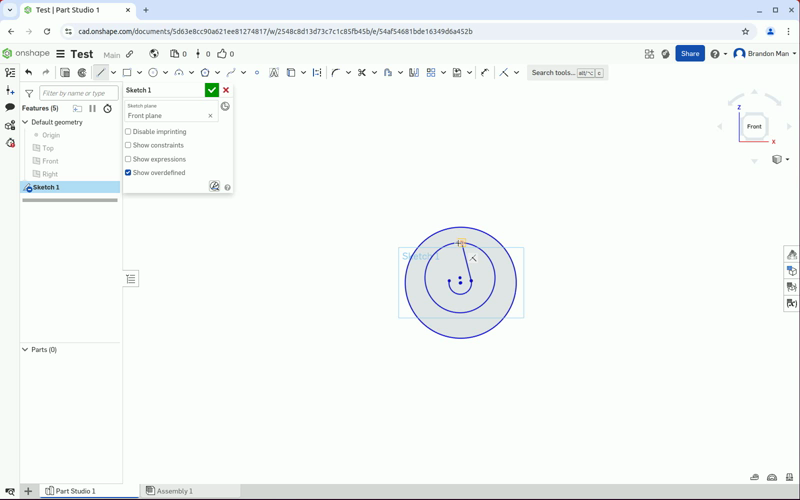
scroll(6)
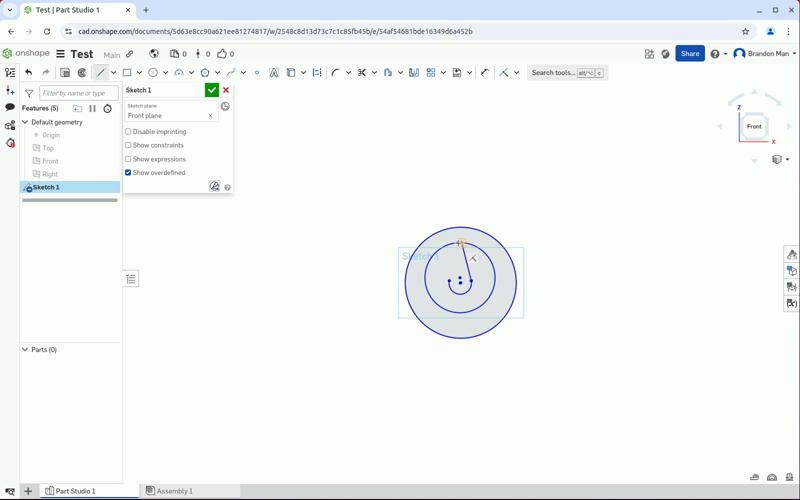
scroll(6)
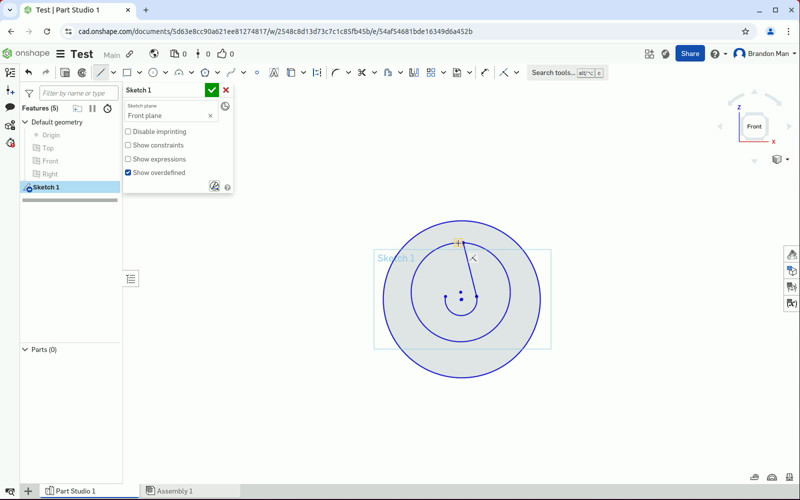
scroll(6)
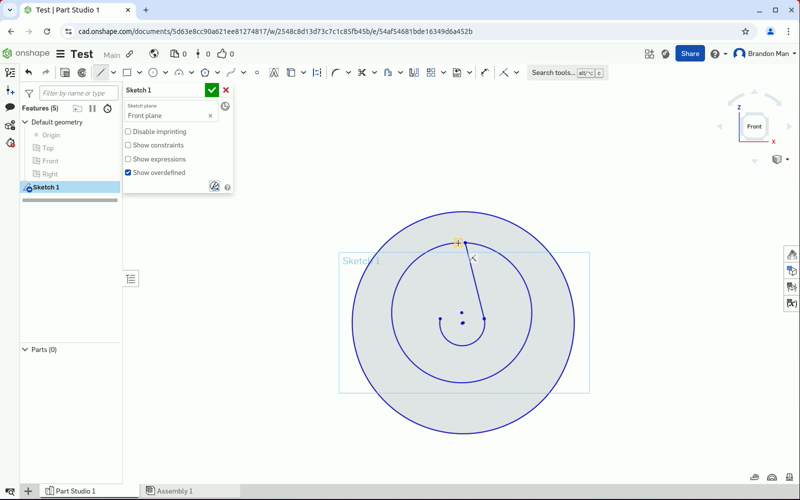
scroll(6)
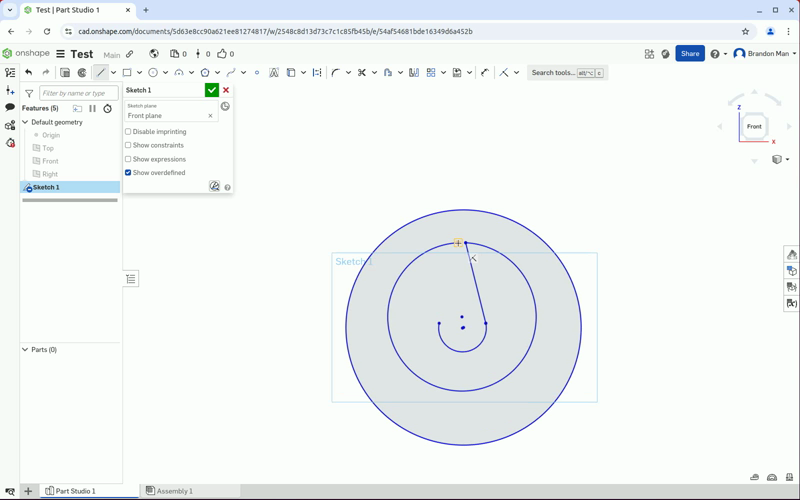
scroll(6)
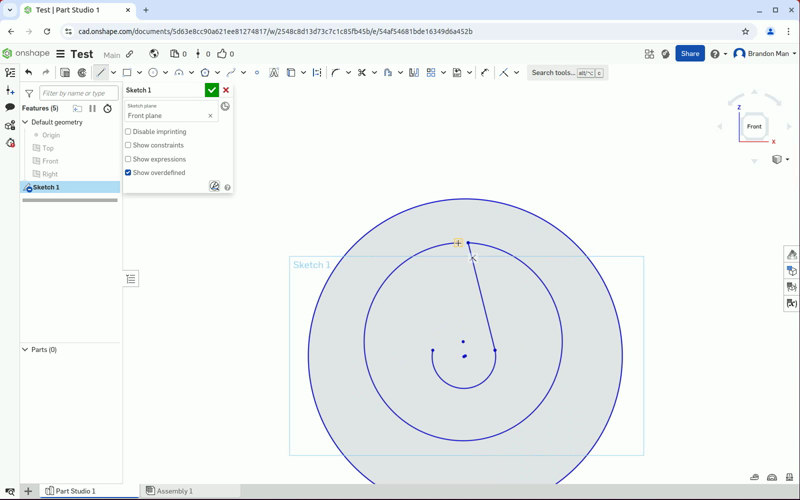
scroll(6)
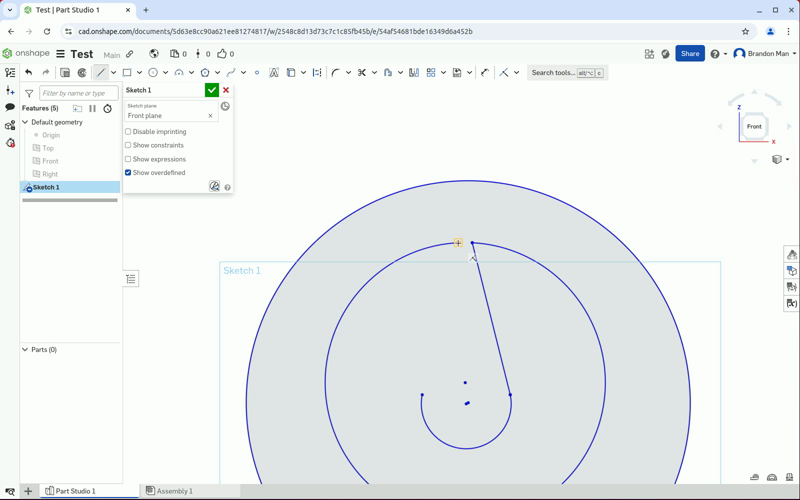
scroll(6)
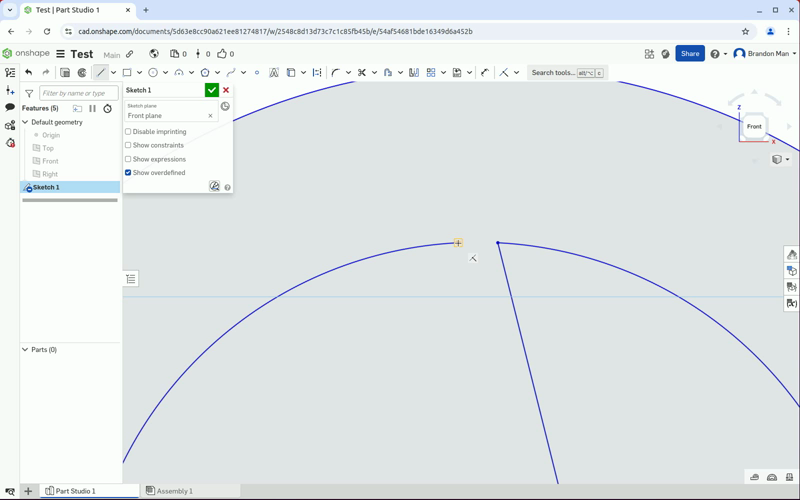
click(458, 242)
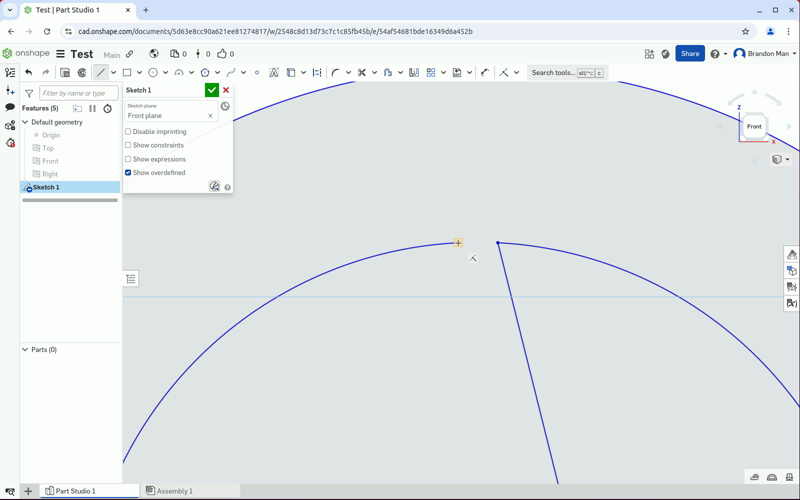
scroll(-6)
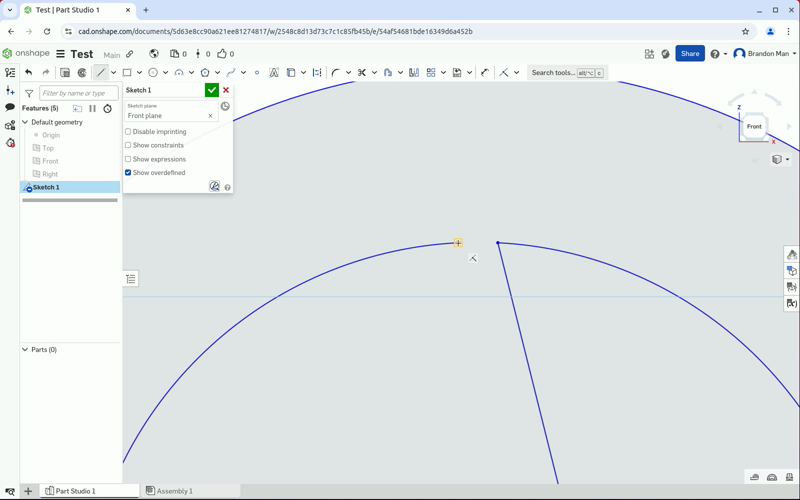
scroll(-6)
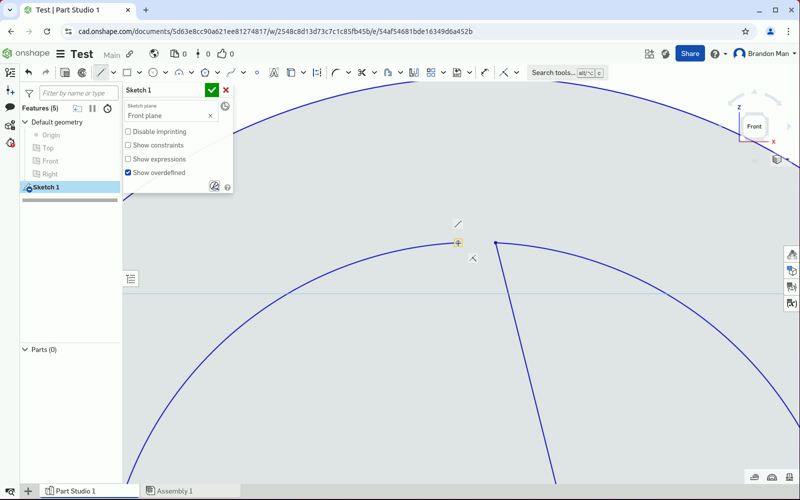
scroll(-6)
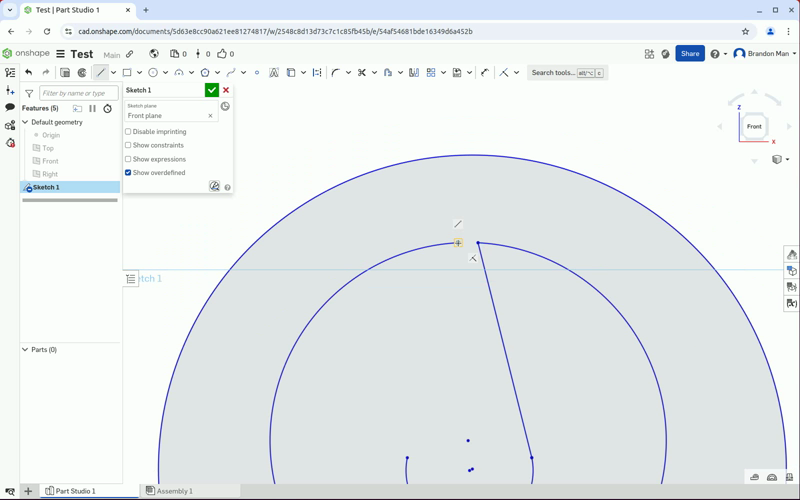
scroll(-6)
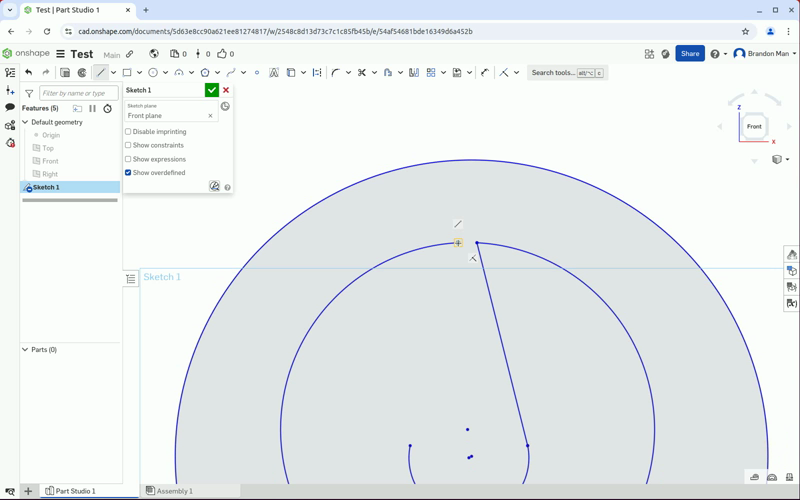
scroll(-6)
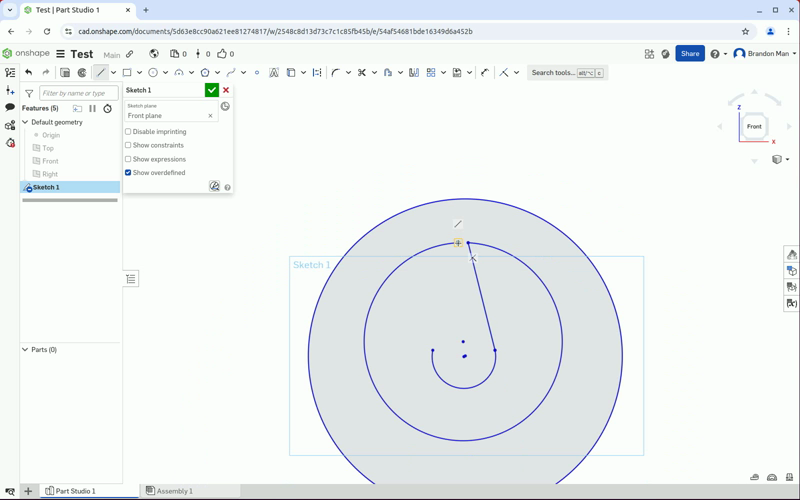
scroll(-6)
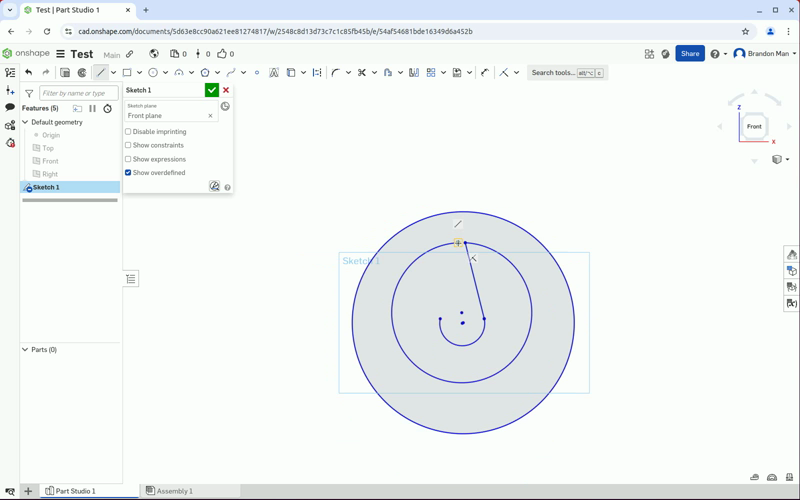
scroll(-6)
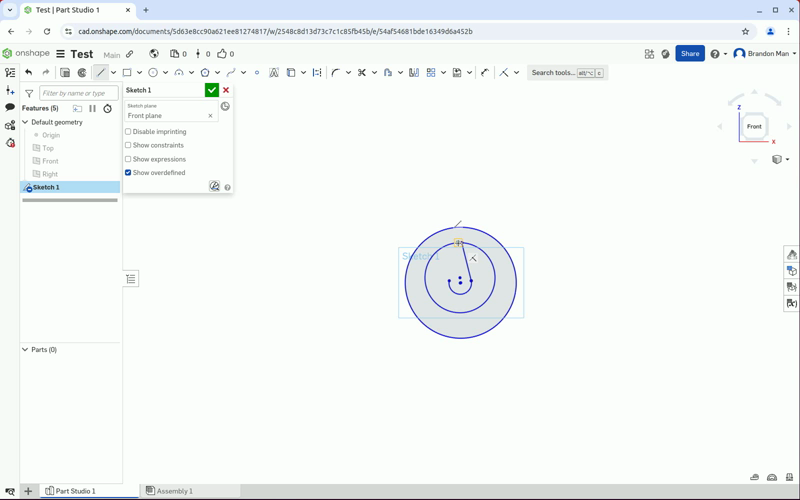
mouse_move(488, 242)
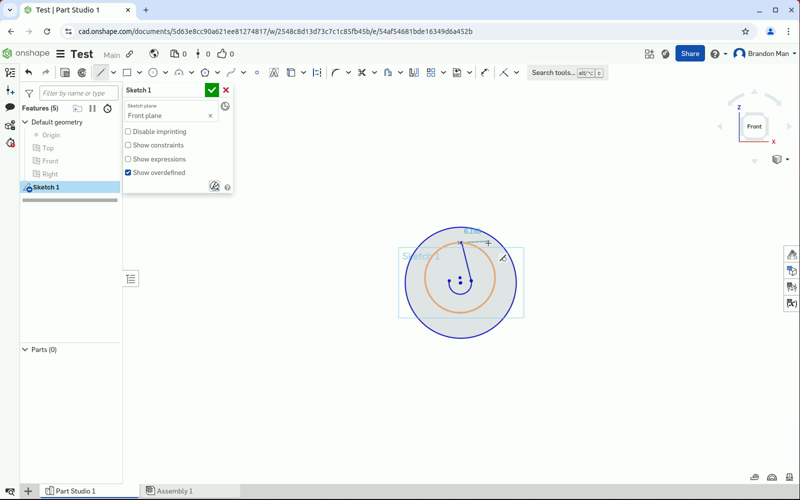
key_down(shift)
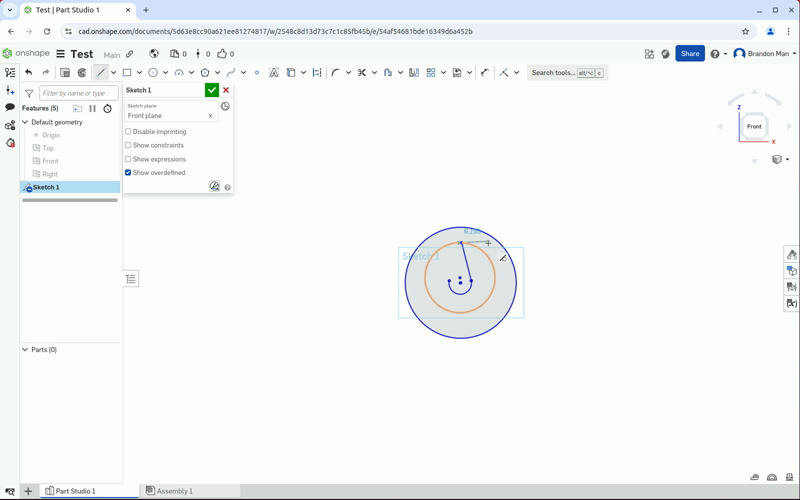
mouse_move(449, 280)
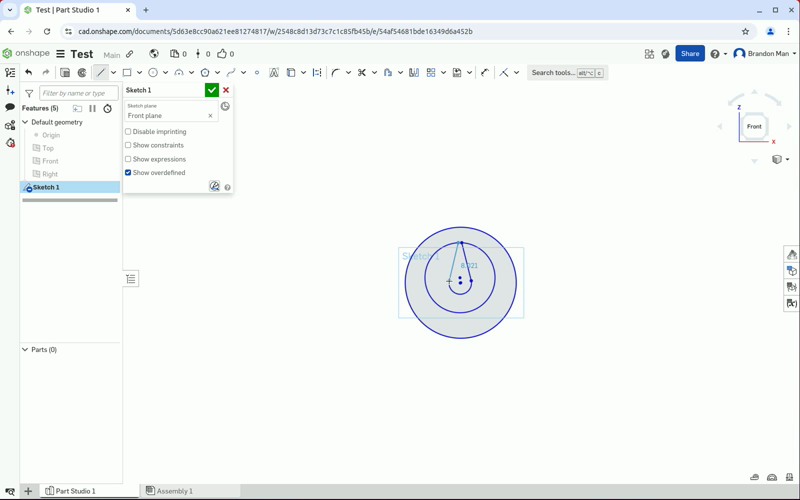
key_up(shift)
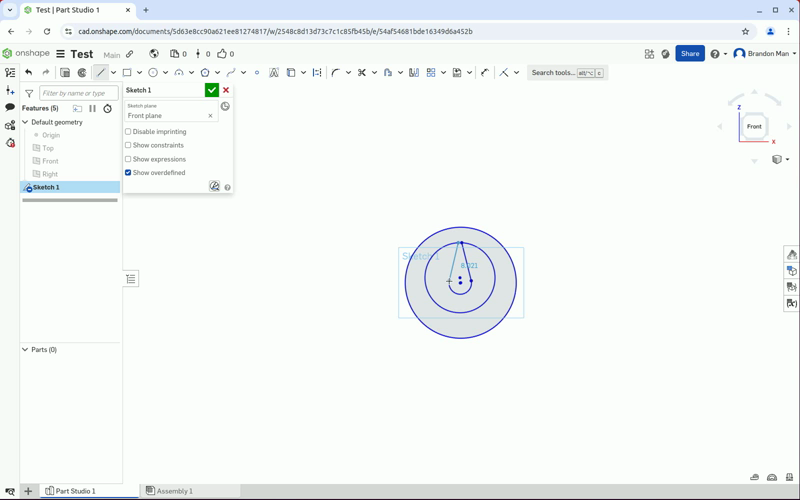
click(449, 280)
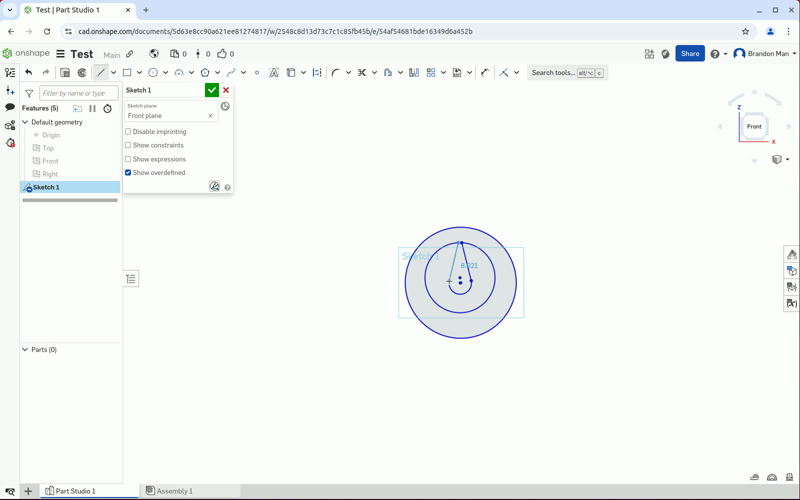
key(esc)
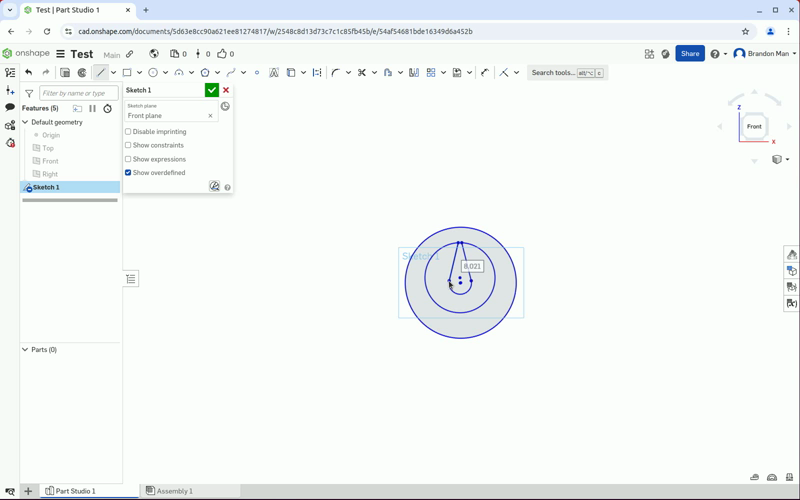
mouse_move(490, 243)
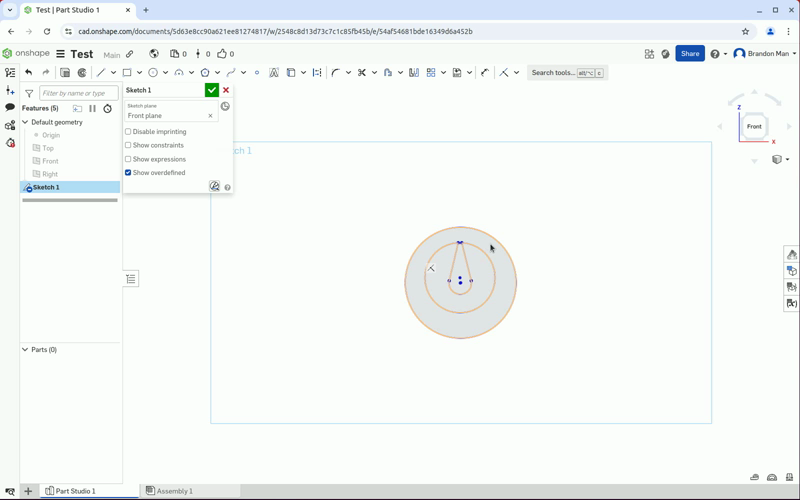
click(490, 243)
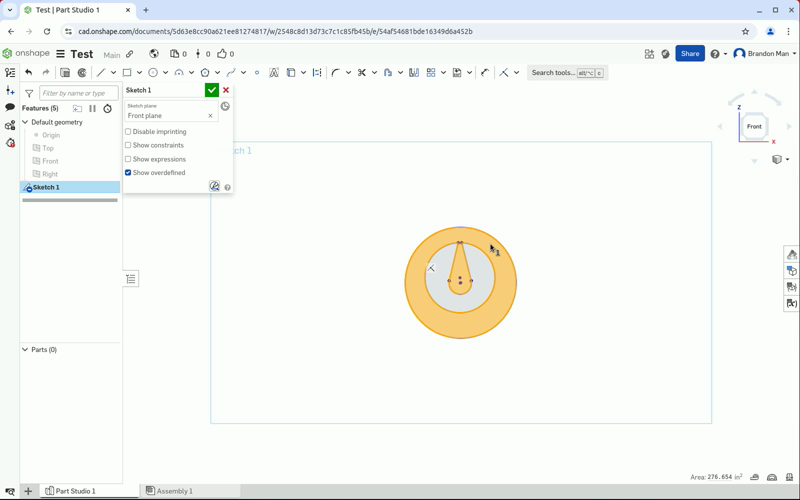
mouse_move(73, 352)
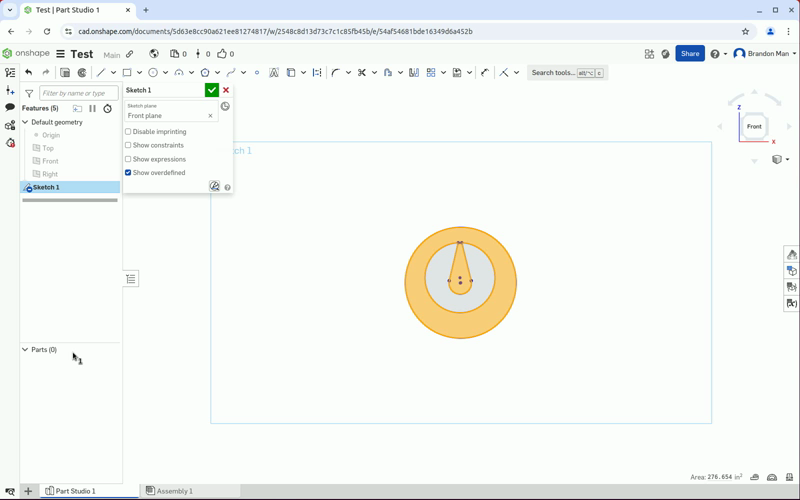
key(shift+y)
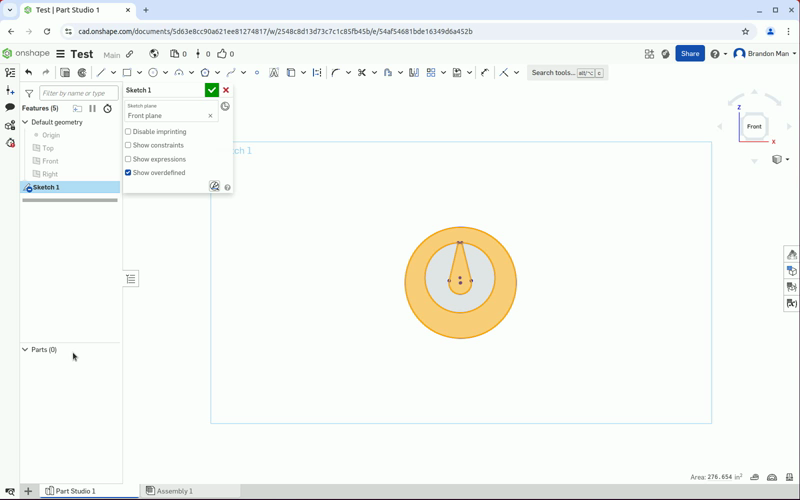
key(shift+e)
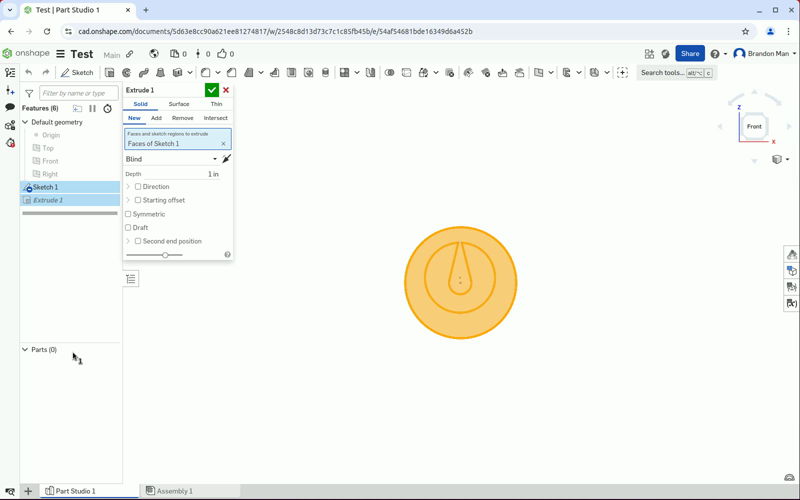
mouse_move(143, 106)
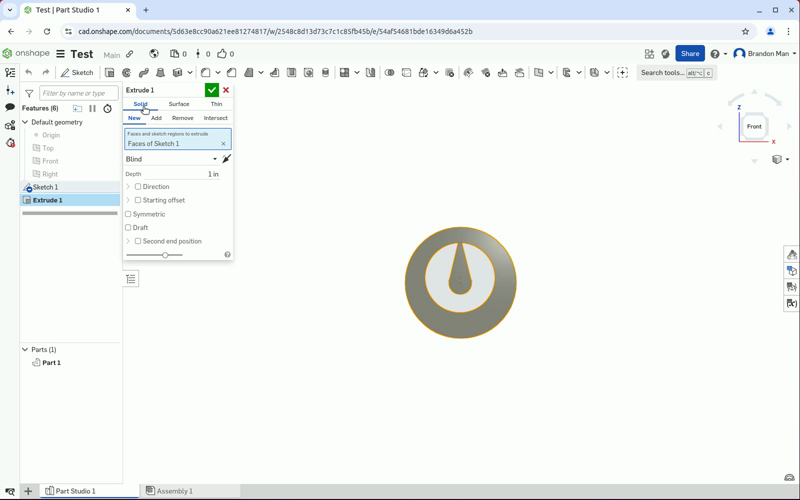
click(143, 106)
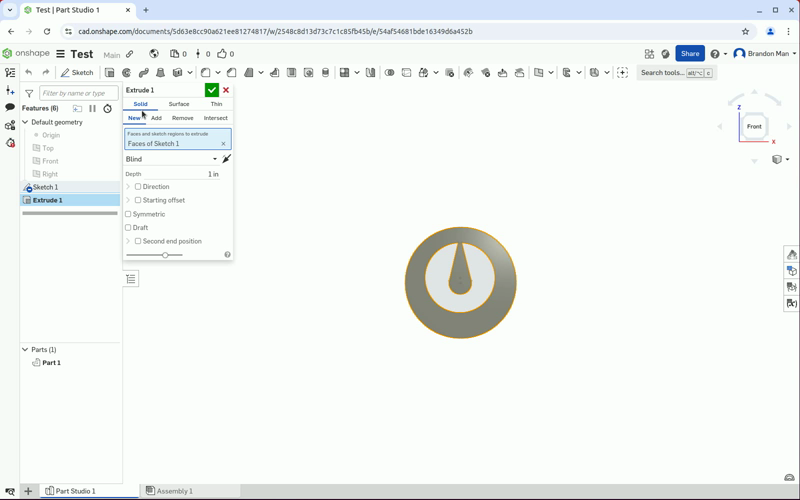
mouse_move(137, 120)
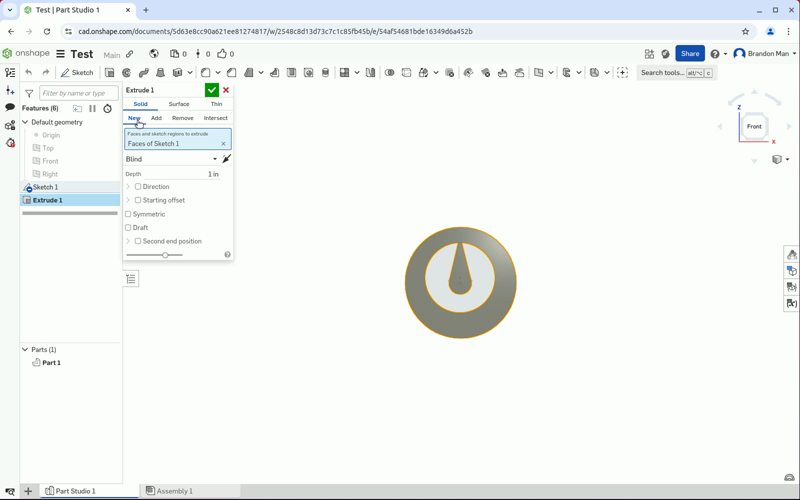
click(137, 120)
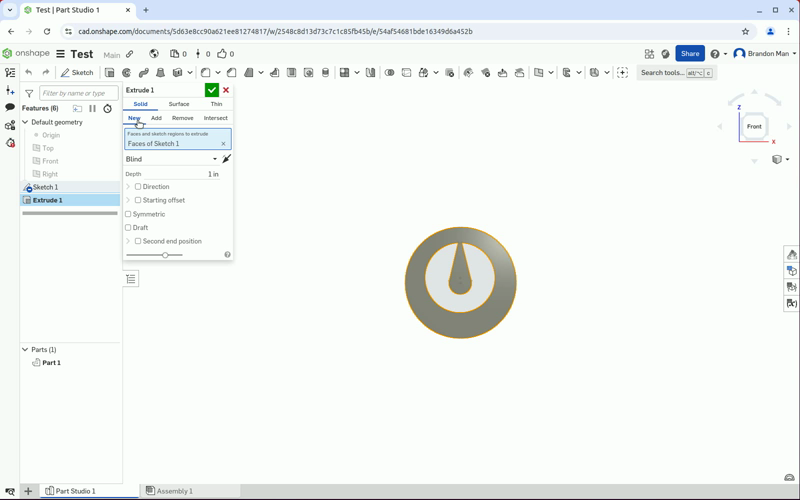
key(tab, 4)
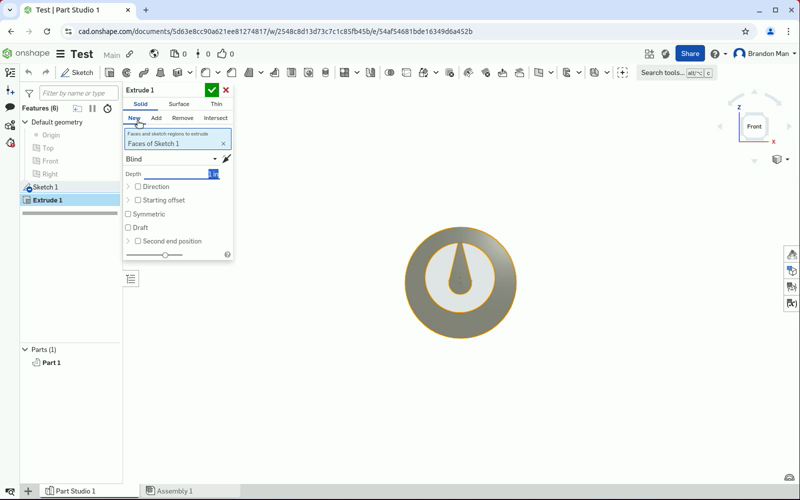
text(3.851)
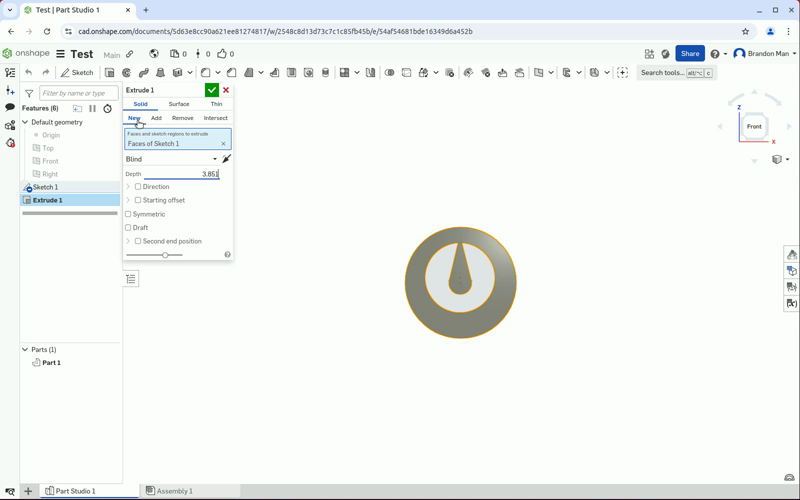
key(enter)
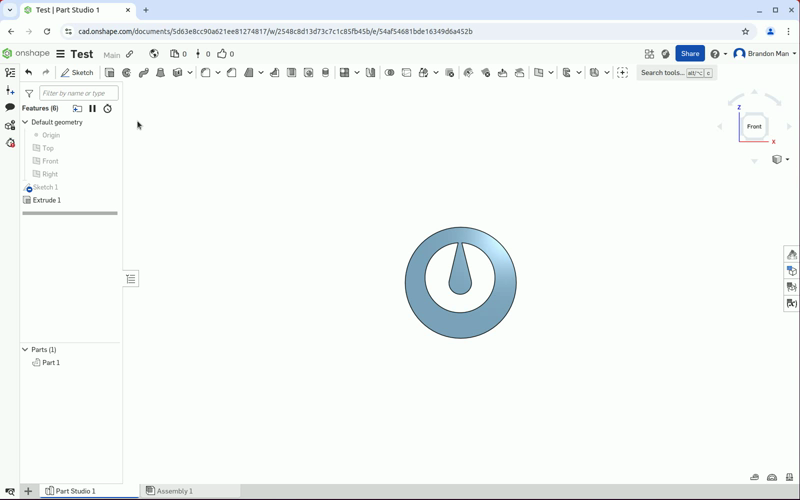
key(shift+h)
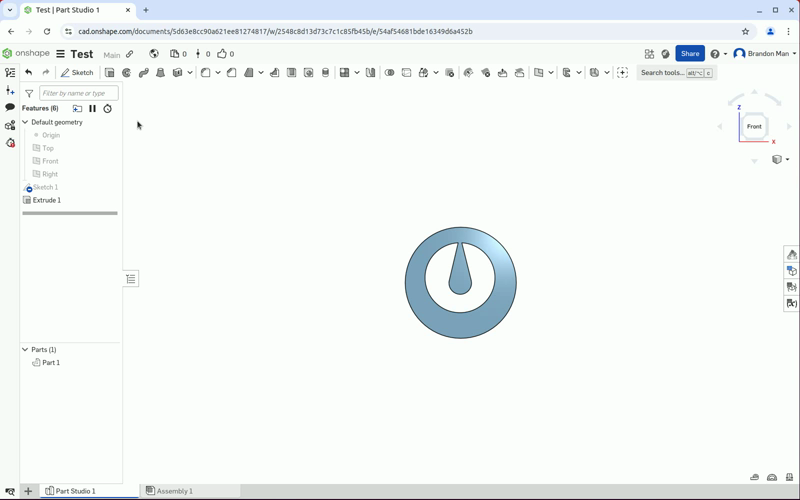
key(shift+h)
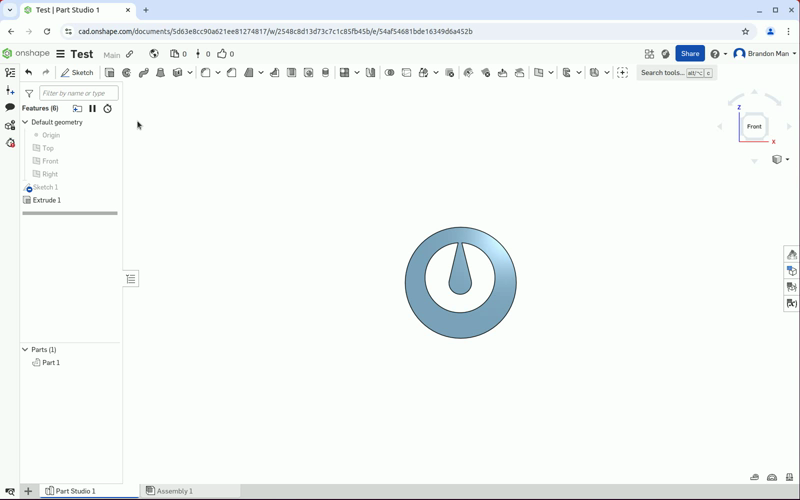
mouse_move(73, 189)
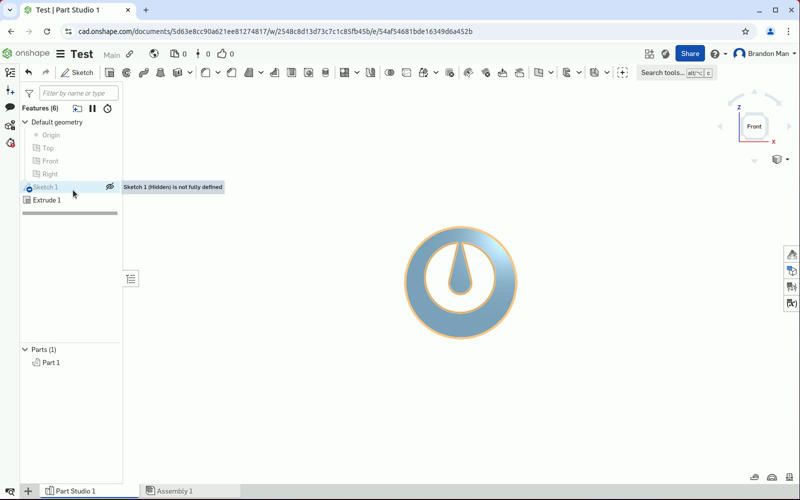
click(73, 189)
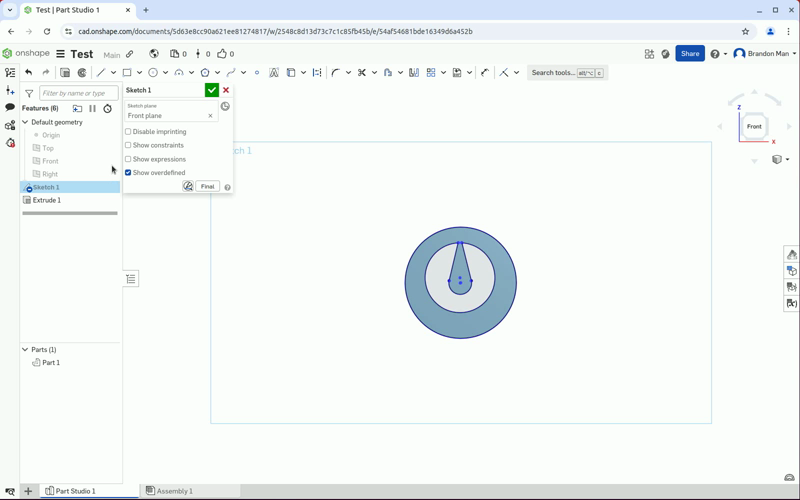
mouse_move(229, 92)
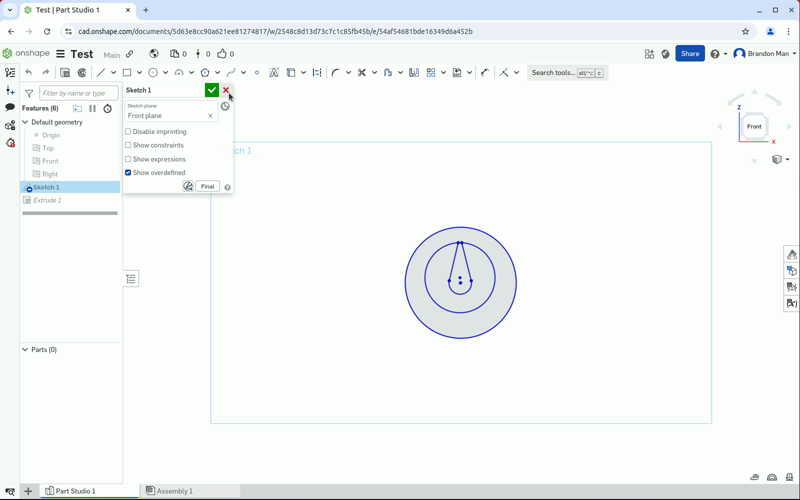
click(229, 92)
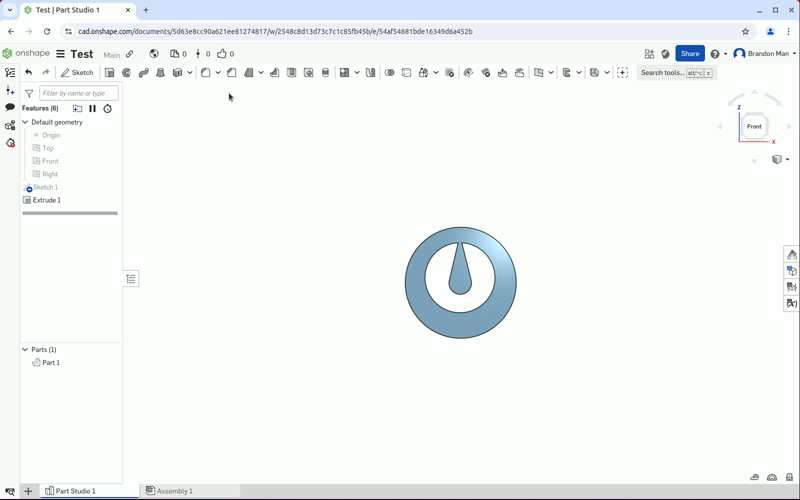
mouse_move(541, 75)
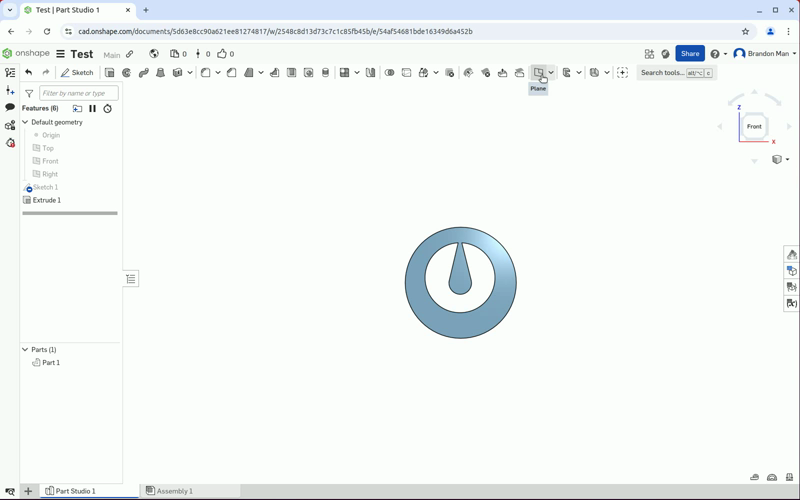
click(541, 75)
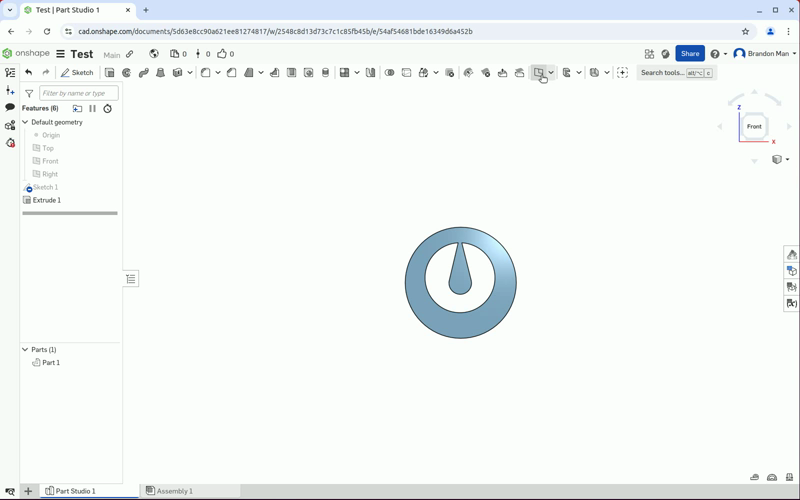
mouse_move(73, 163)
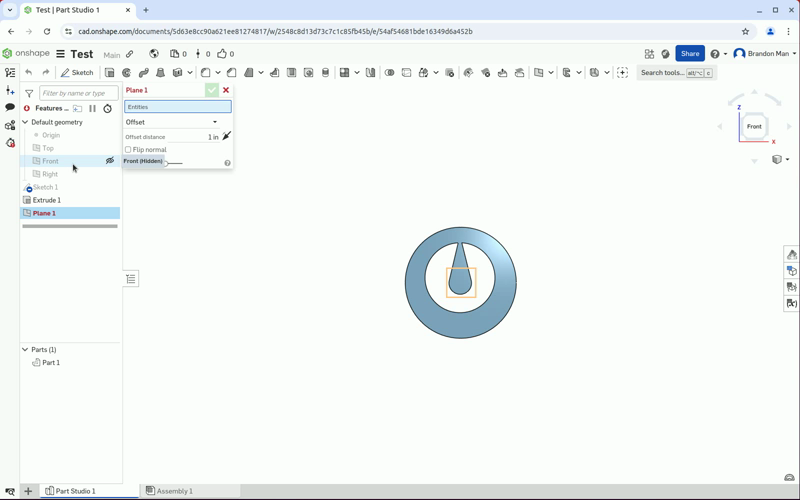
click(73, 163)
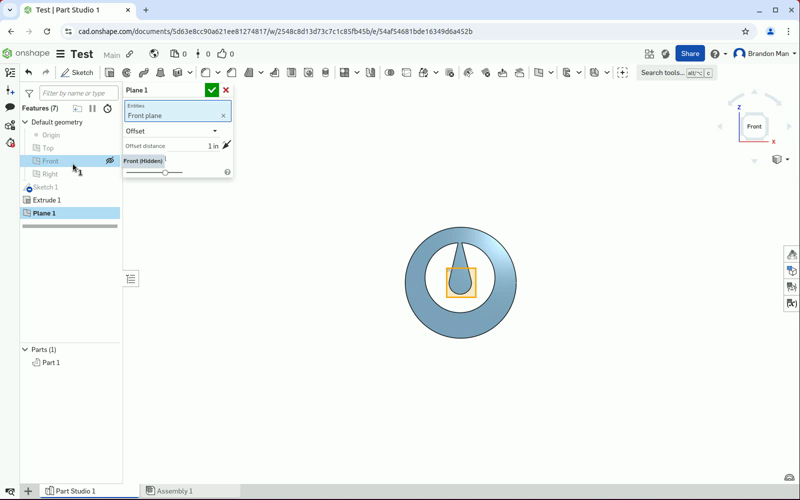
key(tab, 2)
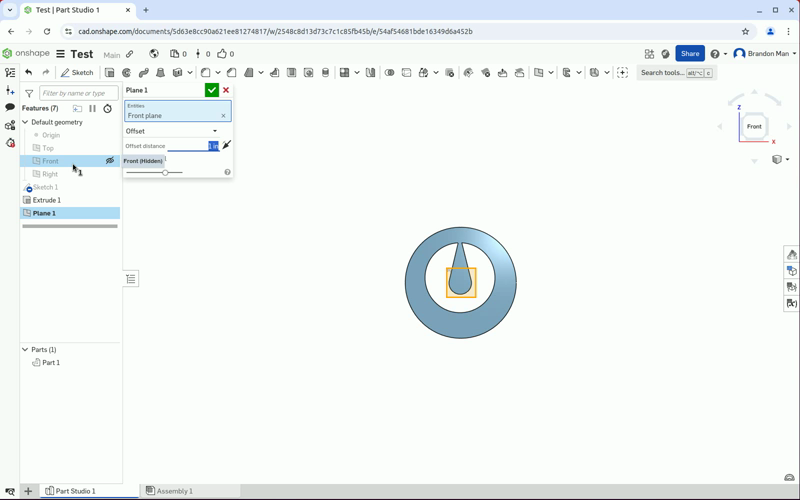
text(3.851)
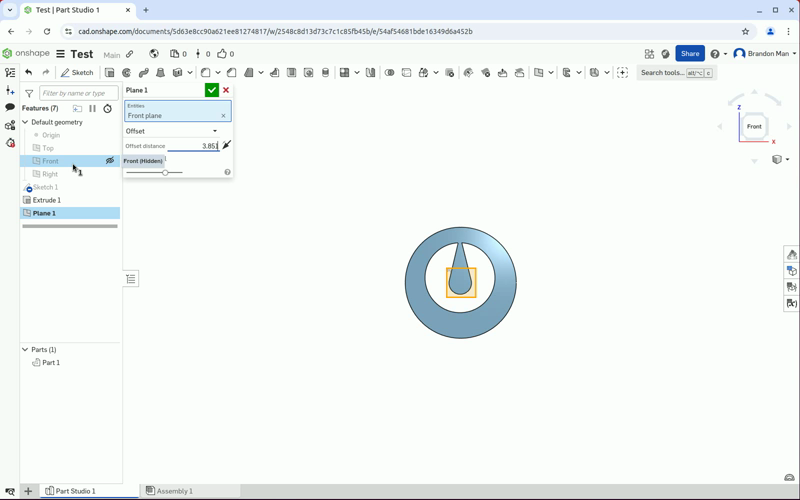
key(enter, 2)
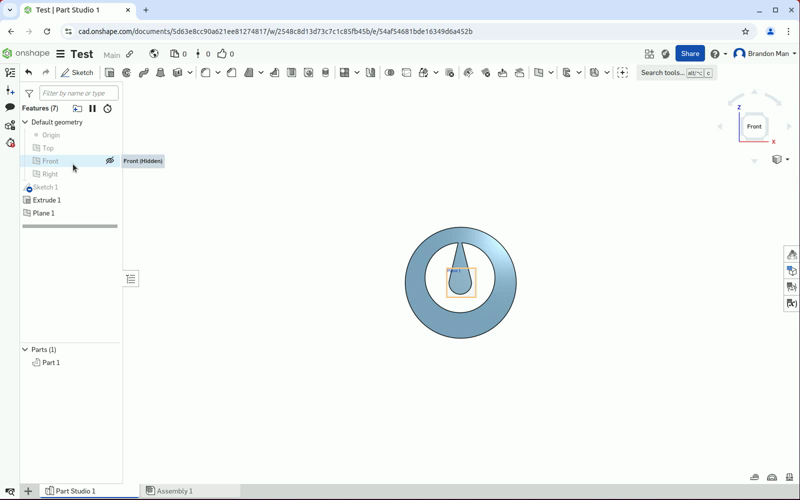
key(shift+s)
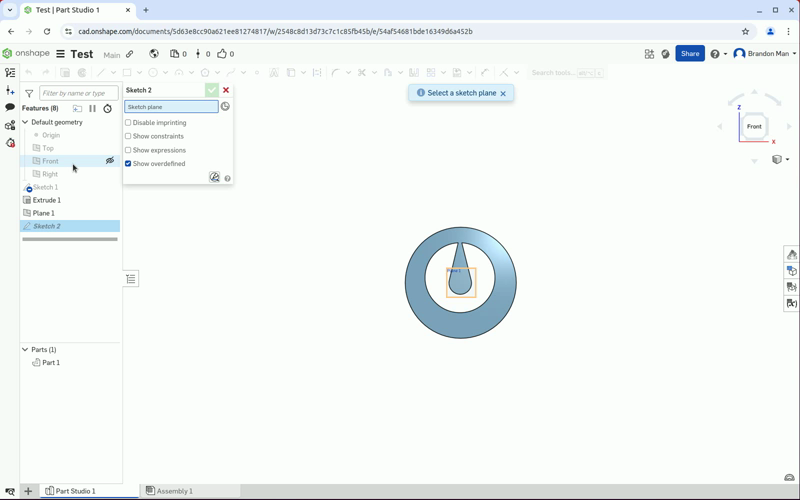
mouse_move(73, 215)
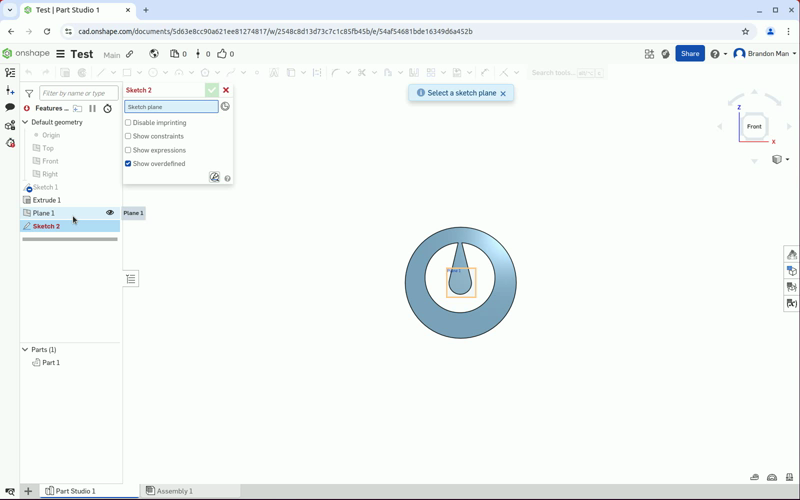
click(73, 215)
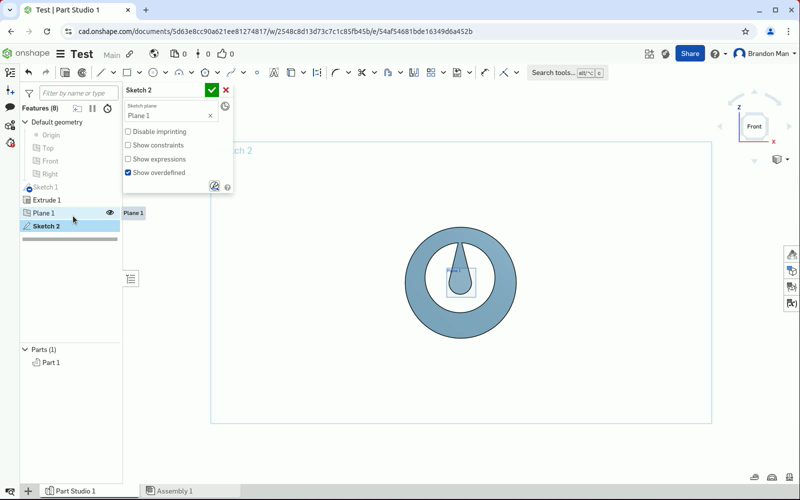
mouse_move(73, 352)
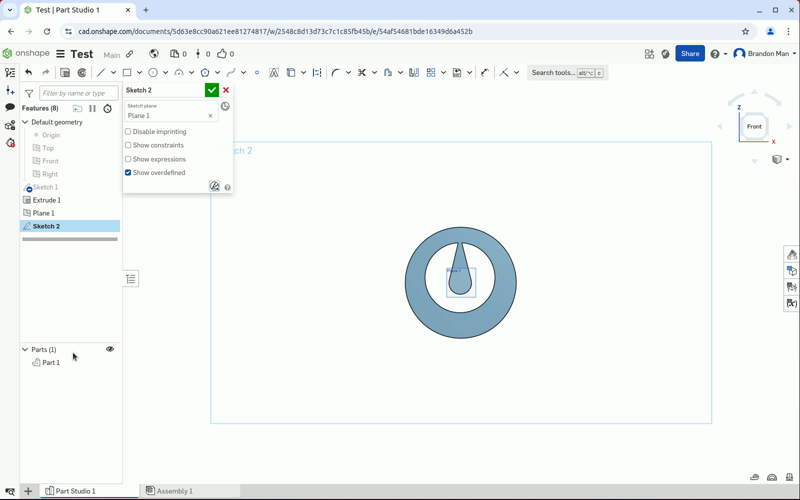
key(y)
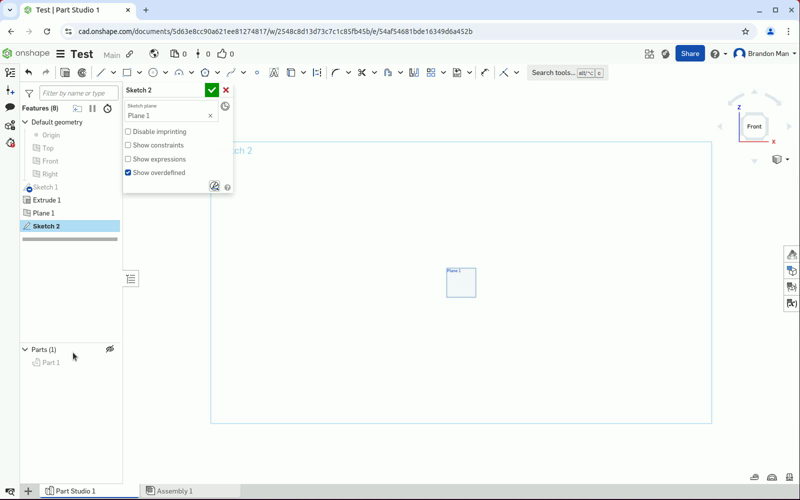
key(a)
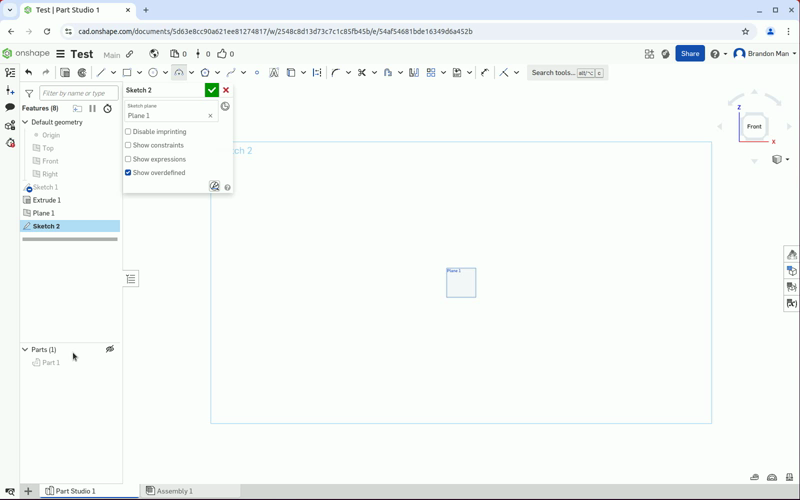
key_down(shift)
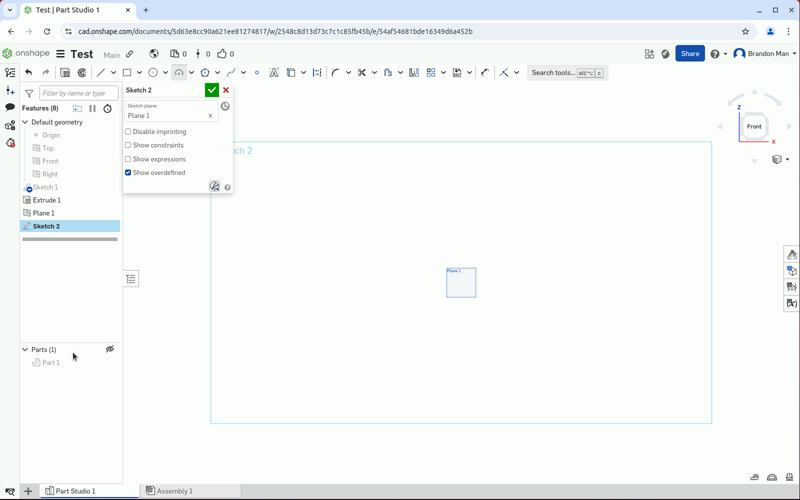
mouse_move(450, 280)
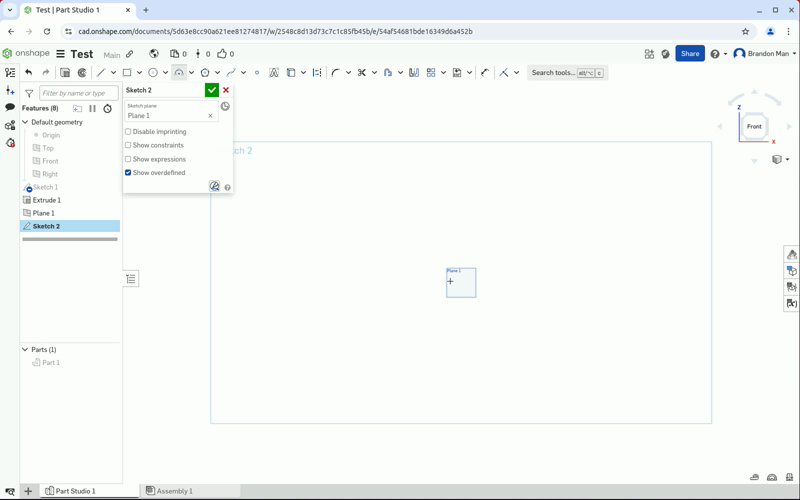
click(450, 280)
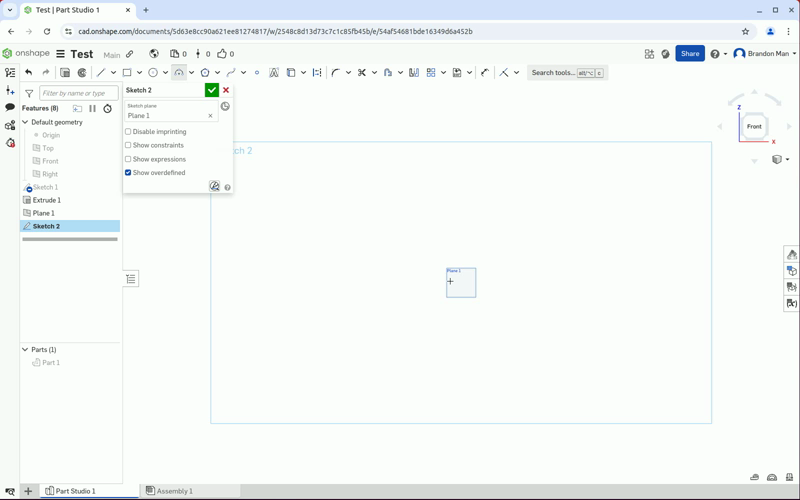
key_up(shift)
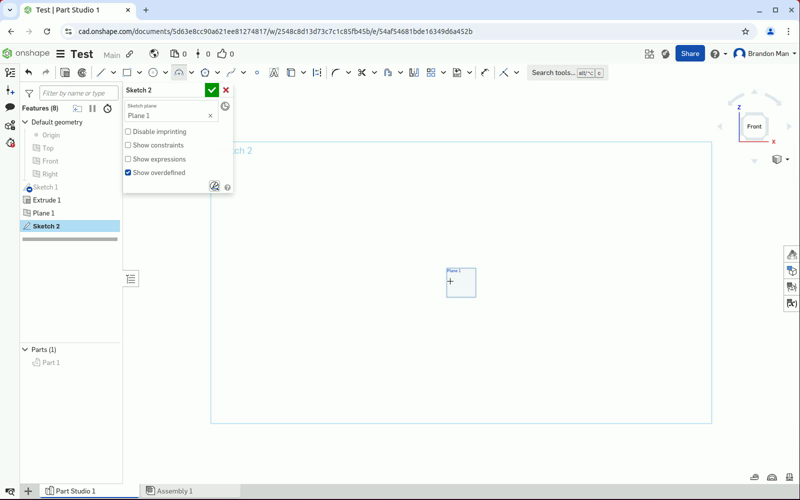
key_down(shift)
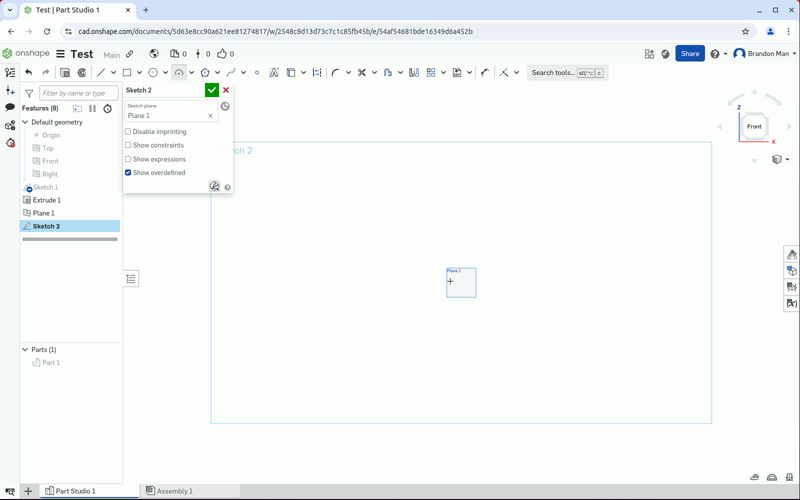
mouse_move(473, 280)
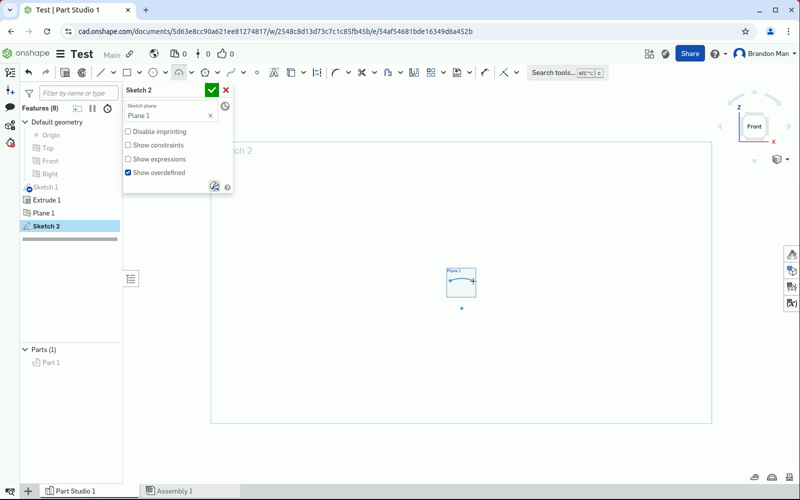
click(473, 280)
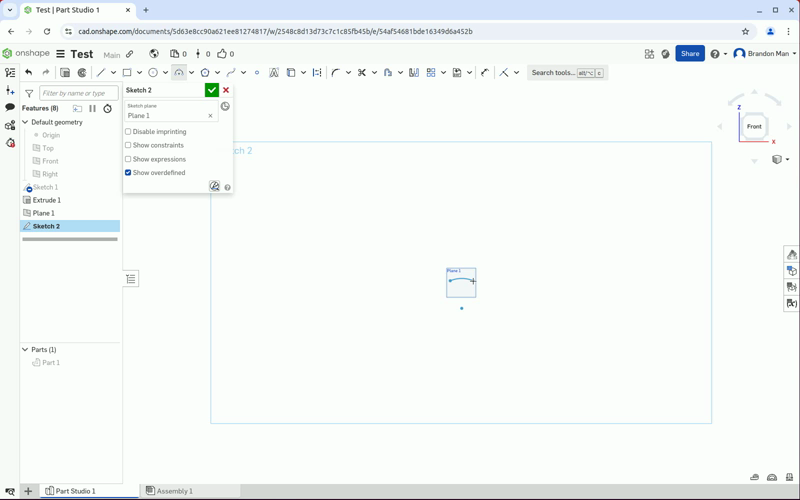
mouse_move(461, 294)
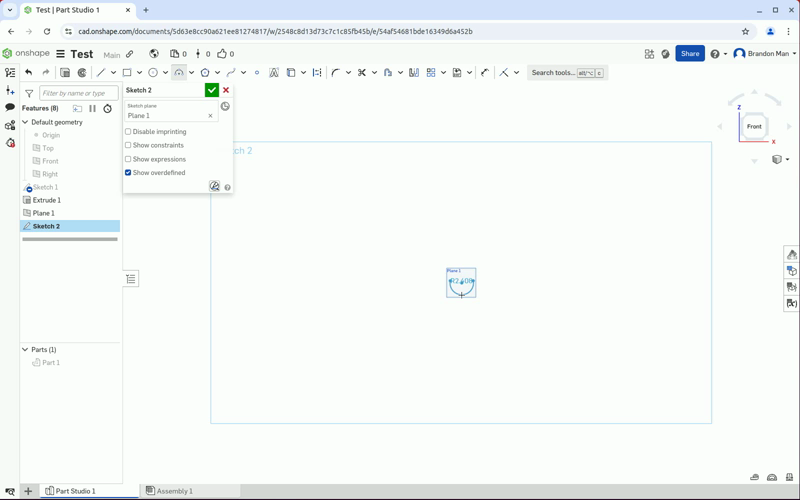
click(461, 294)
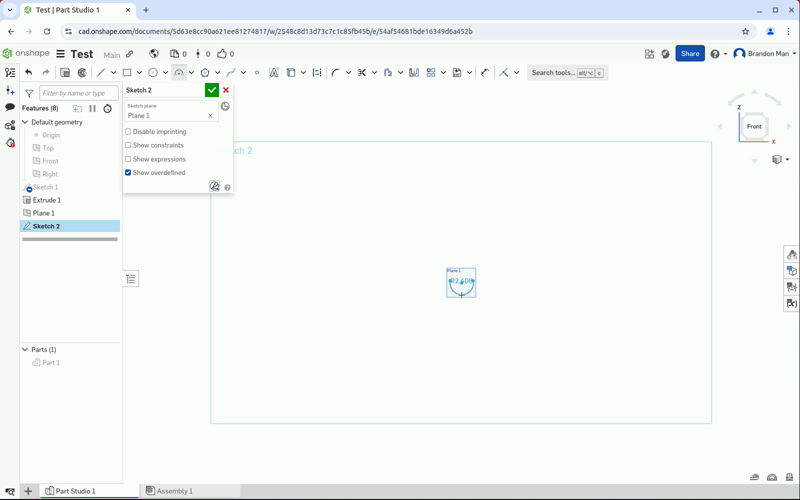
key_up(shift)
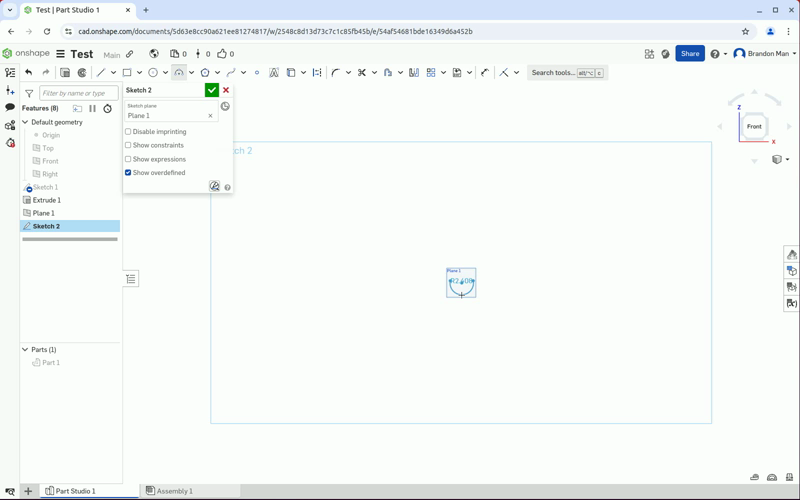
key(esc)
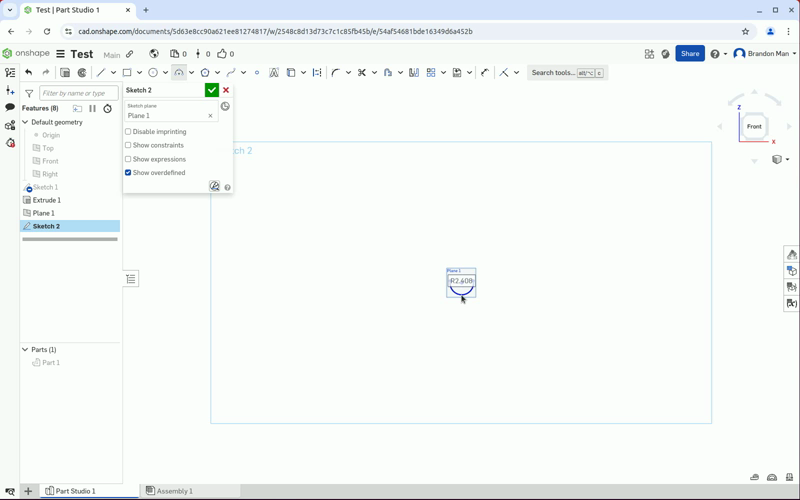
key(l)
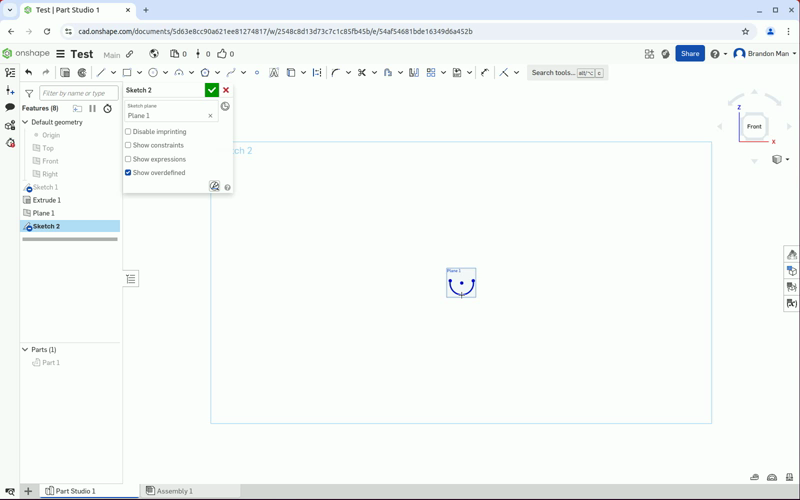
mouse_move(473, 280)
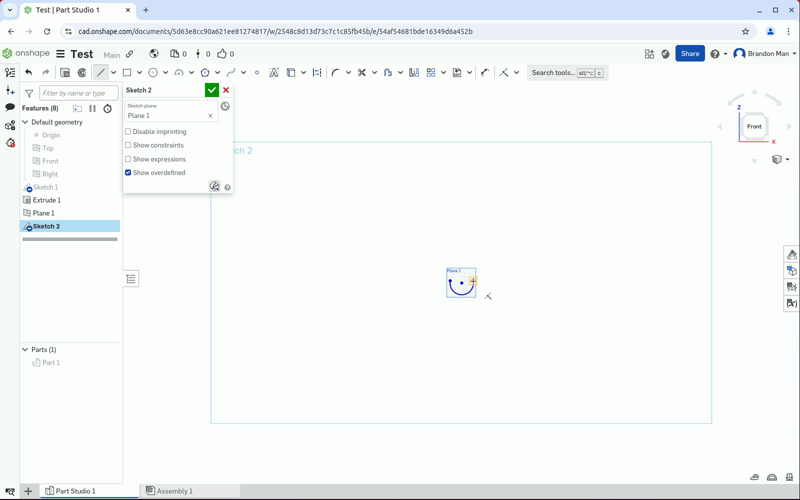
click(473, 280)
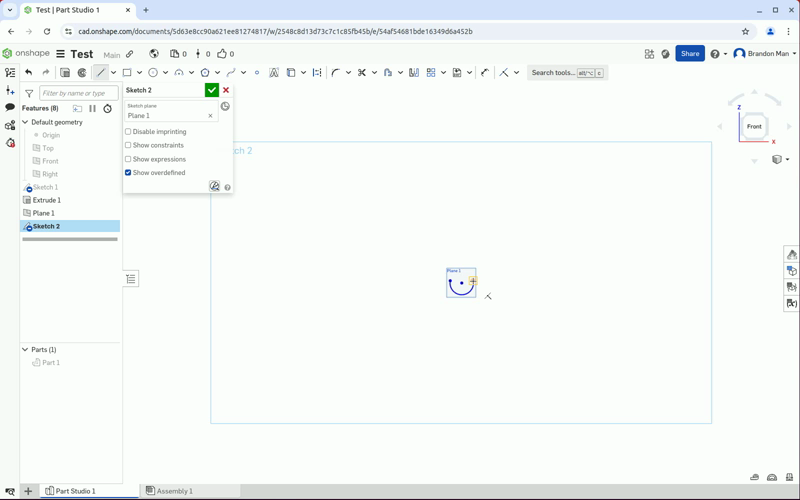
key_down(shift)
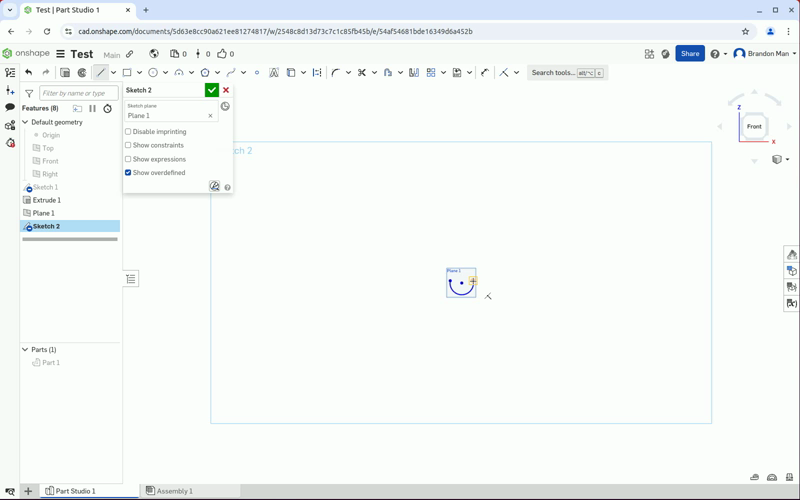
mouse_move(503, 280)
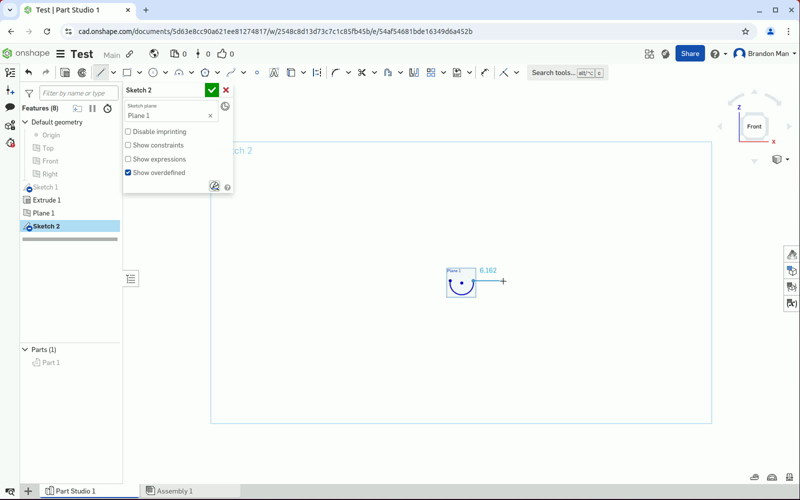
mouse_move(473, 279)
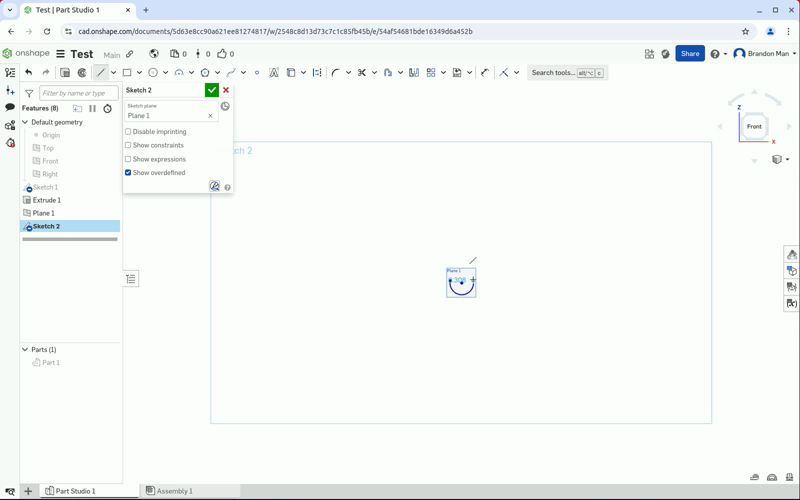
scroll(6)
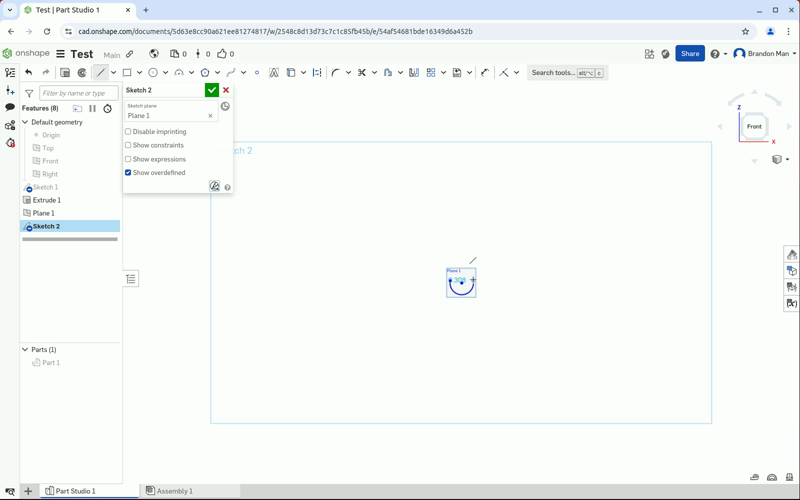
scroll(6)
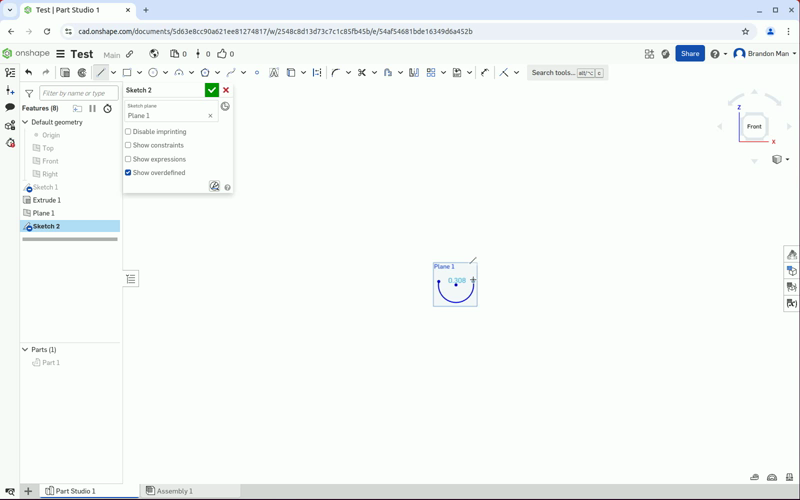
scroll(6)
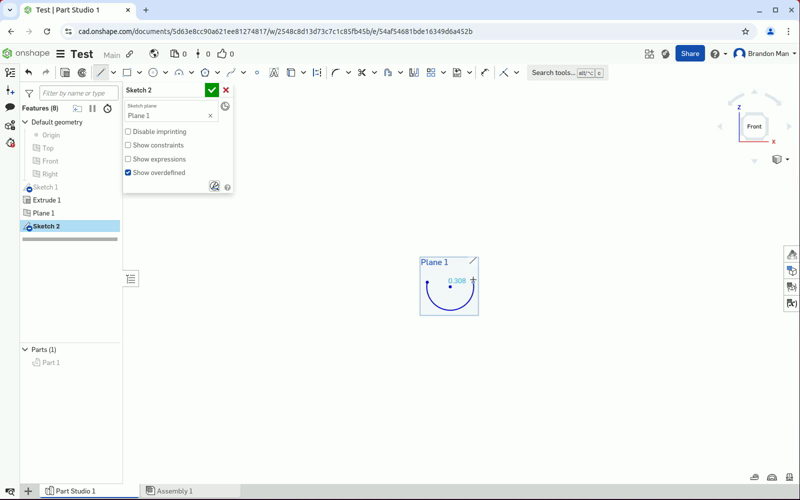
scroll(6)
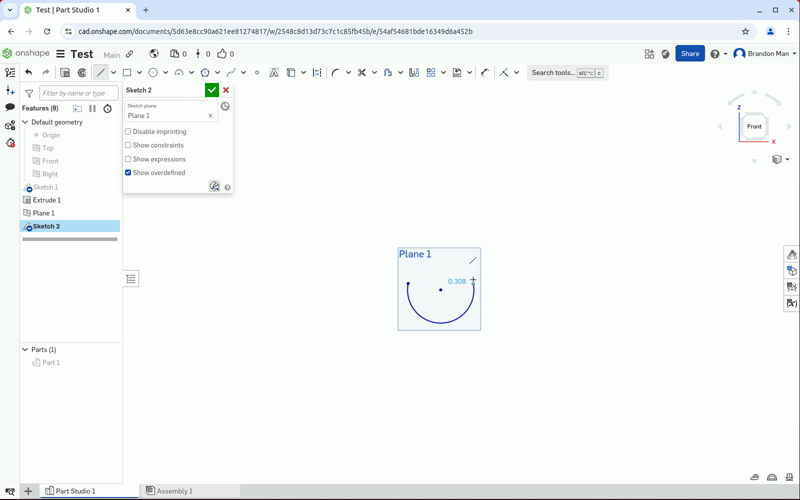
scroll(6)
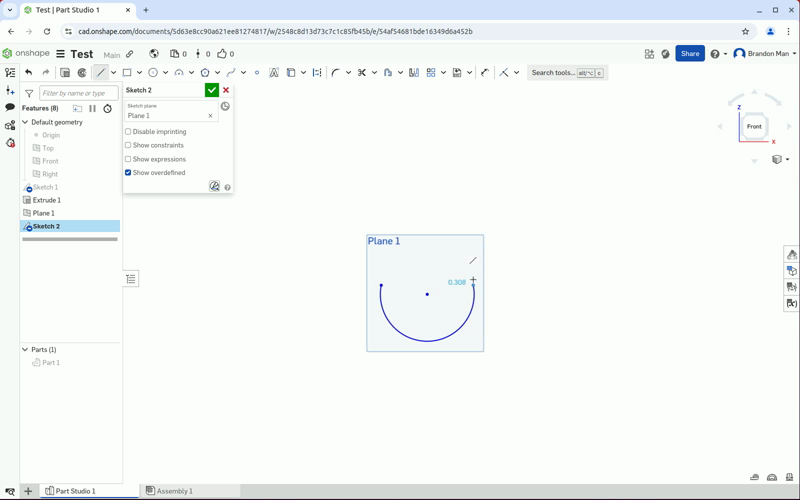
scroll(6)
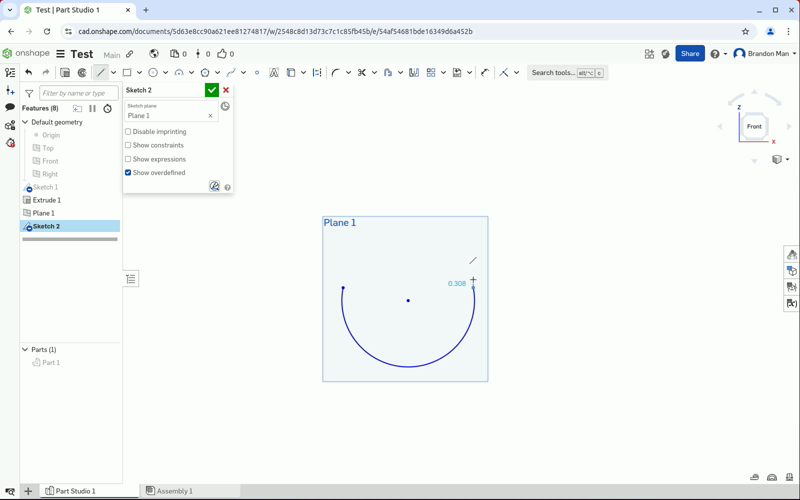
scroll(6)
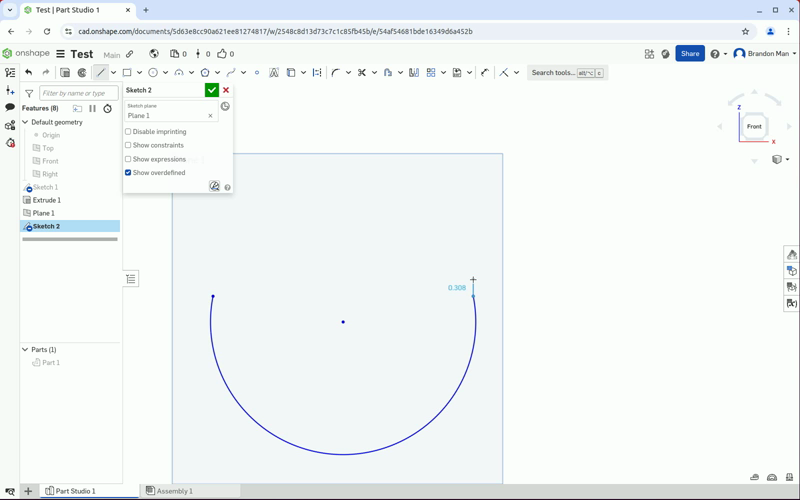
click(473, 279)
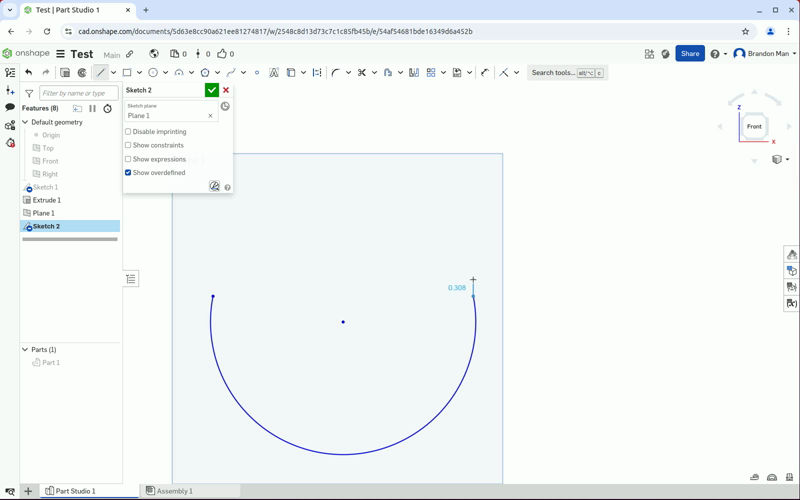
scroll(-6)
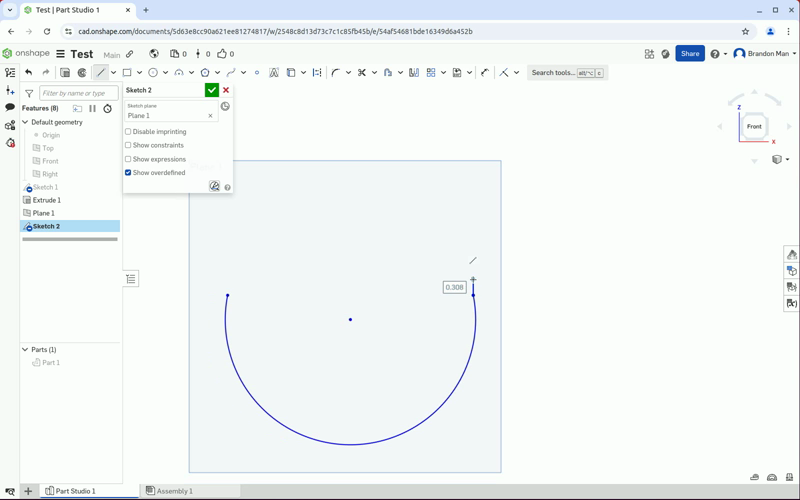
scroll(-6)
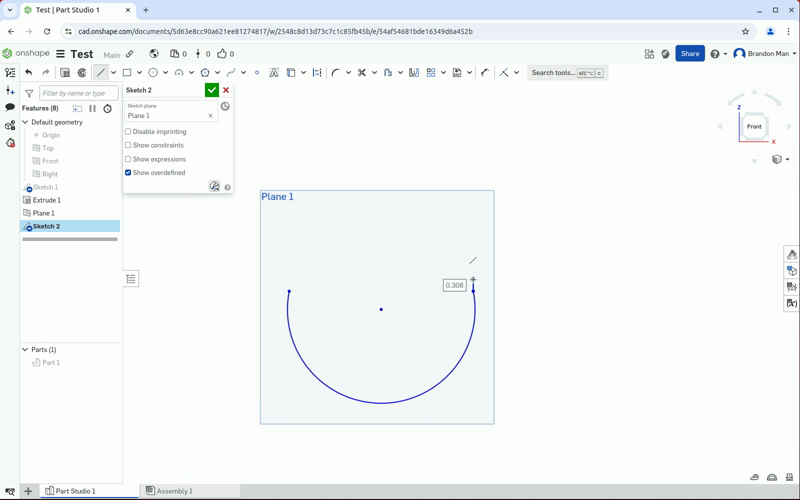
scroll(-6)
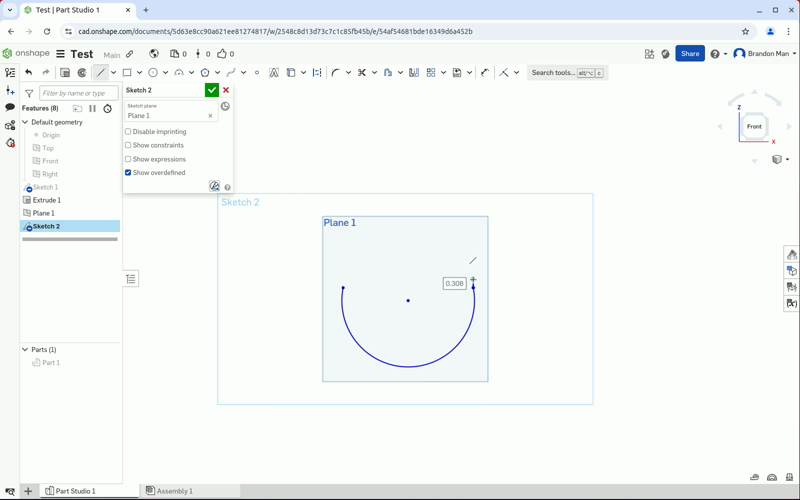
scroll(-6)
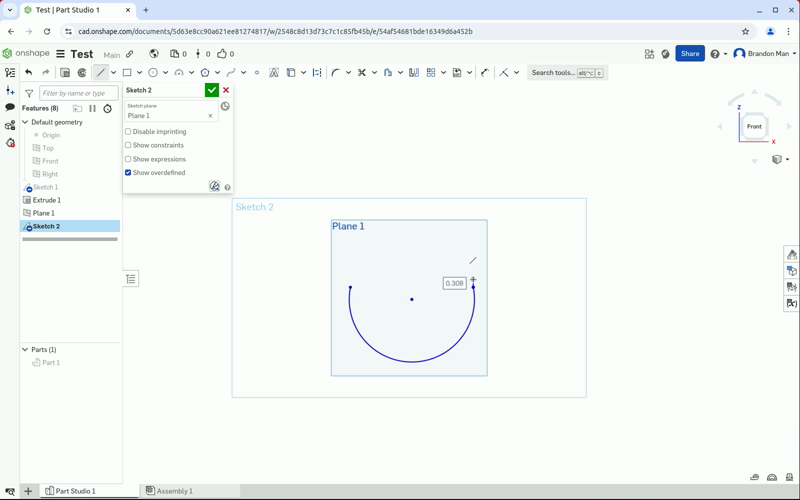
scroll(-6)
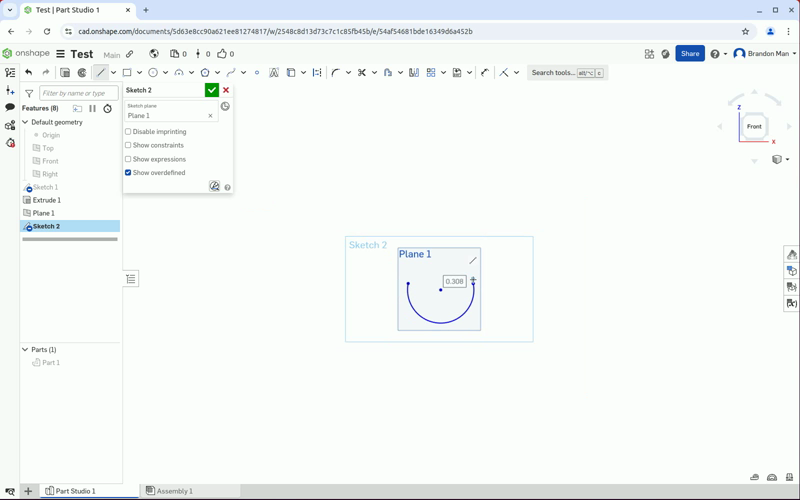
scroll(-6)
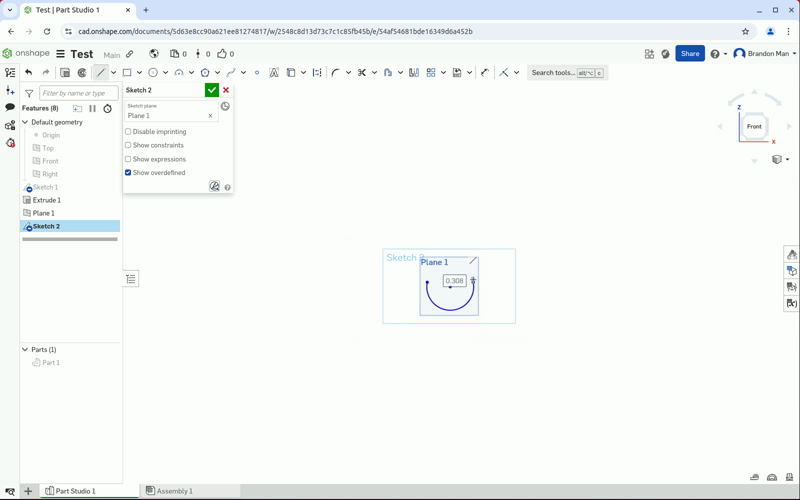
scroll(-6)
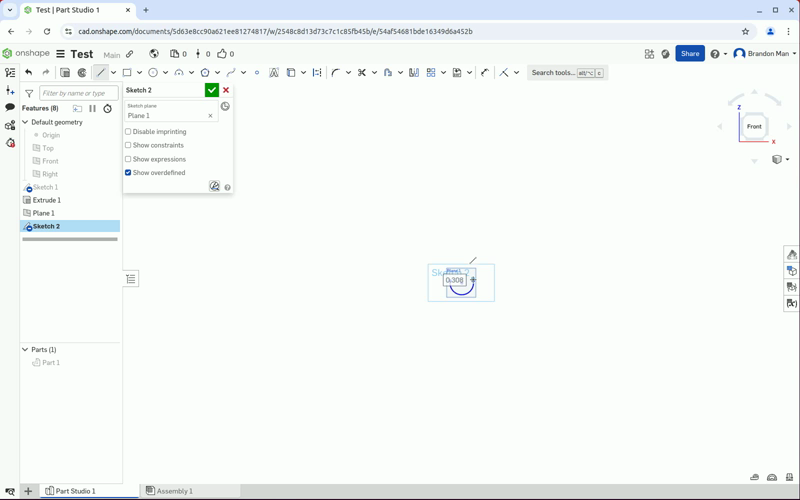
key_up(shift)
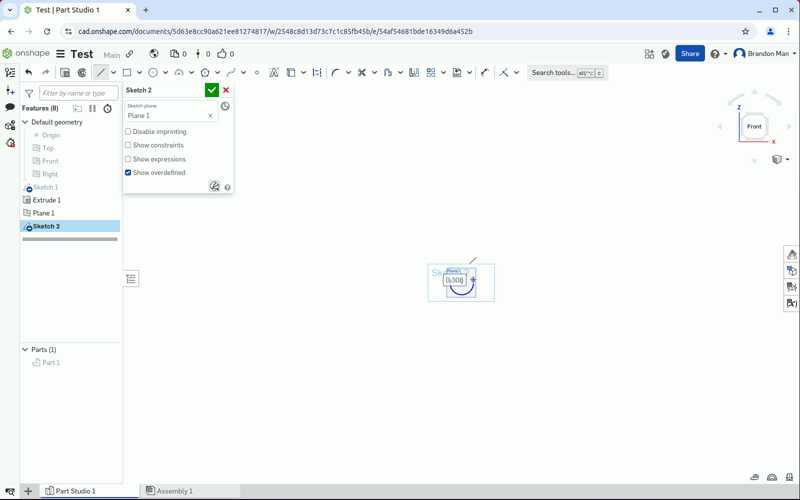
key(esc)
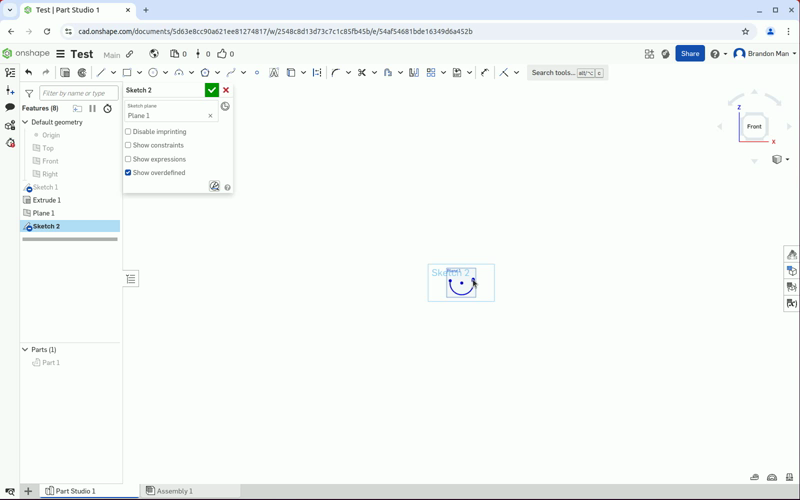
key(a)
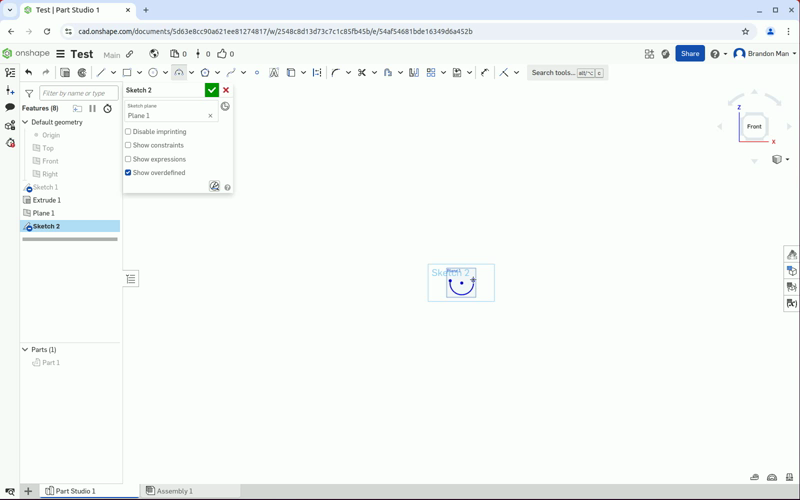
mouse_move(473, 279)
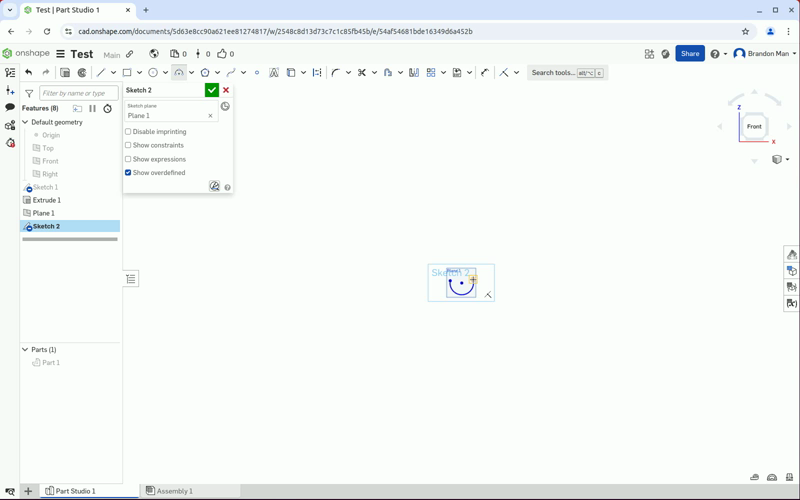
scroll(6)
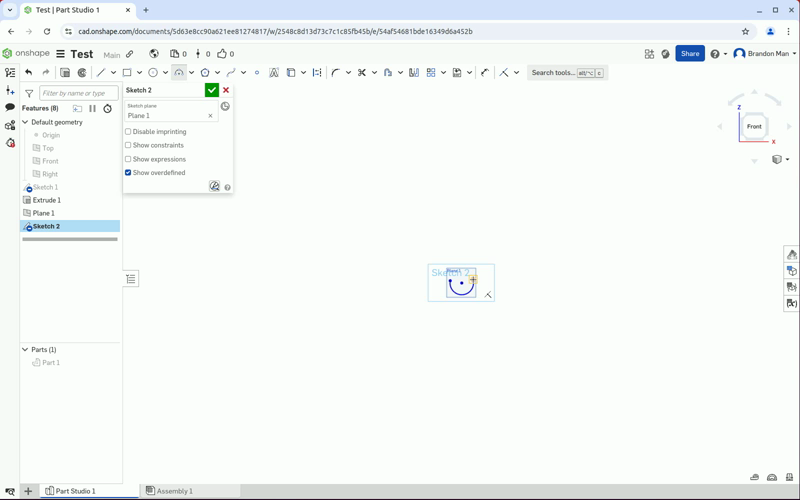
scroll(6)
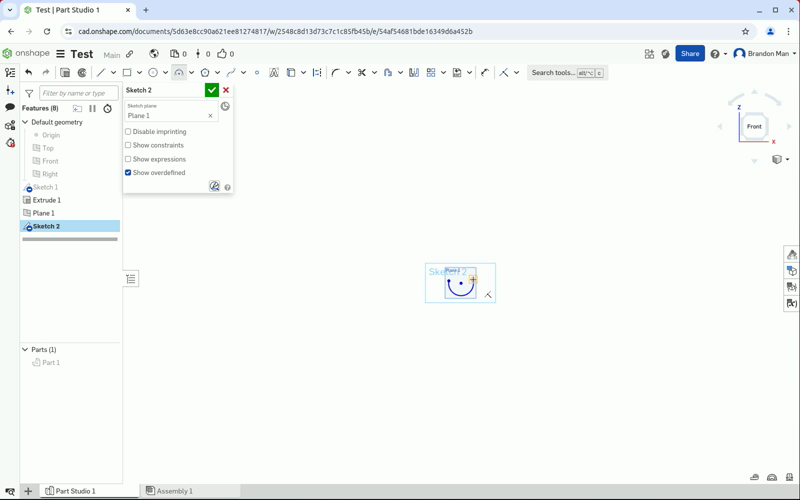
scroll(6)
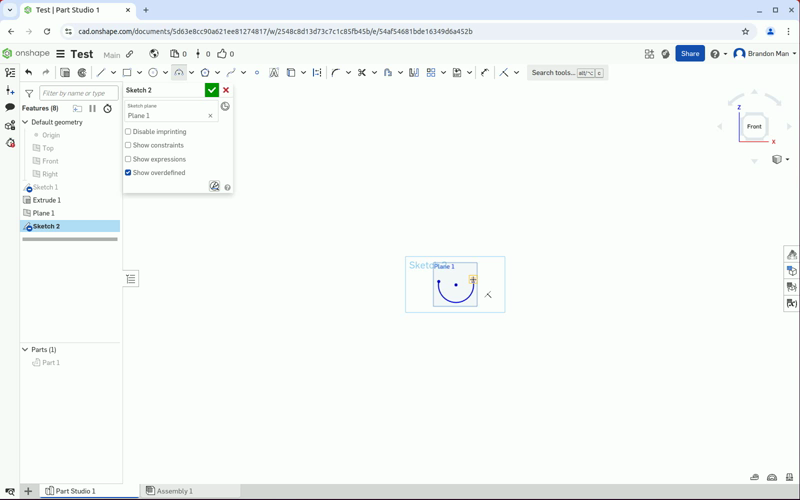
scroll(6)
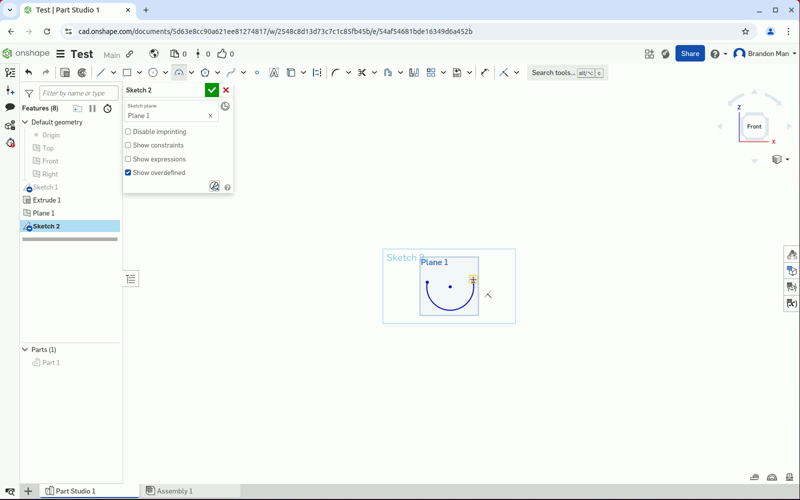
scroll(6)
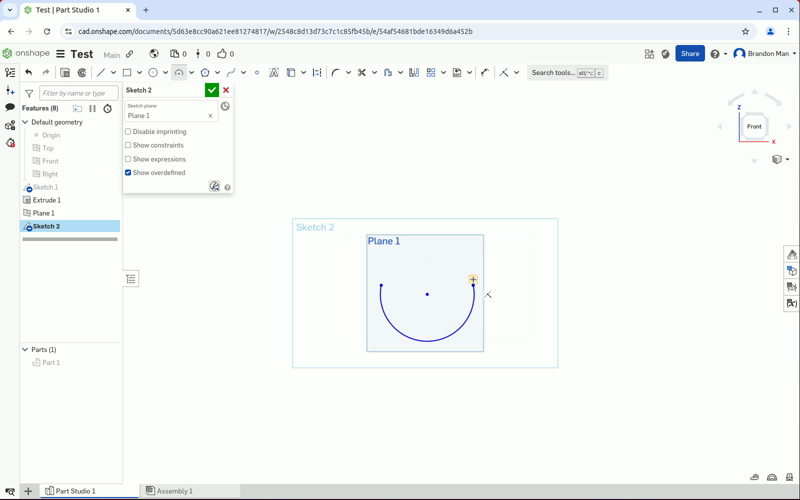
scroll(6)
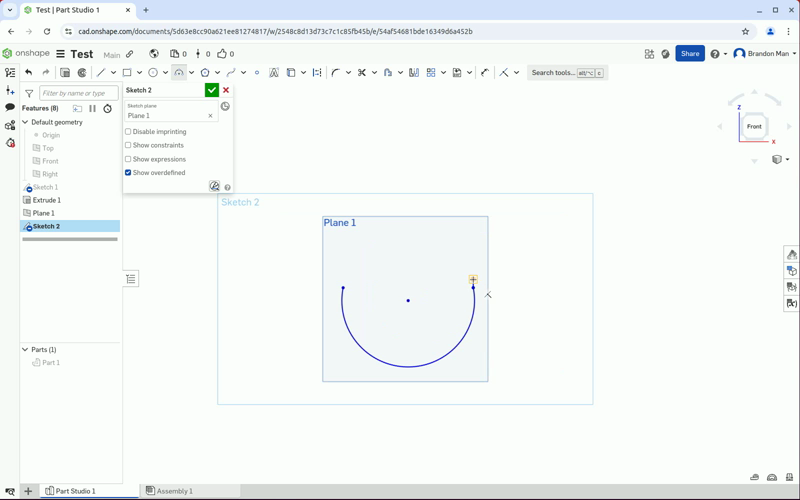
scroll(6)
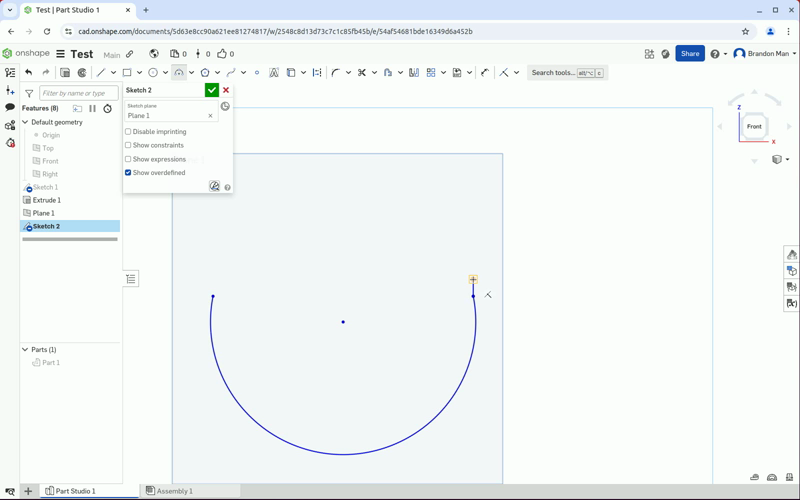
click(473, 279)
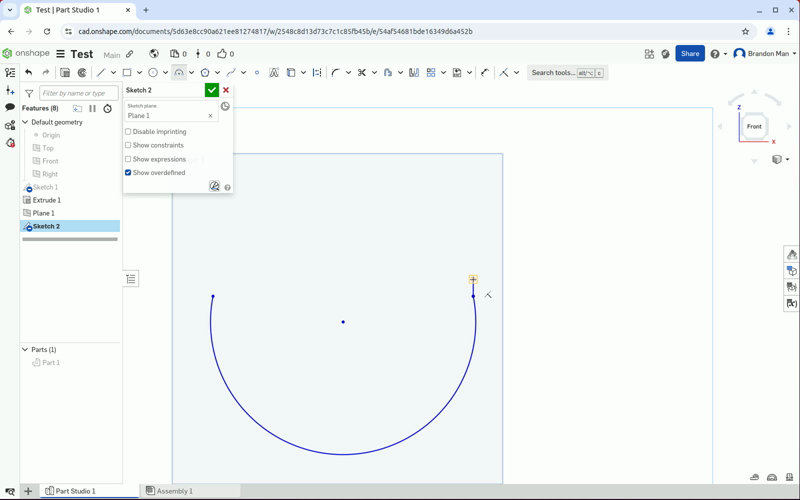
scroll(-6)
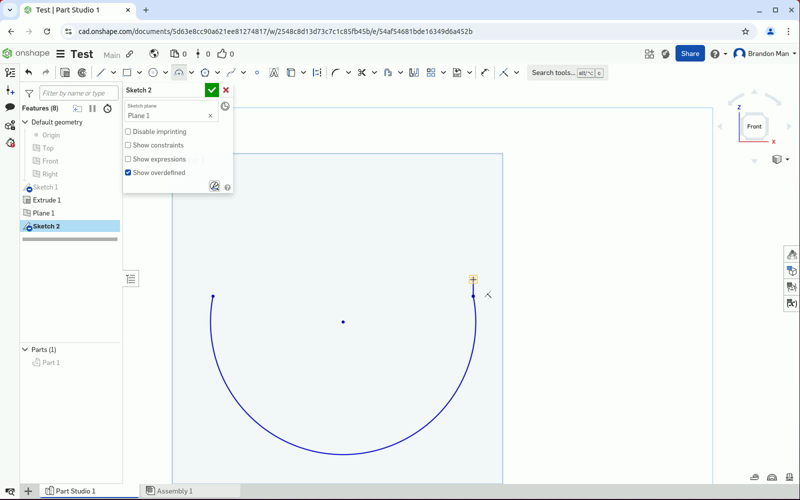
scroll(-6)
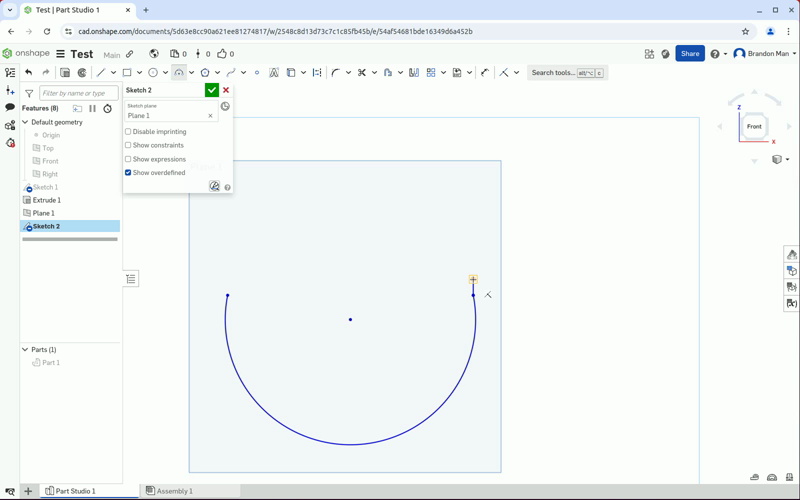
scroll(-6)
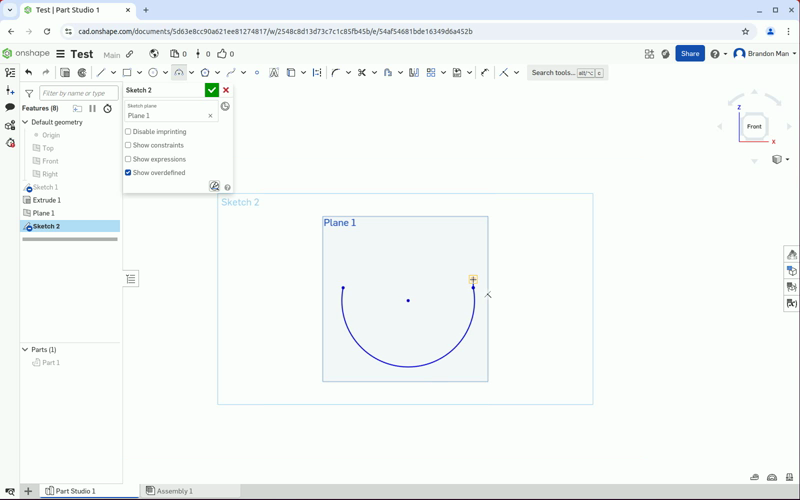
scroll(-6)
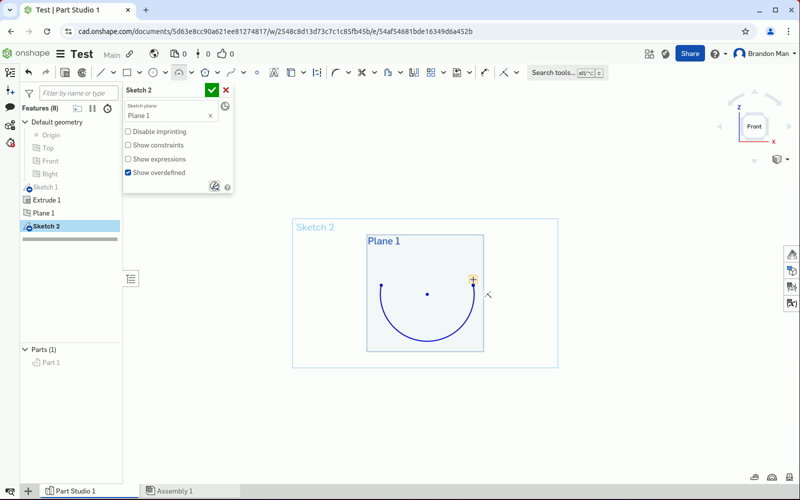
scroll(-6)
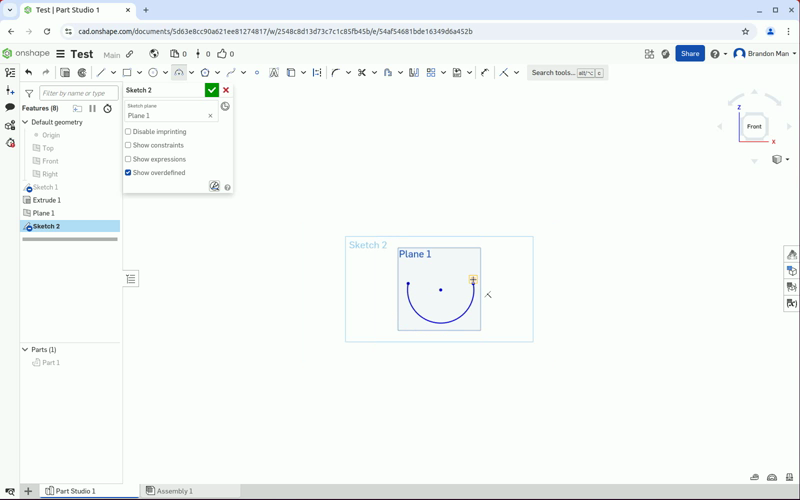
scroll(-6)
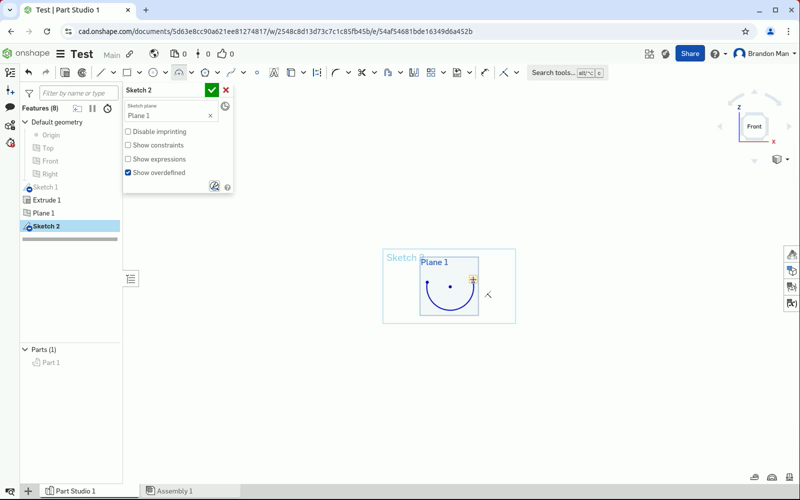
scroll(-6)
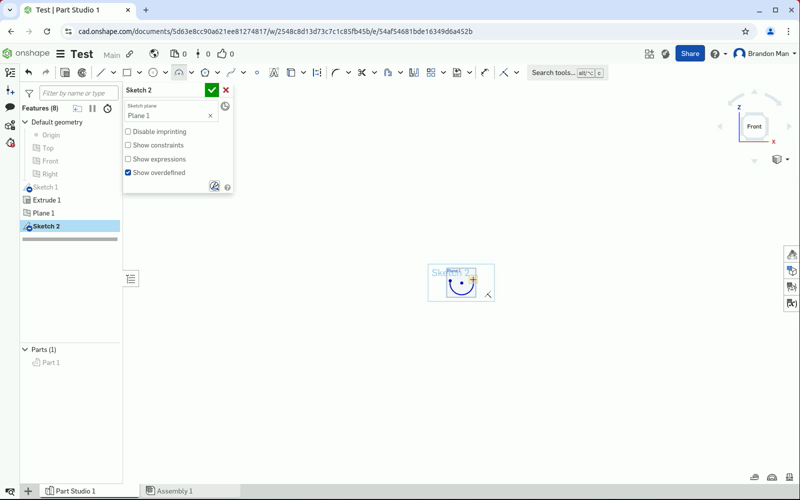
key_down(shift)
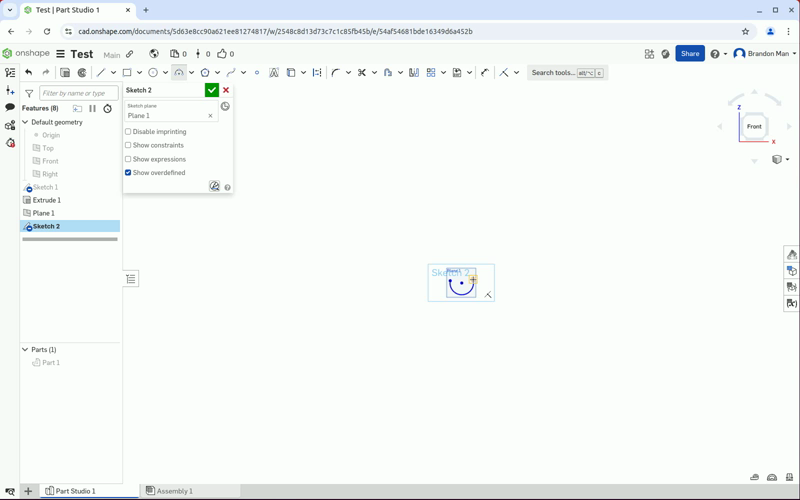
mouse_move(450, 279)
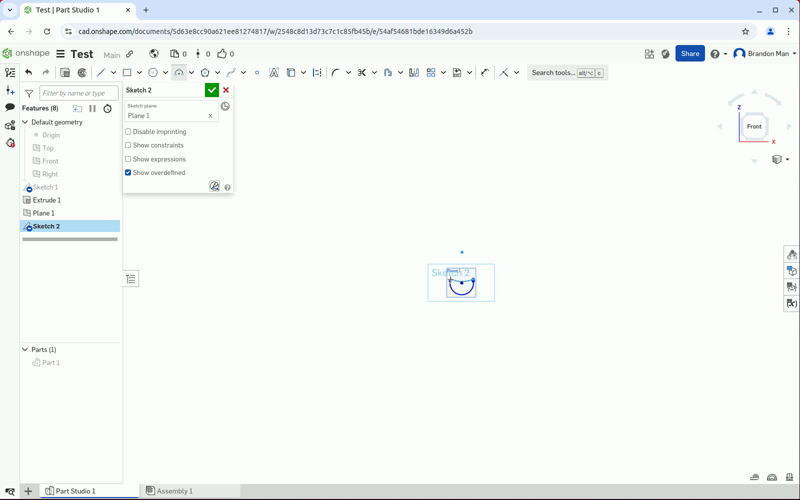
scroll(6)
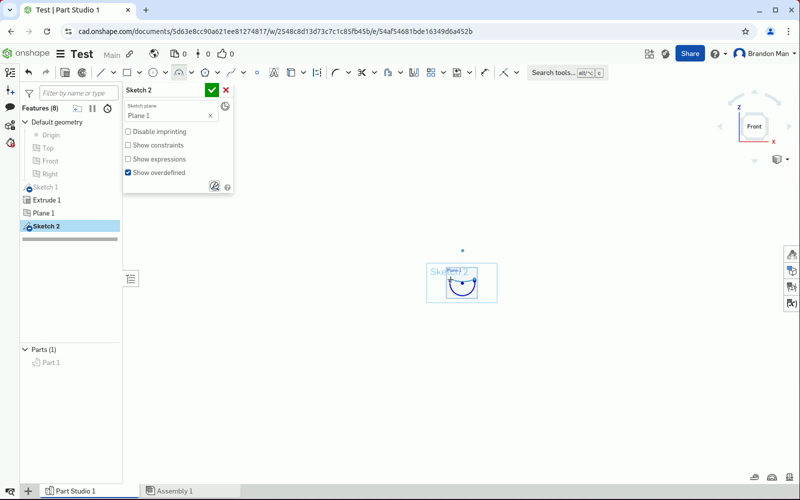
scroll(6)
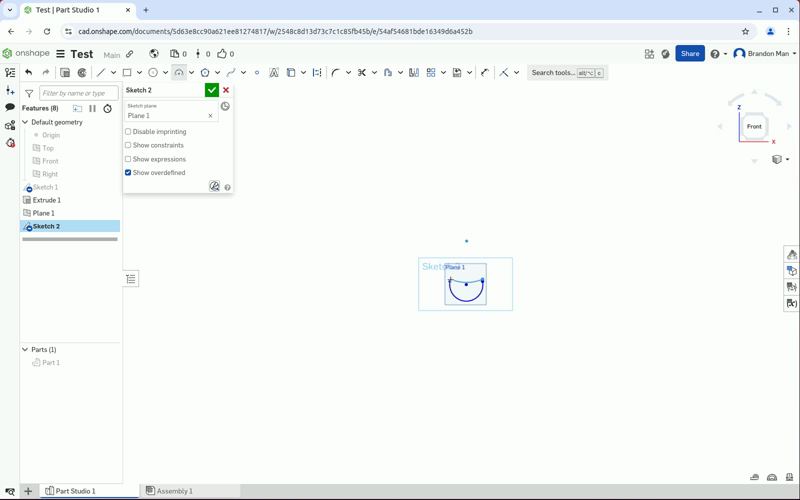
scroll(6)
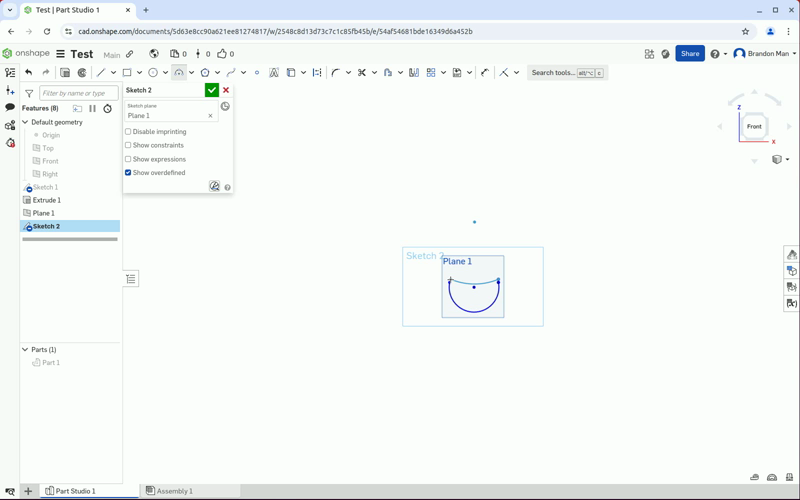
scroll(6)
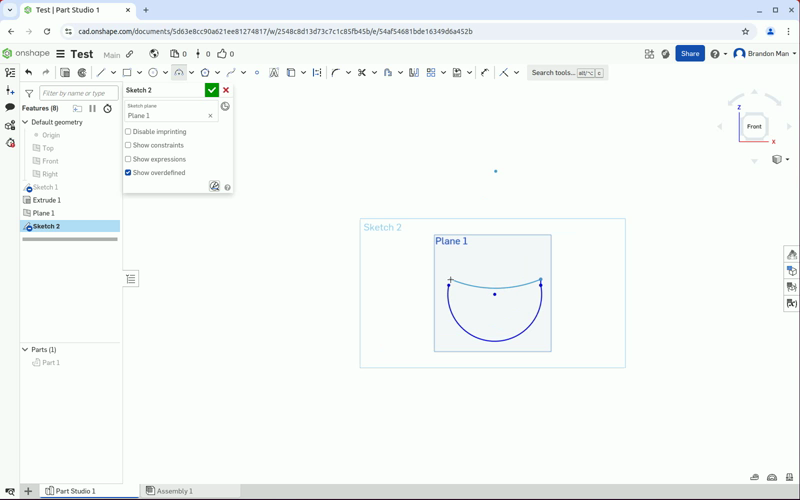
scroll(6)
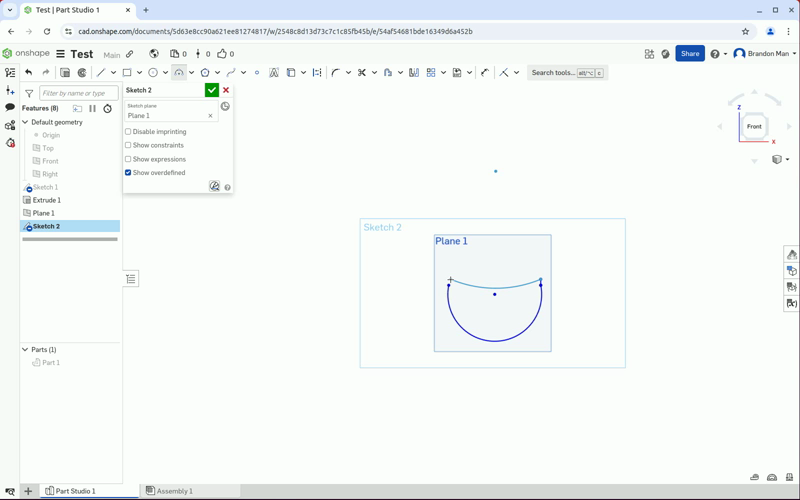
scroll(6)
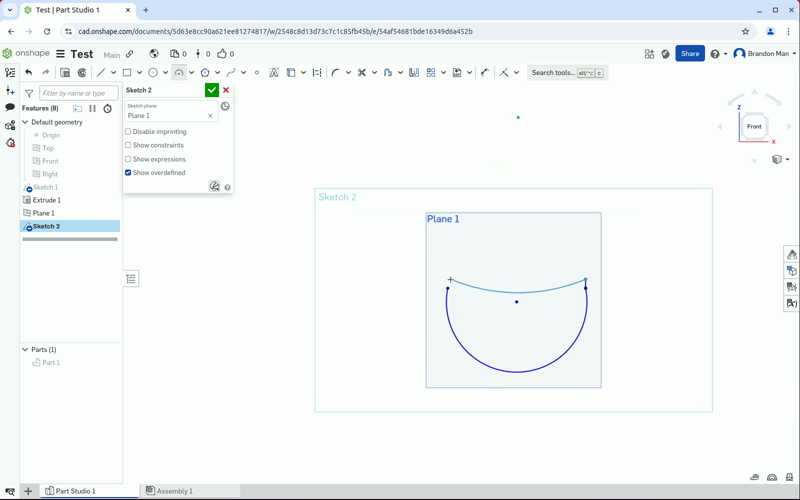
scroll(6)
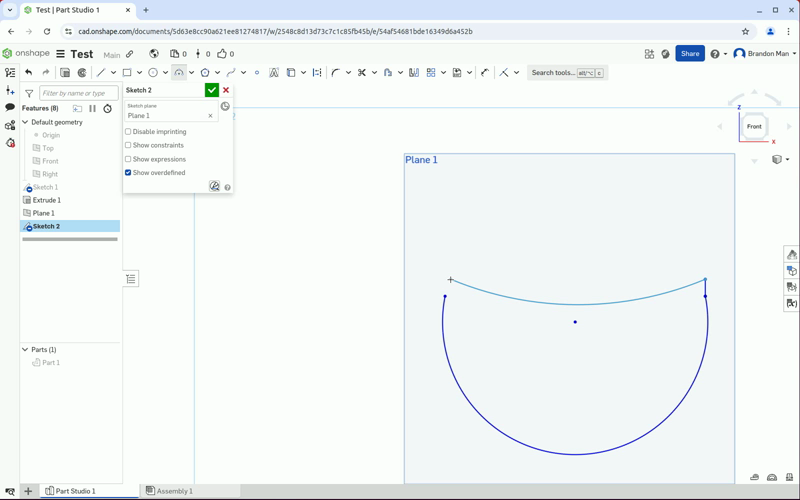
click(450, 279)
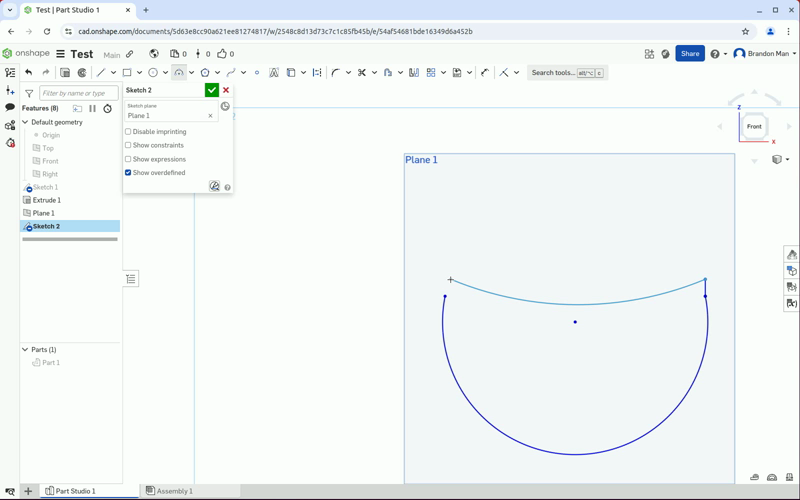
scroll(-6)
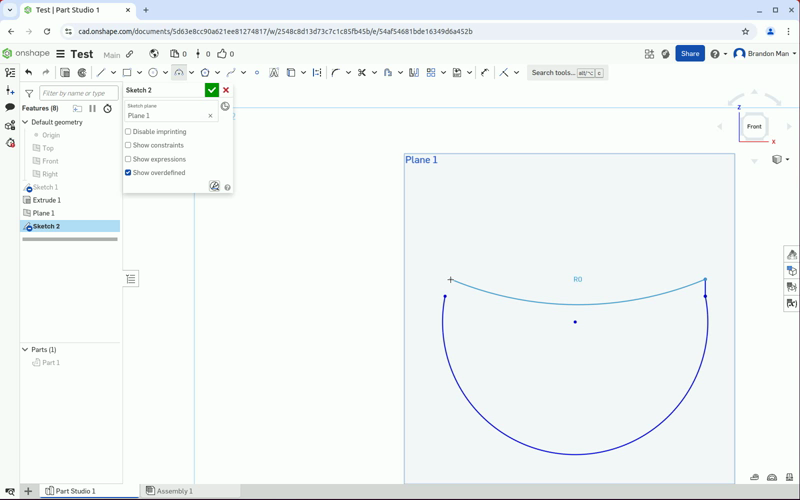
scroll(-6)
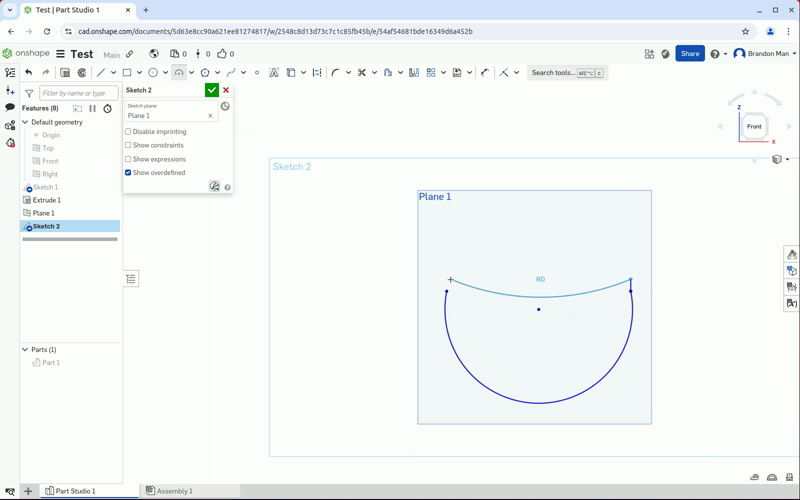
scroll(-6)
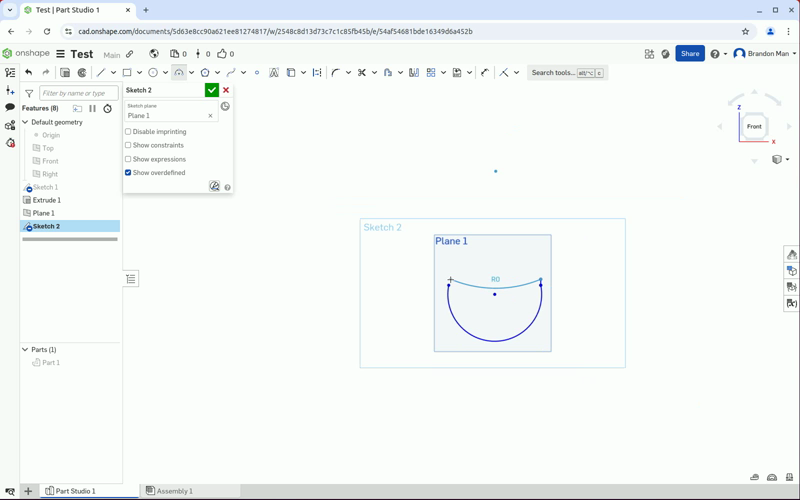
scroll(-6)
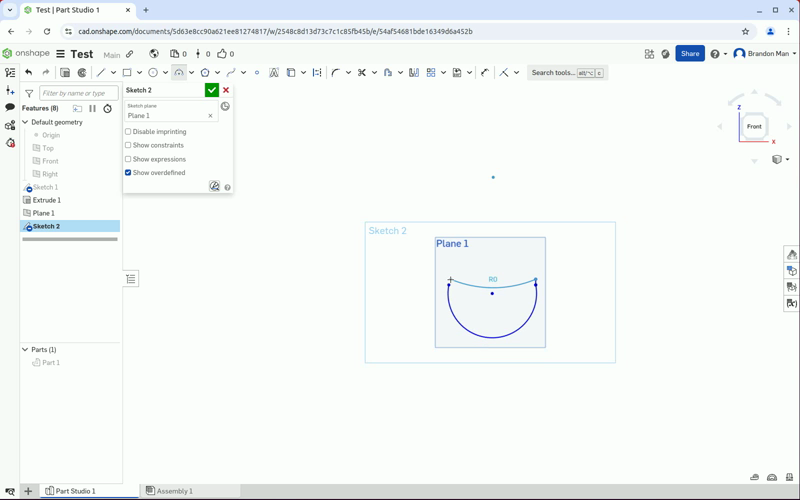
scroll(-6)
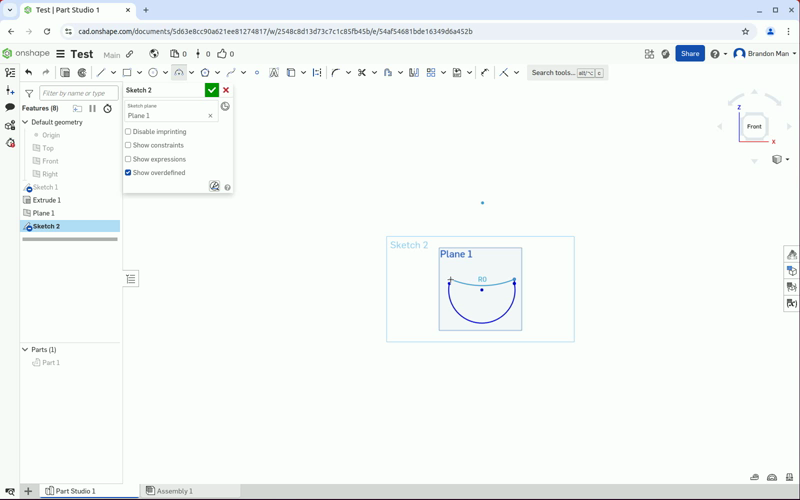
scroll(-6)
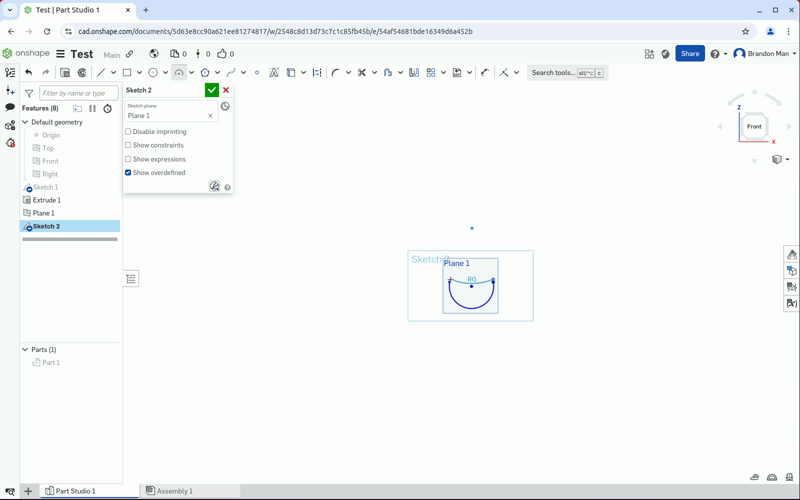
scroll(-6)
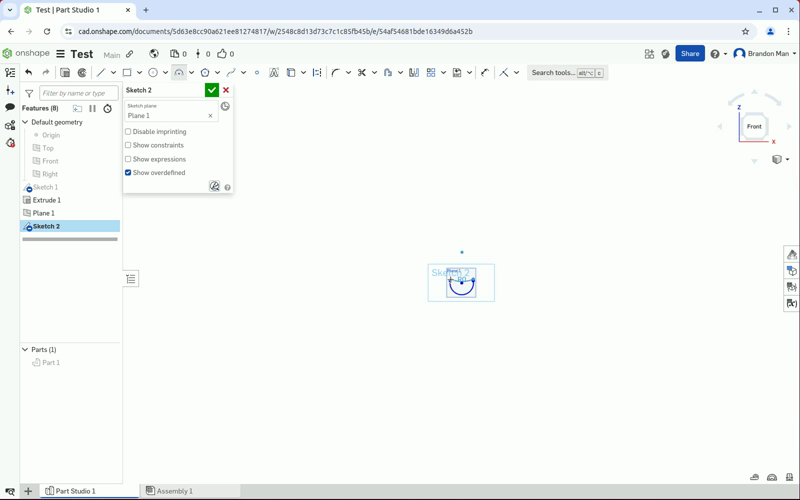
mouse_move(461, 271)
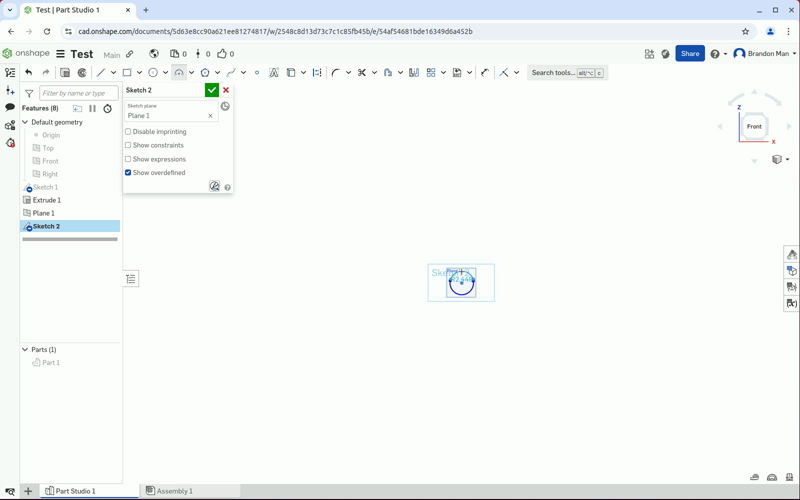
click(461, 271)
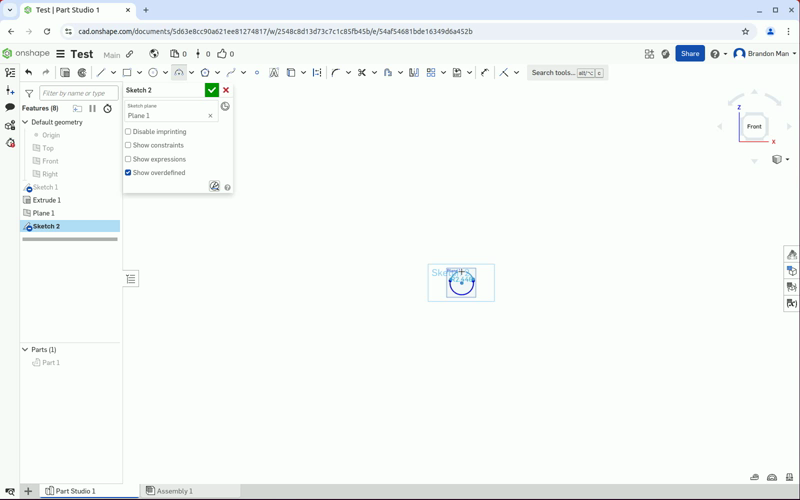
key_up(shift)
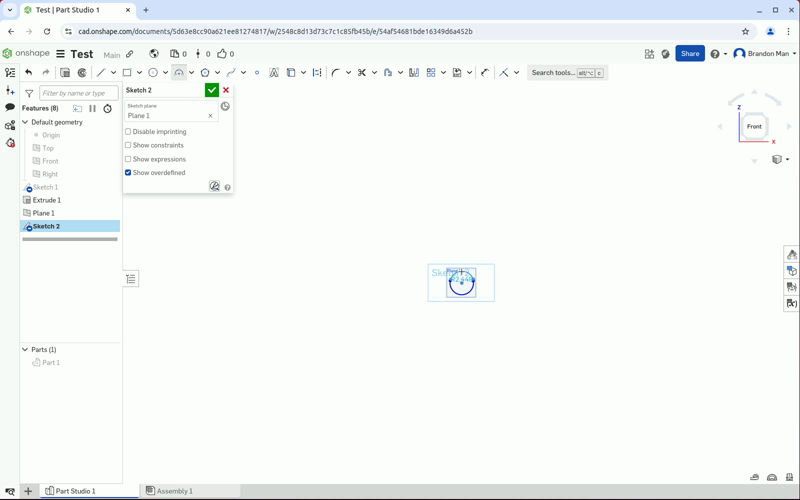
key(esc)
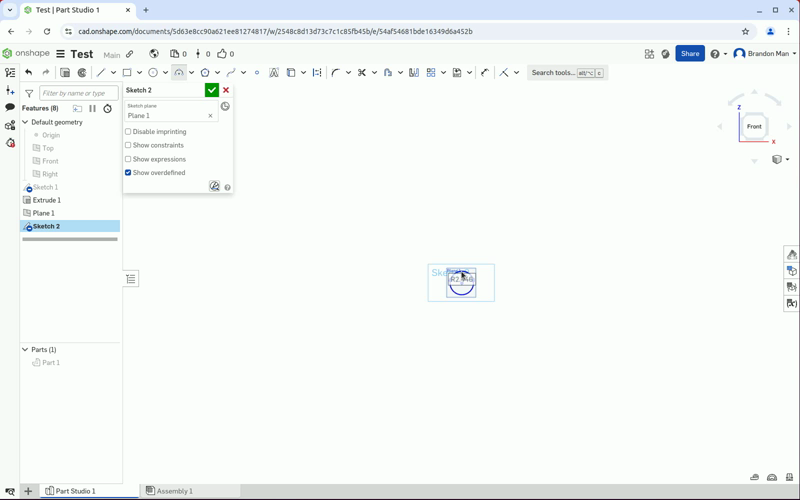
key(l)
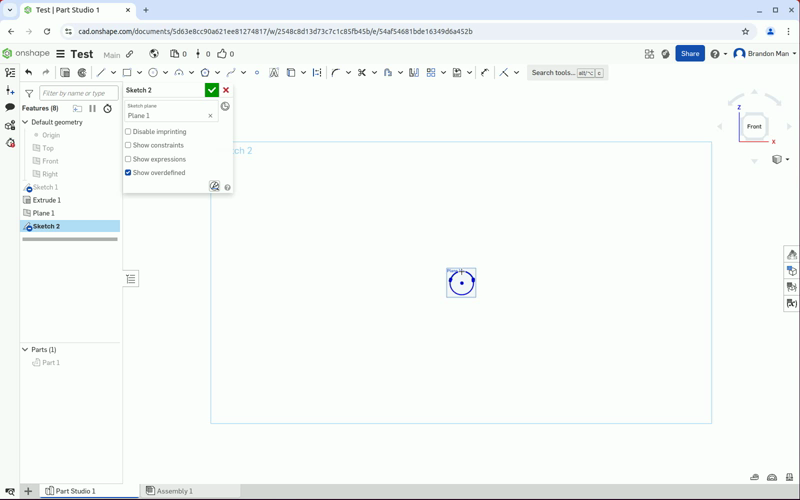
mouse_move(450, 279)
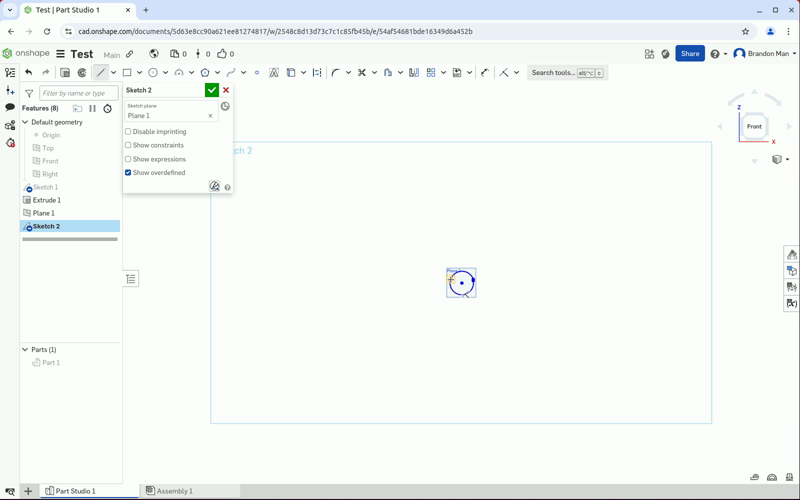
scroll(6)
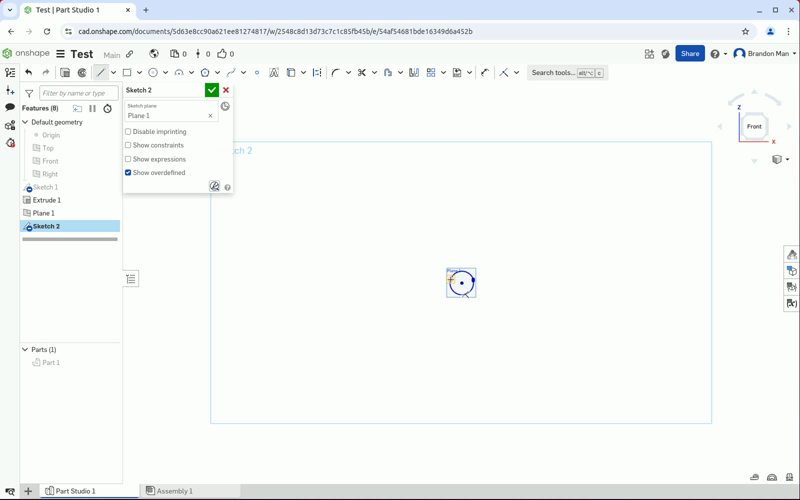
scroll(6)
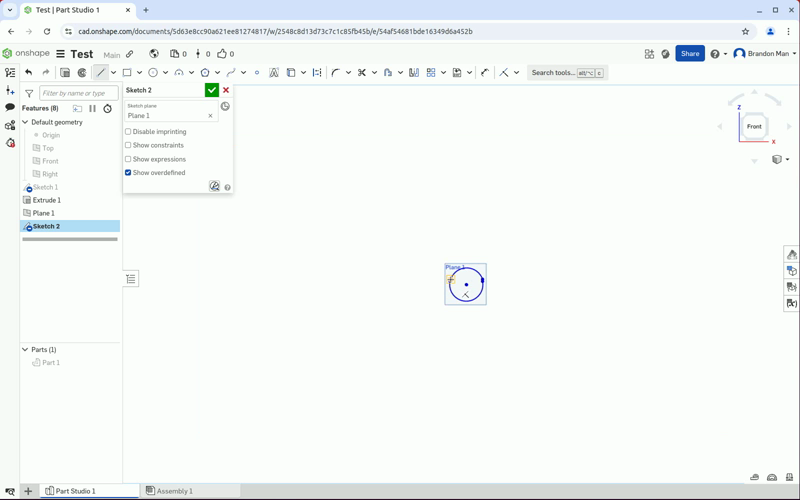
scroll(6)
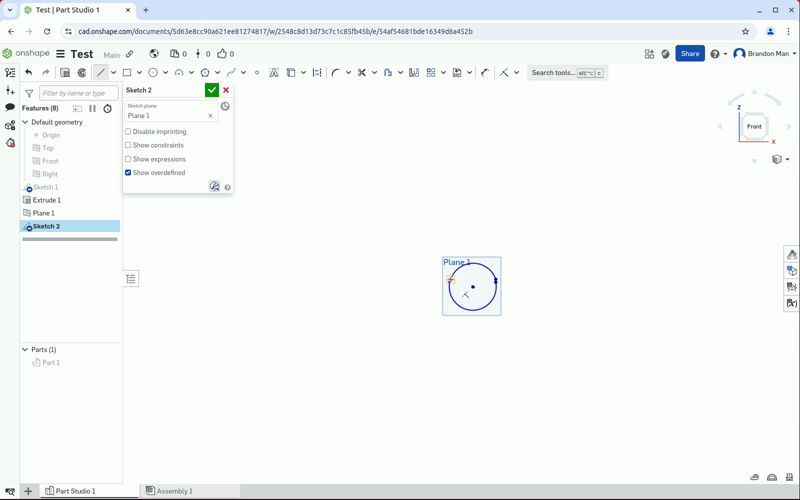
scroll(6)
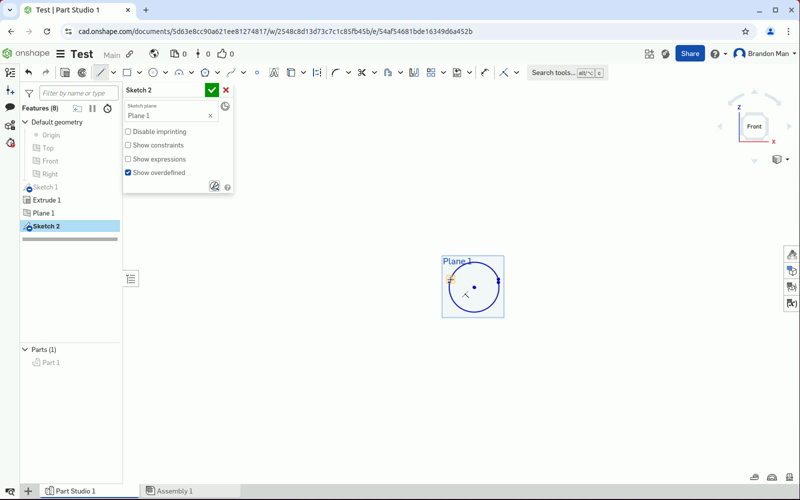
scroll(6)
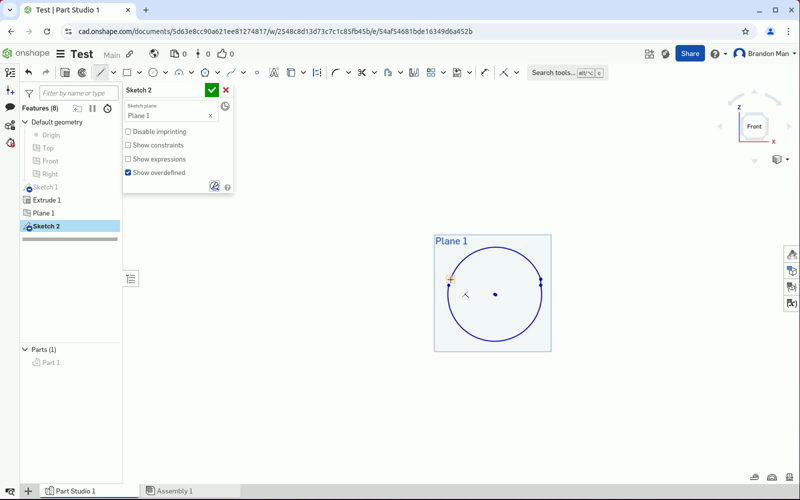
scroll(6)
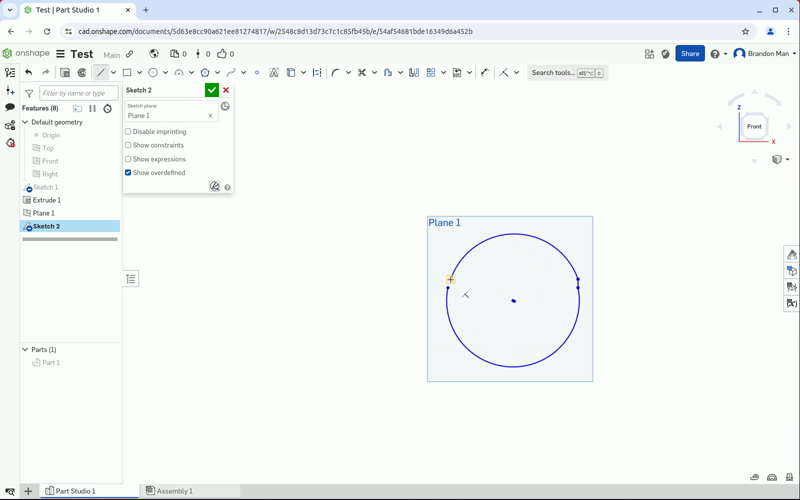
scroll(6)
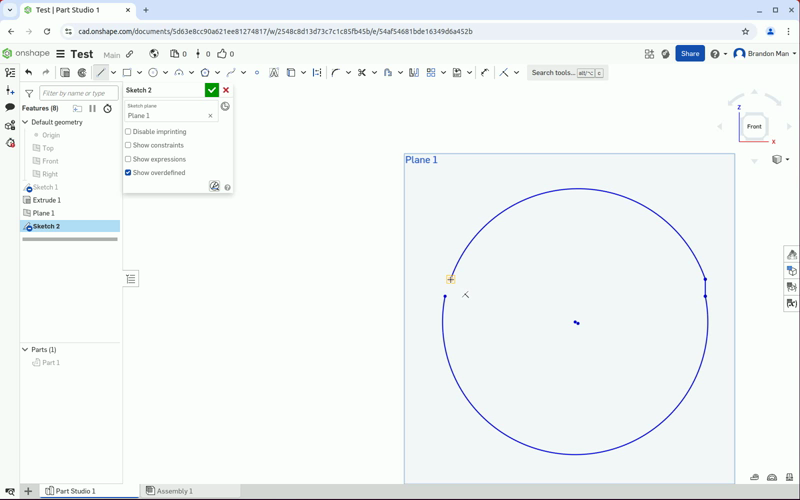
click(450, 279)
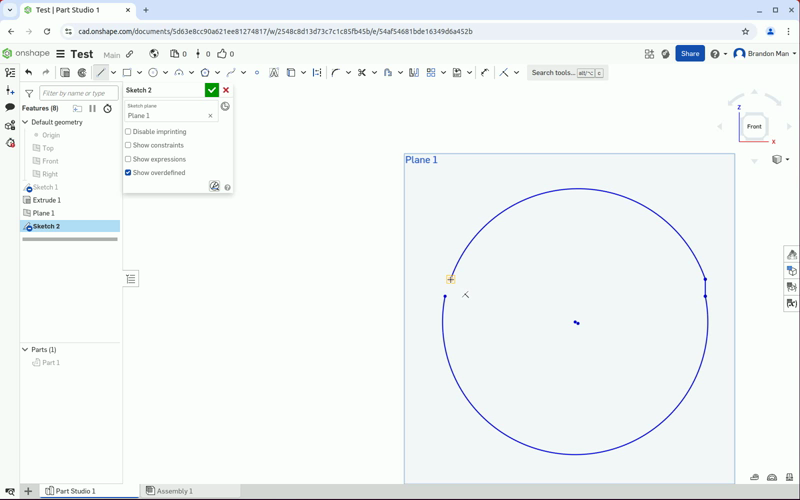
scroll(-6)
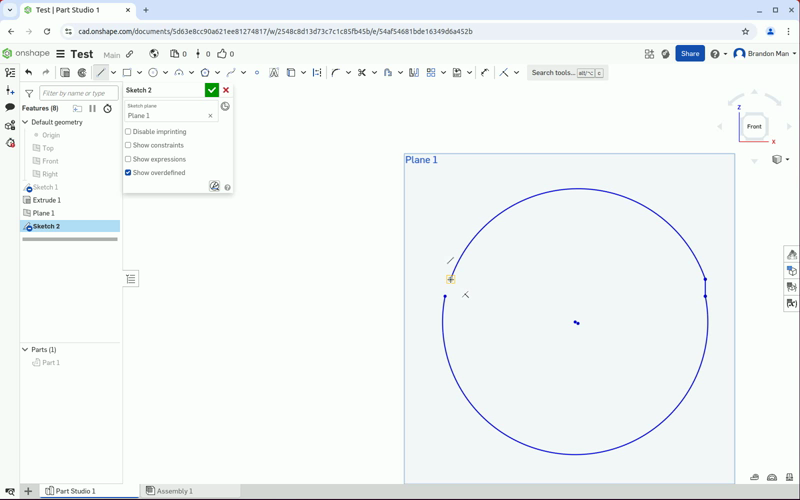
scroll(-6)
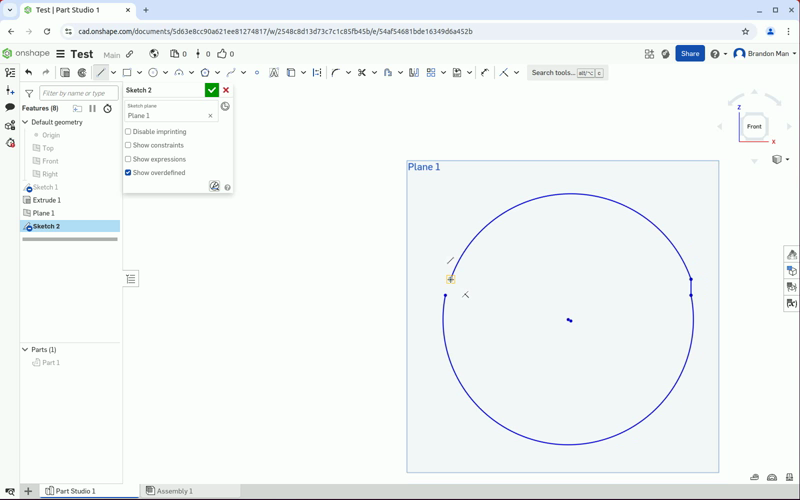
scroll(-6)
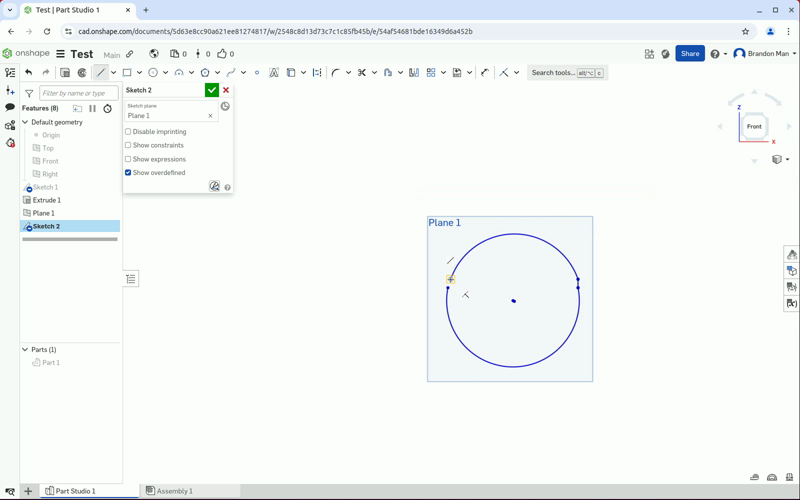
scroll(-6)
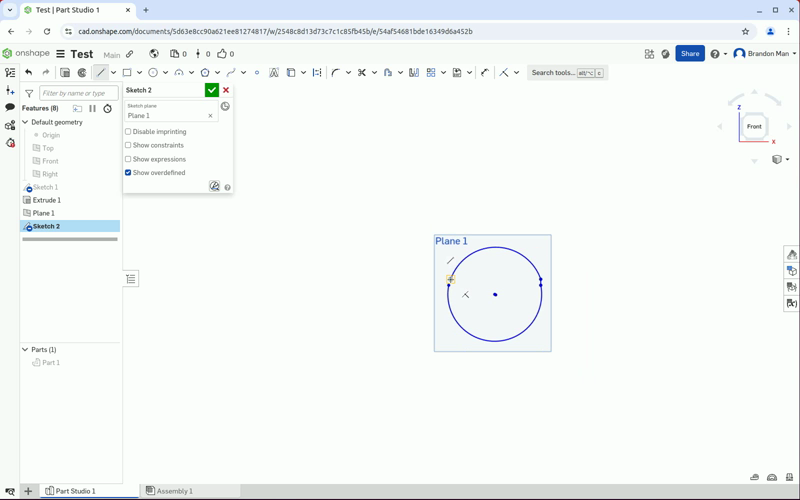
scroll(-6)
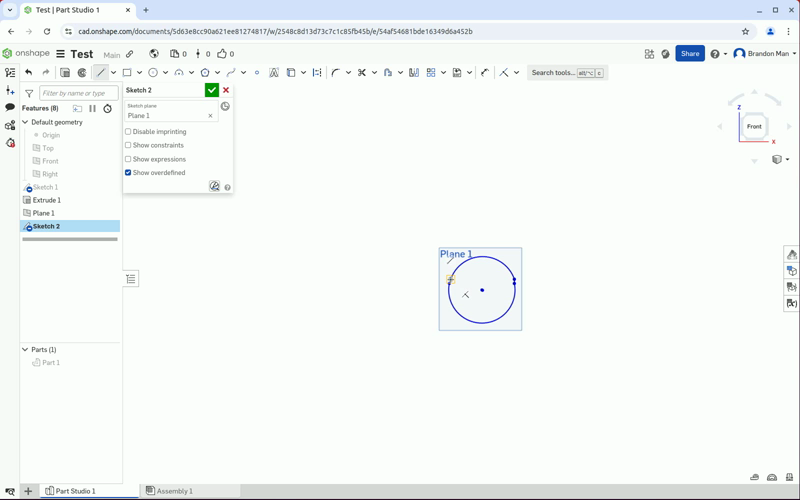
scroll(-6)
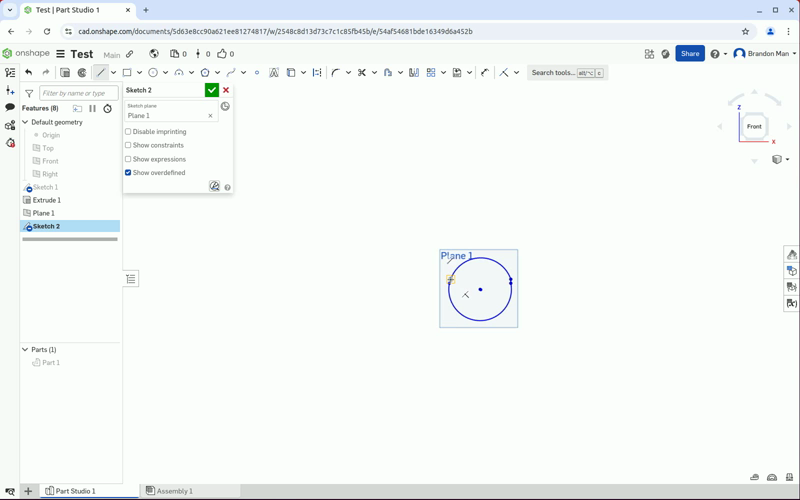
scroll(-6)
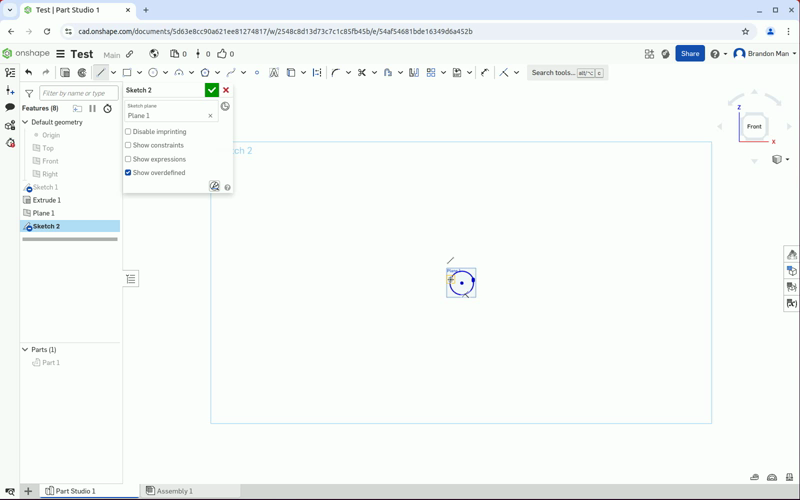
mouse_move(480, 279)
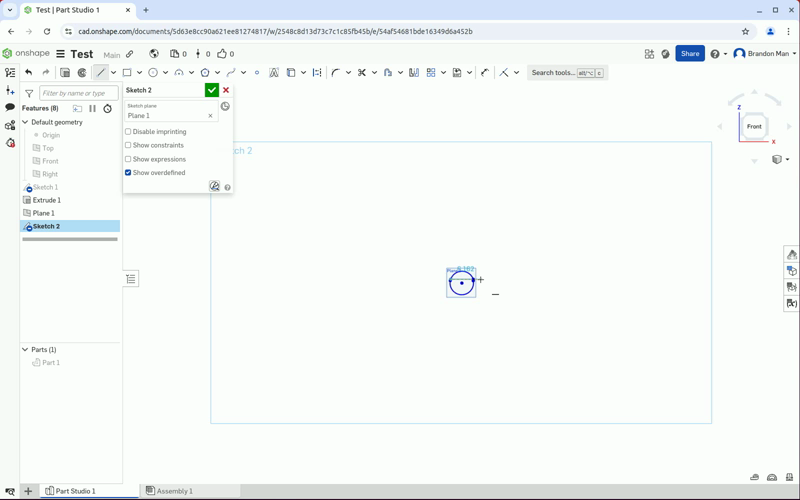
key_down(shift)
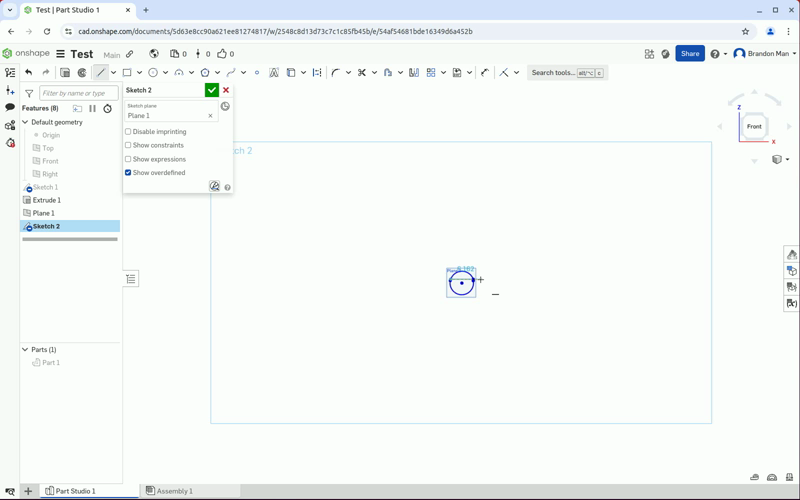
mouse_move(450, 280)
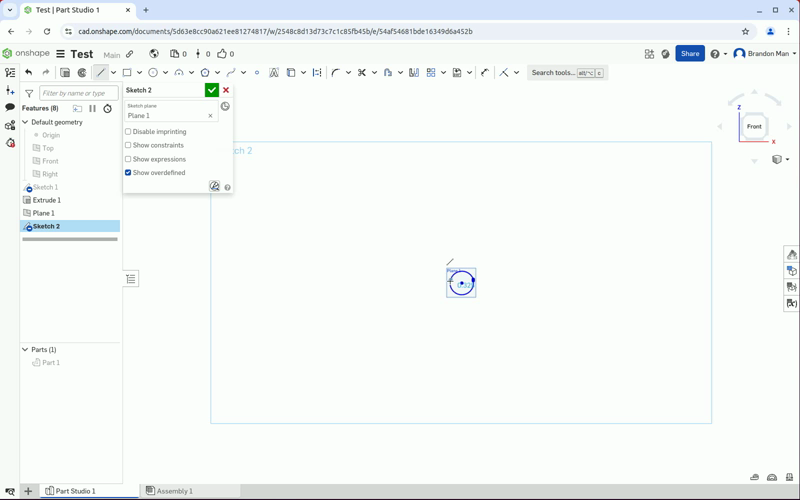
scroll(6)
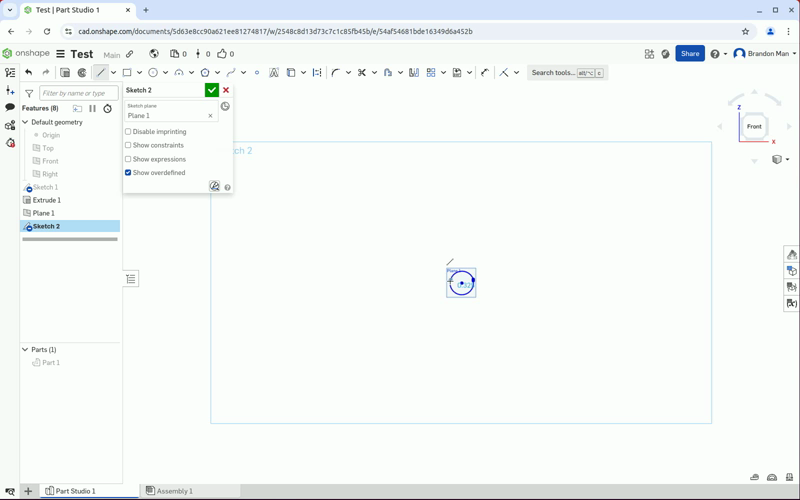
scroll(6)
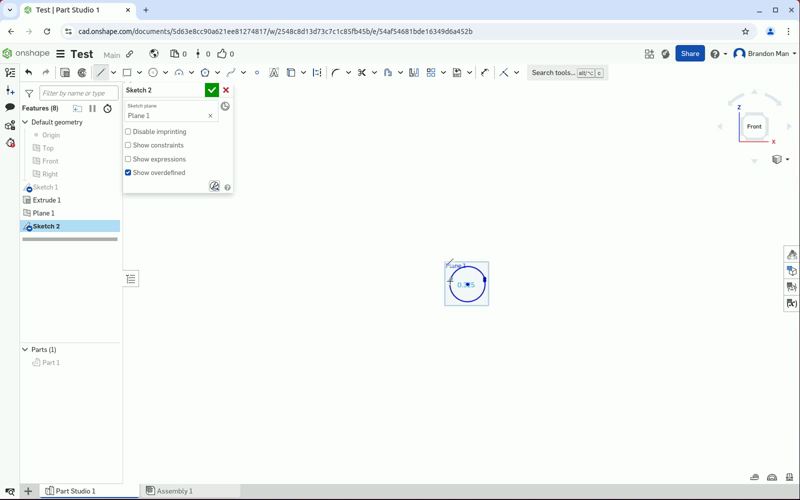
scroll(6)
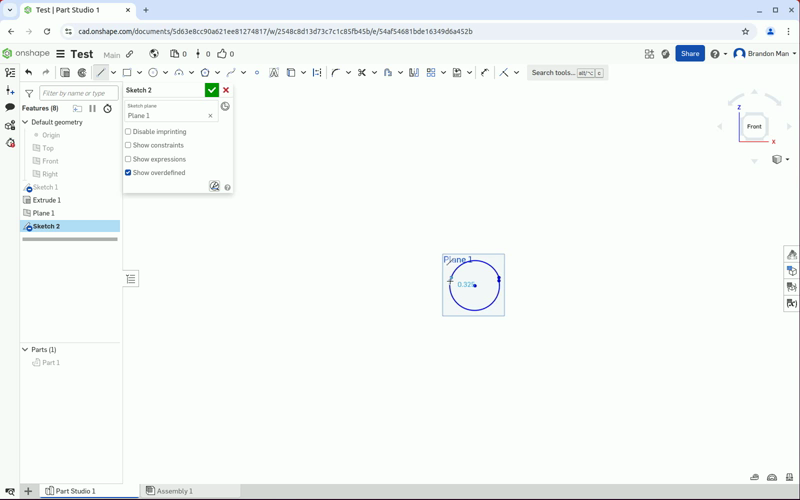
scroll(6)
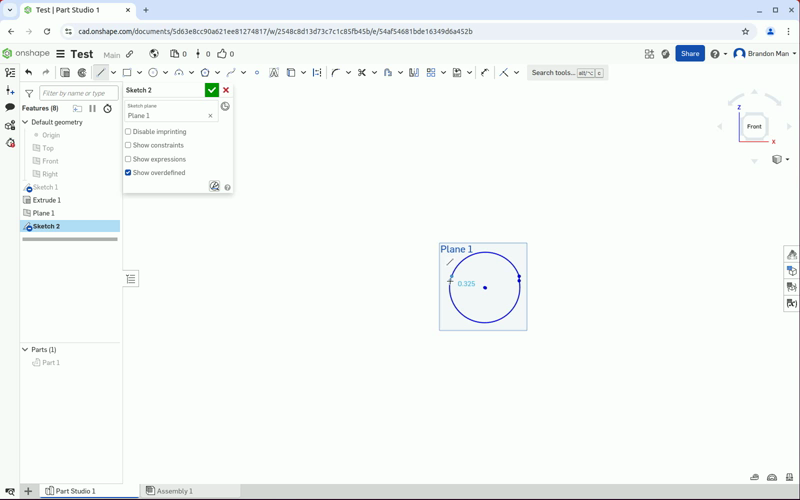
scroll(6)
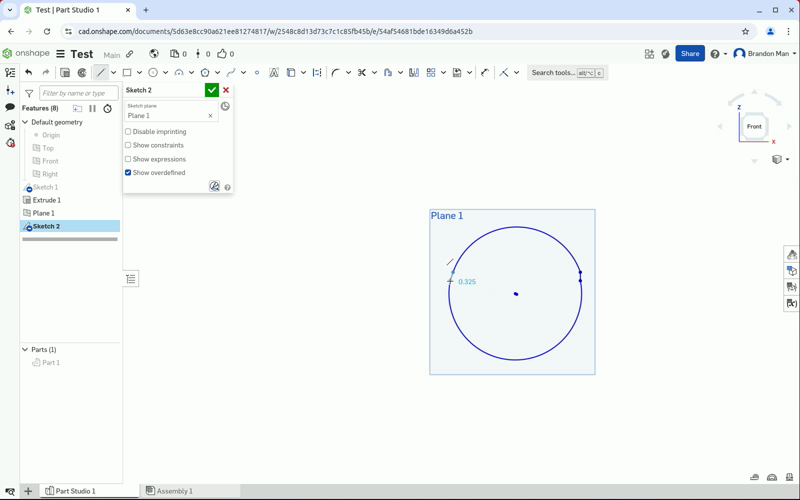
scroll(6)
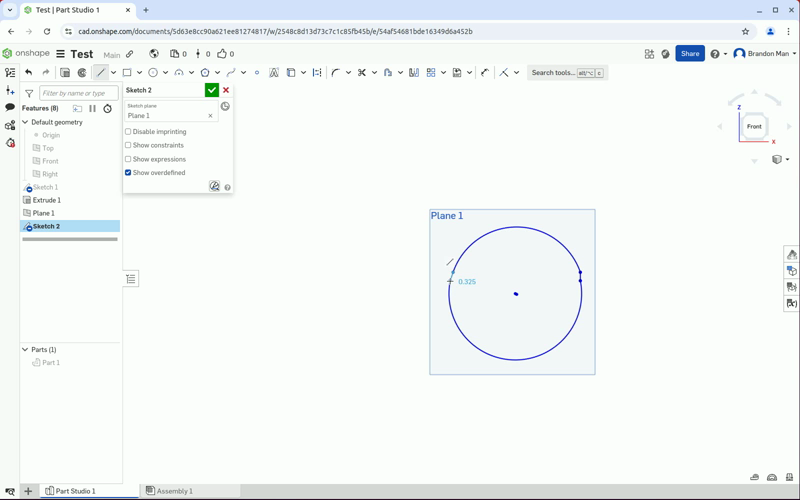
scroll(6)
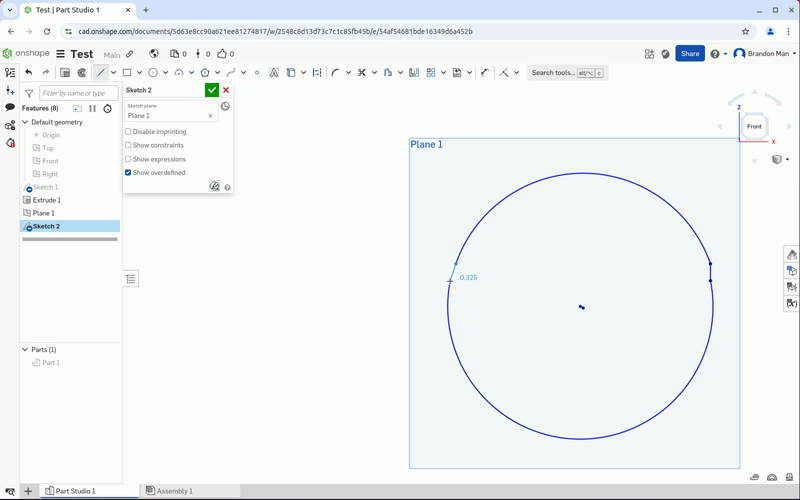
key_up(shift)
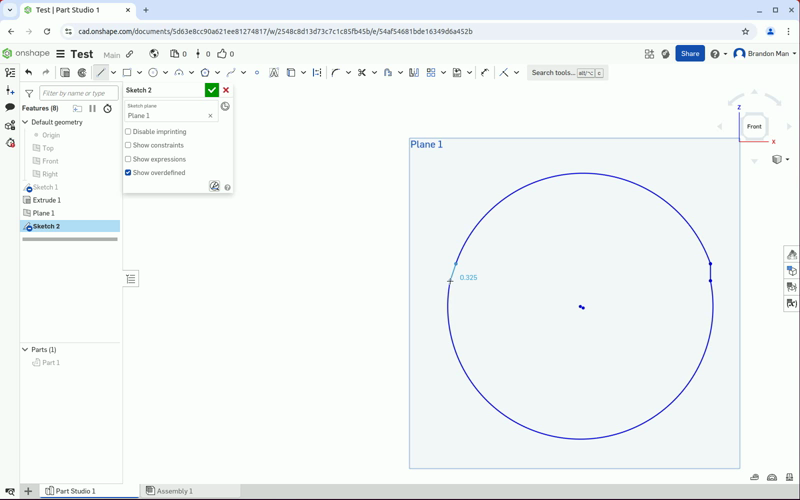
click(450, 280)
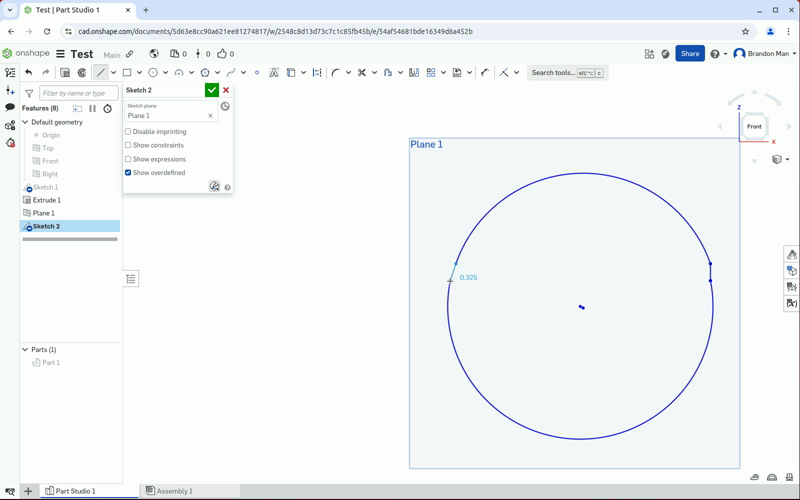
scroll(-6)
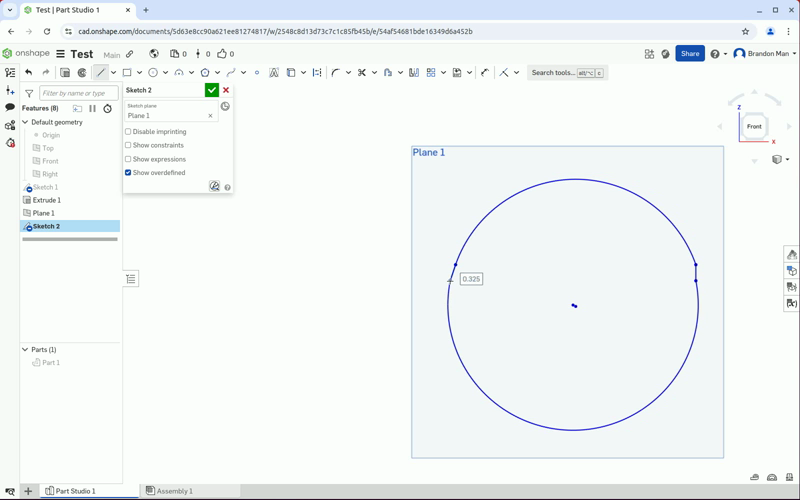
scroll(-6)
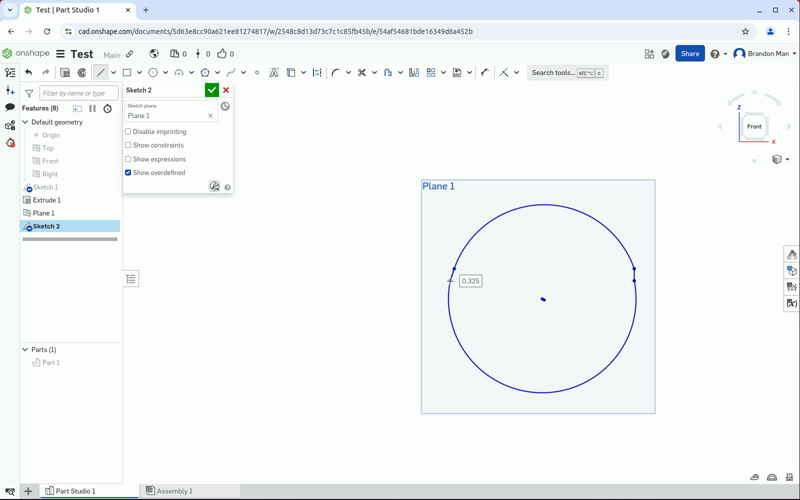
scroll(-6)
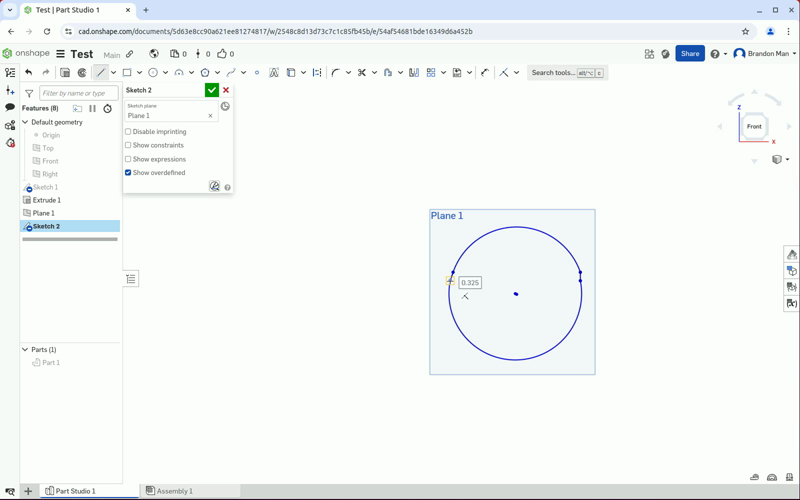
scroll(-6)
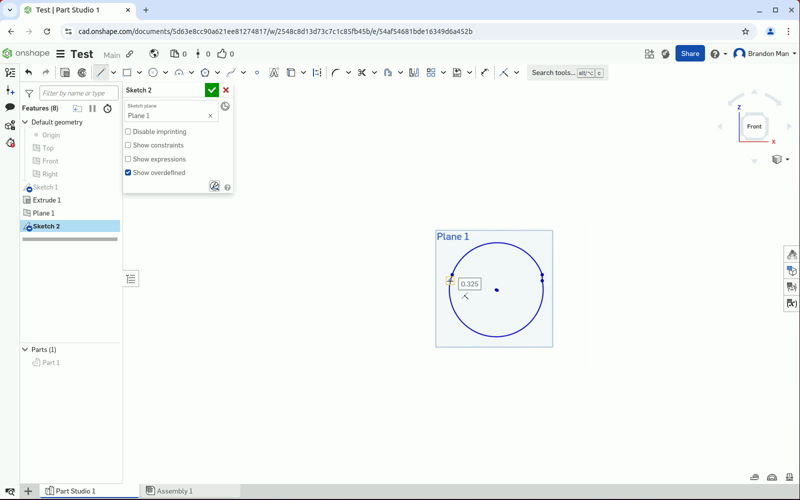
scroll(-6)
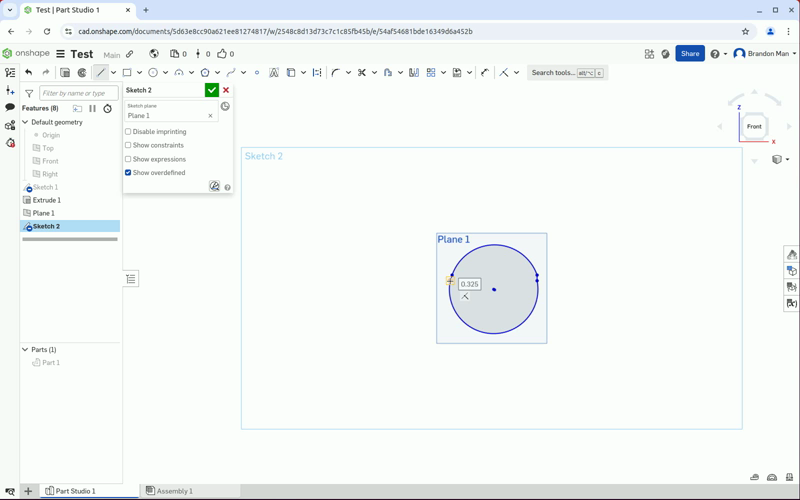
scroll(-6)
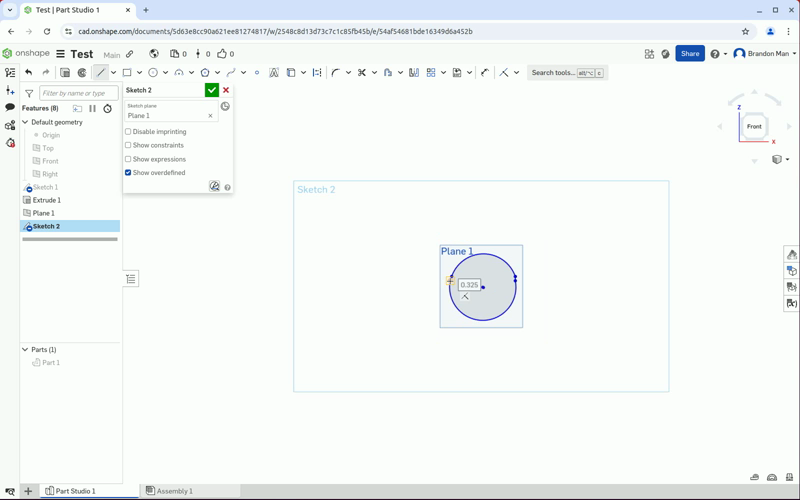
scroll(-6)
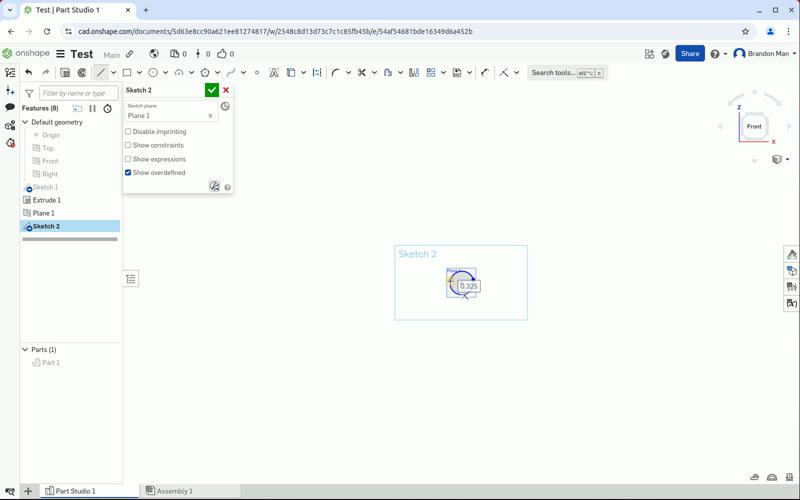
key(esc)
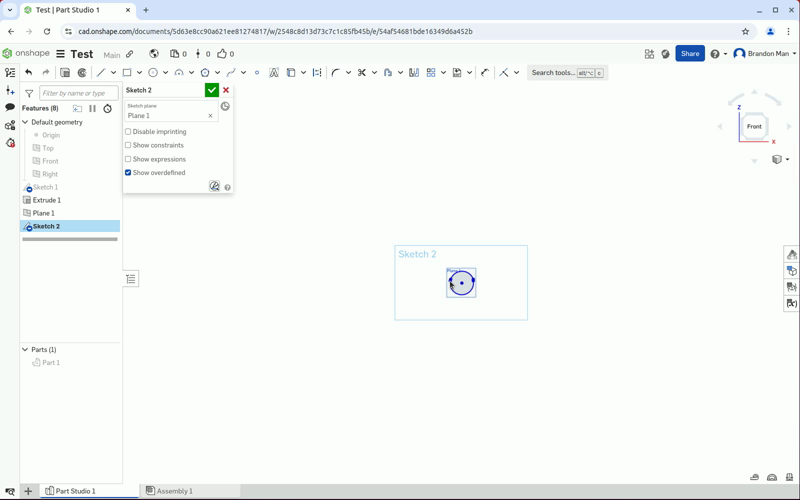
mouse_move(452, 277)
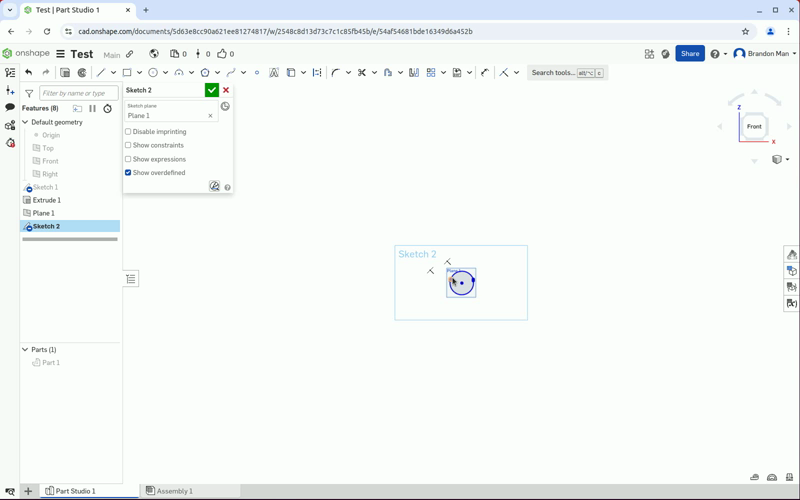
scroll(6)
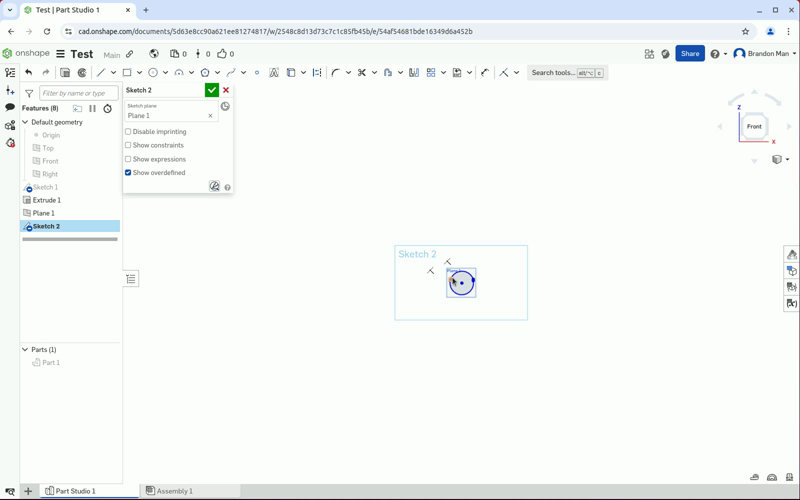
scroll(6)
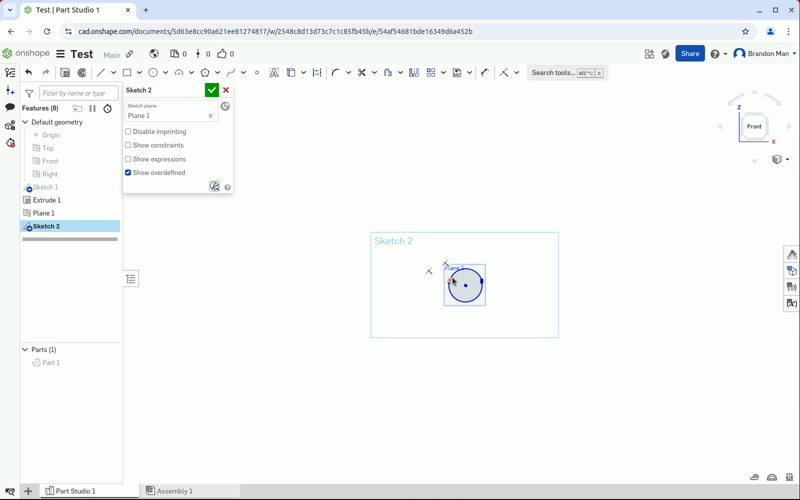
scroll(6)
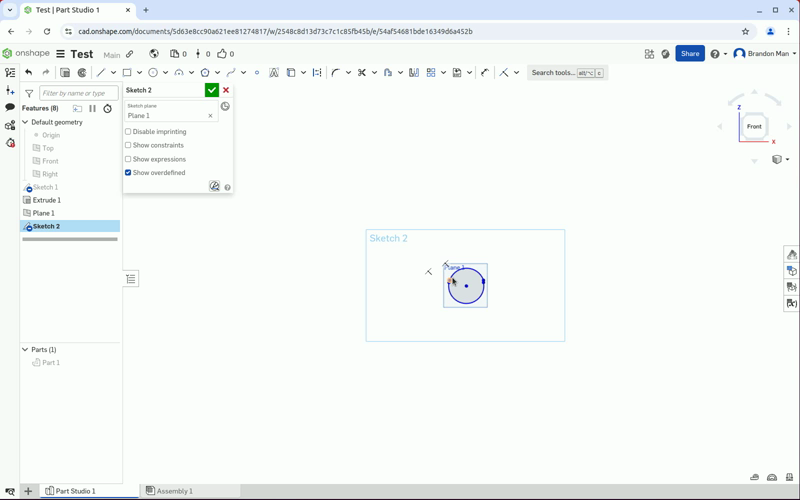
scroll(6)
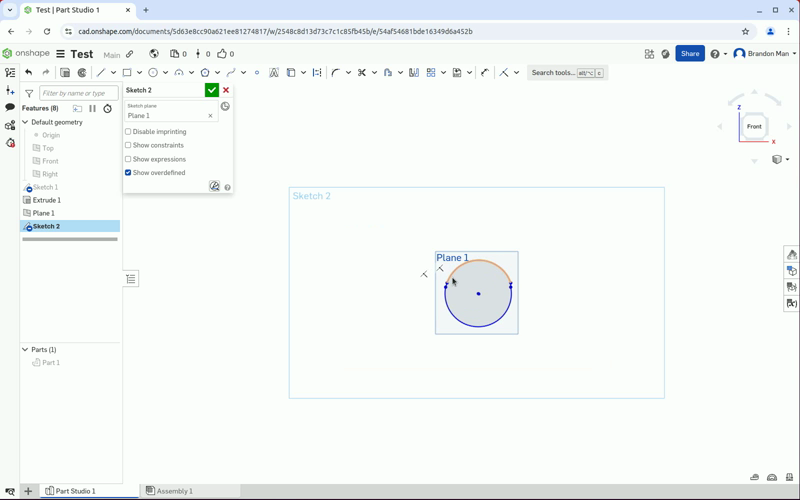
scroll(6)
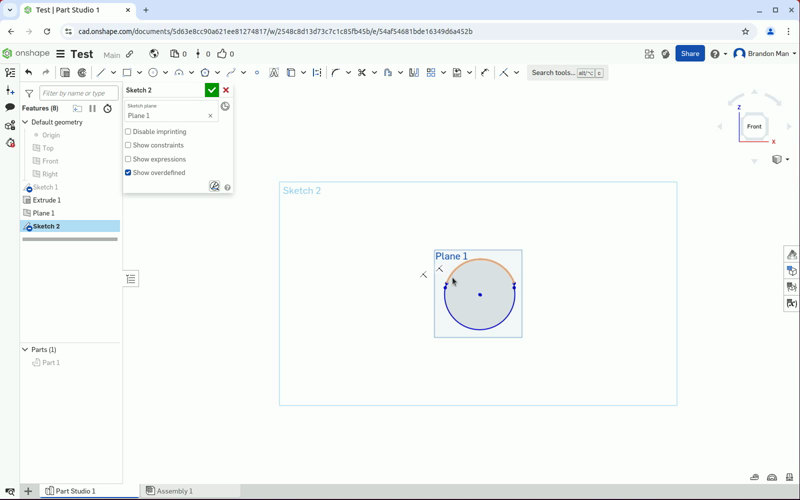
scroll(6)
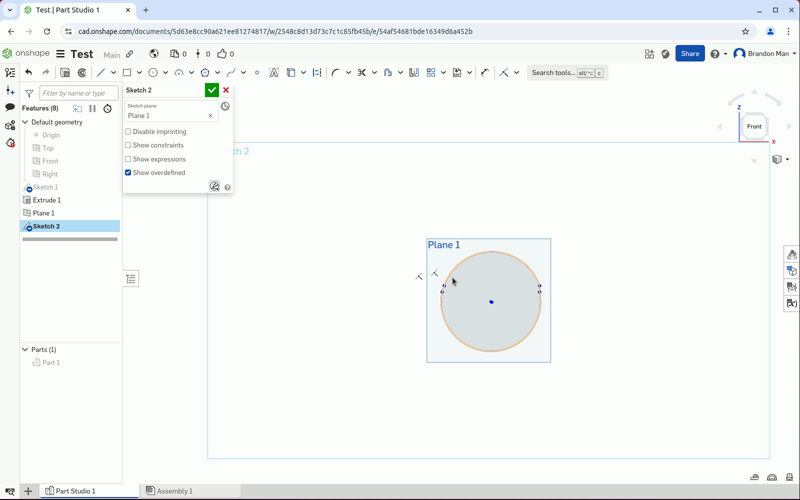
scroll(6)
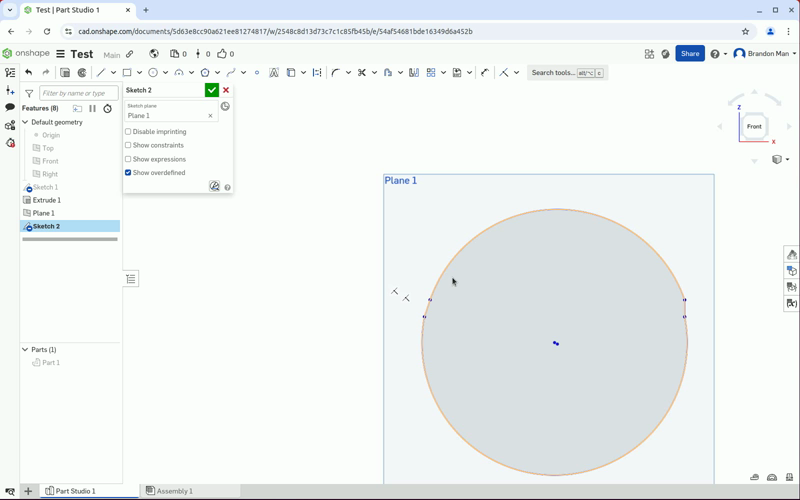
click(452, 277)
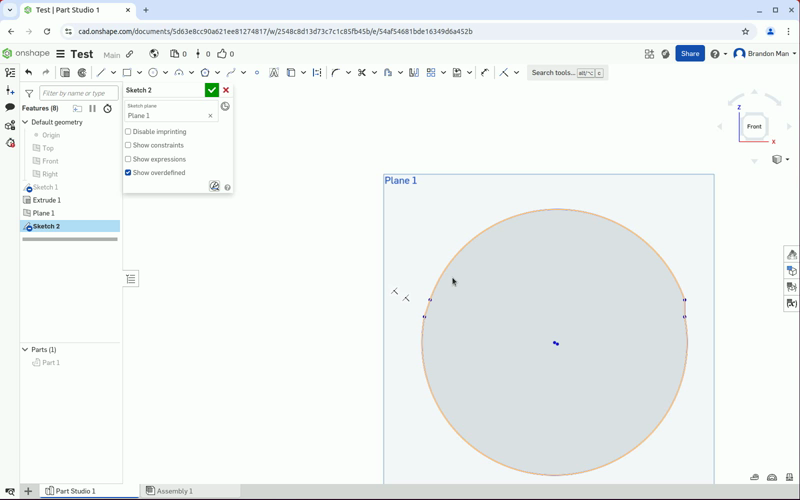
scroll(-6)
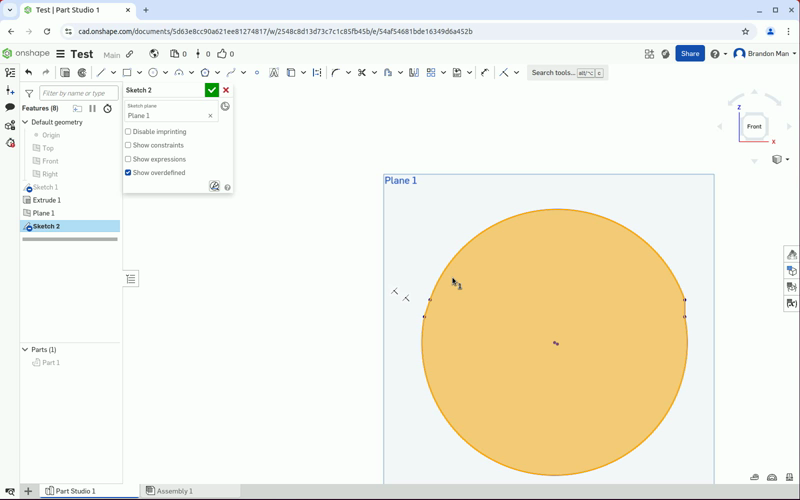
scroll(-6)
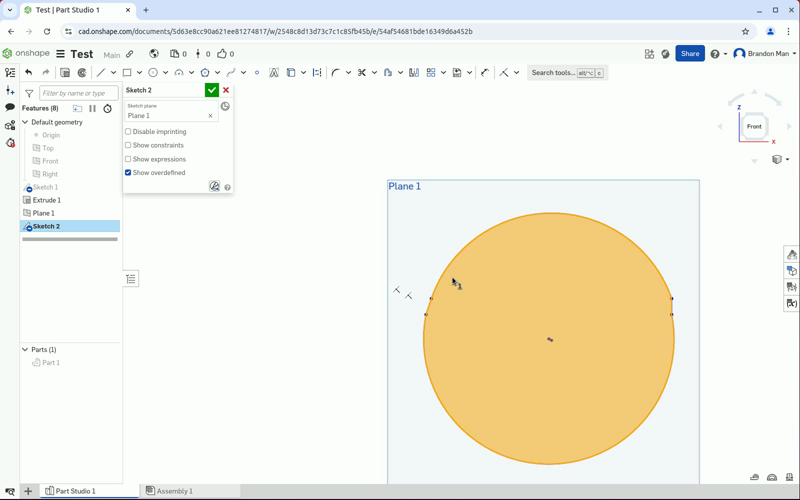
scroll(-6)
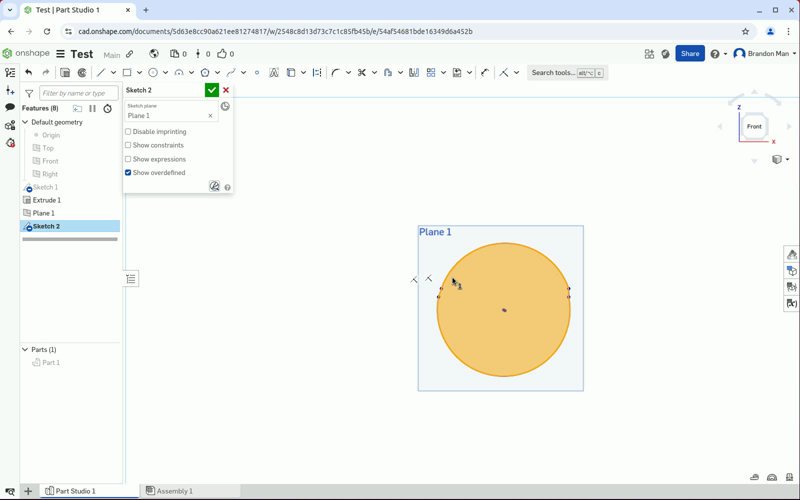
scroll(-6)
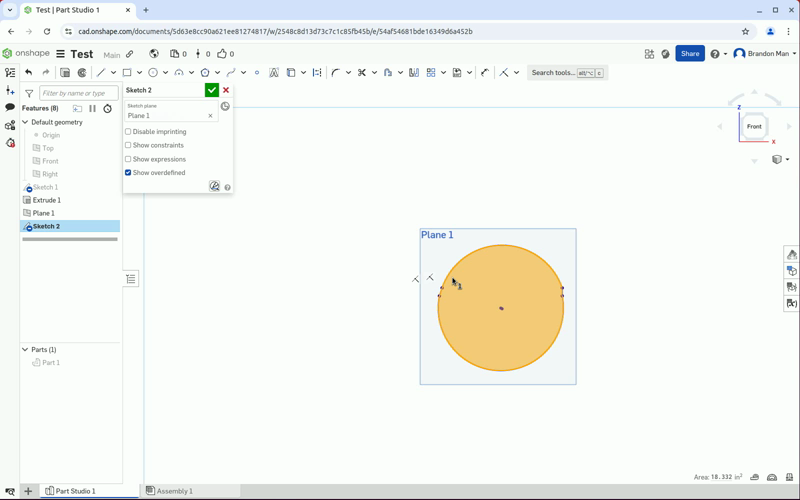
scroll(-6)
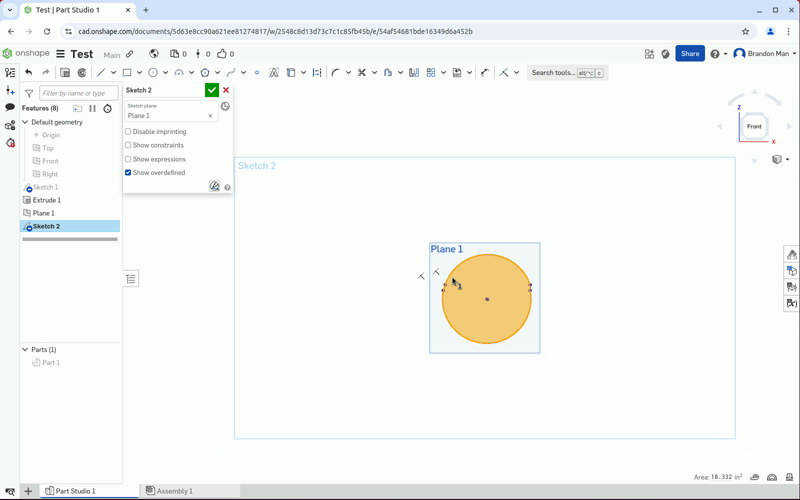
scroll(-6)
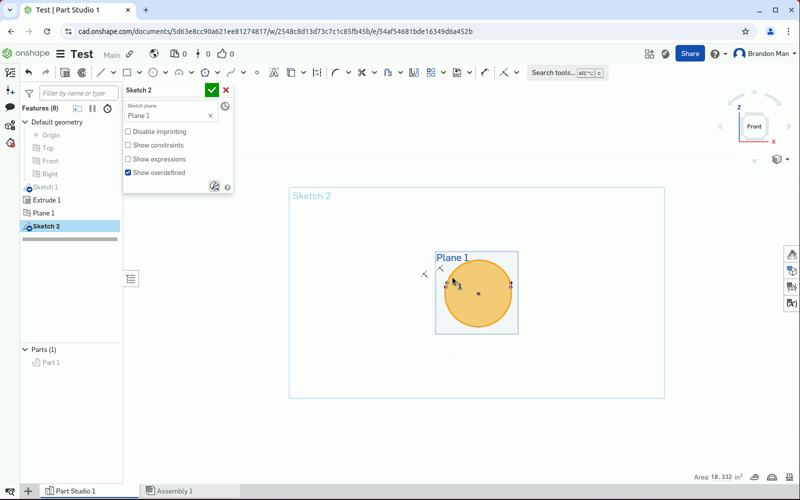
scroll(-6)
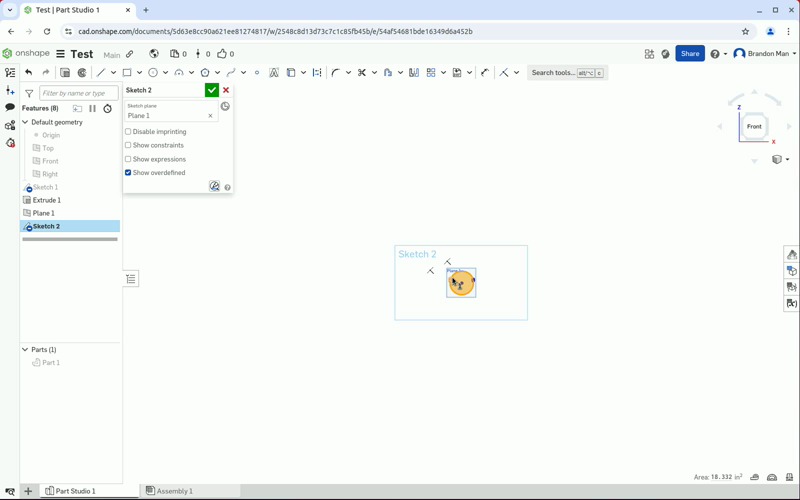
mouse_move(73, 352)
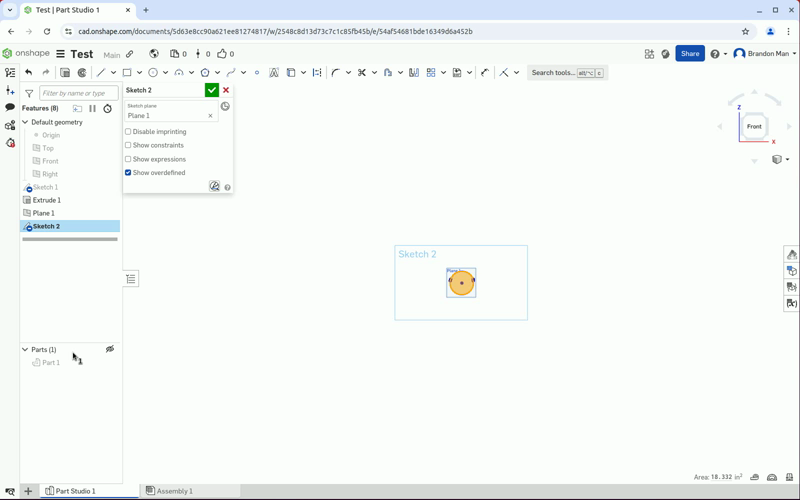
key(shift+y)
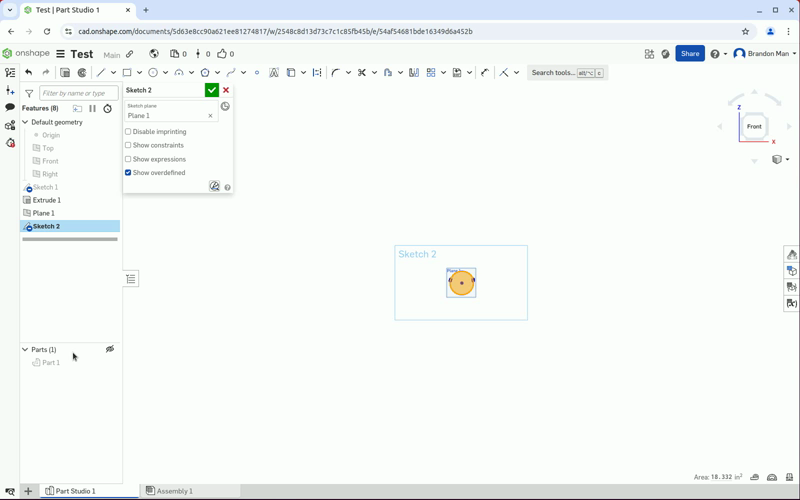
key(shift+e)
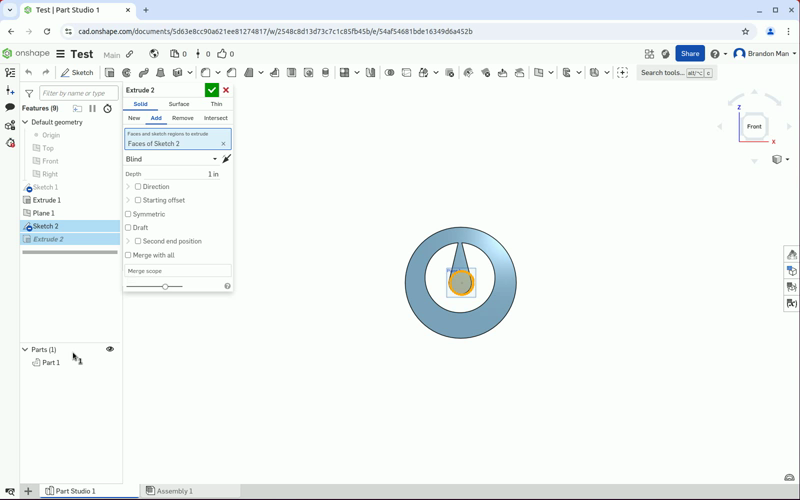
mouse_move(143, 106)
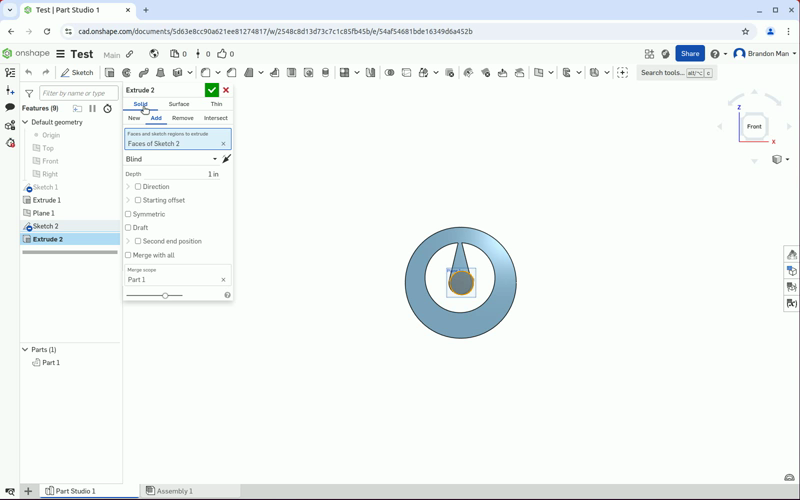
click(143, 106)
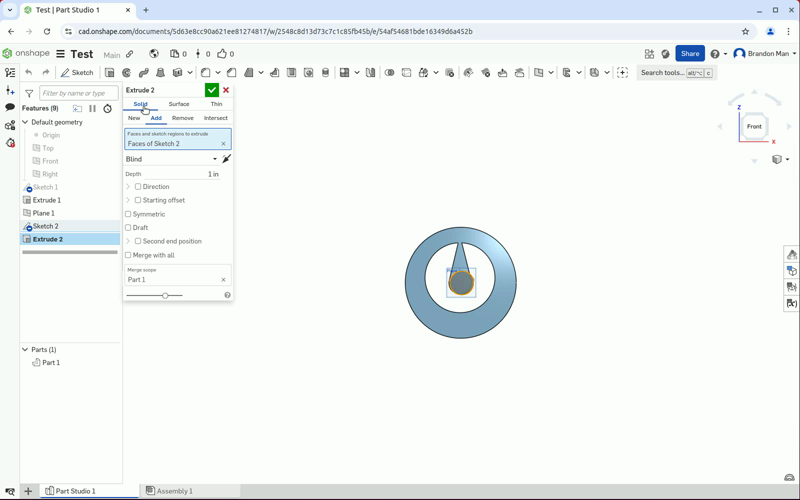
mouse_move(137, 120)
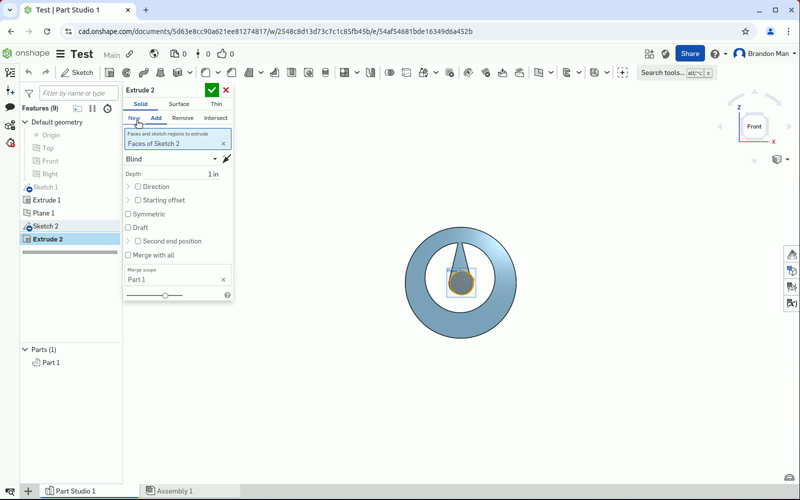
click(137, 120)
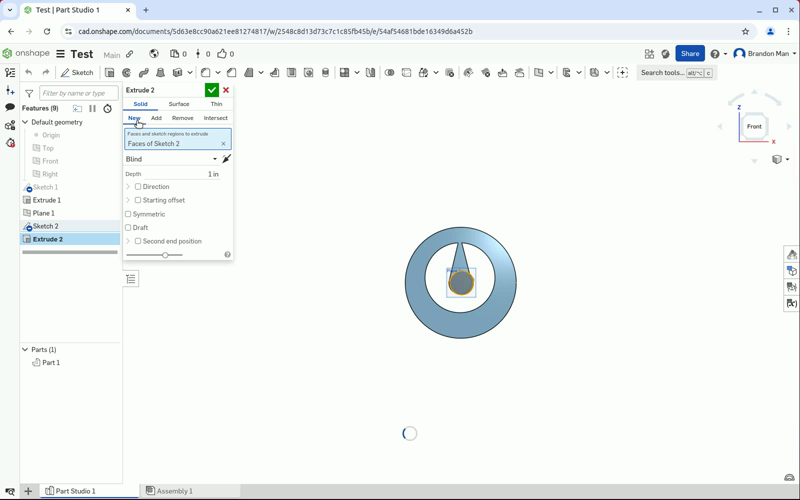
key(tab, 4)
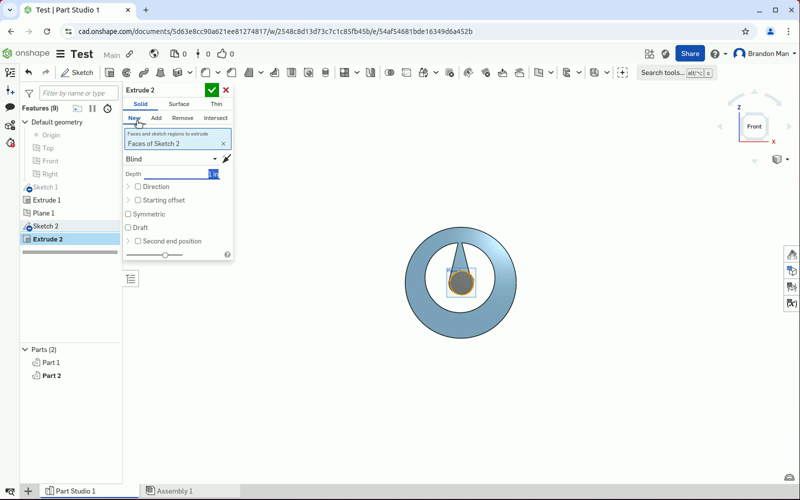
text(19.257)
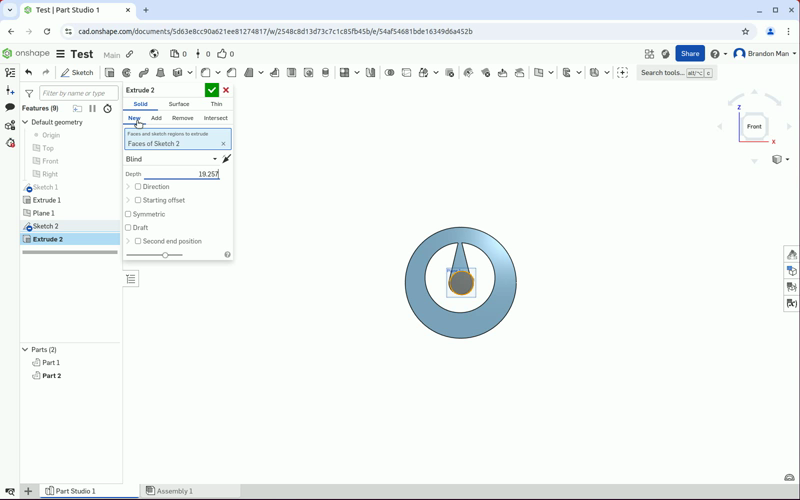
key(enter)
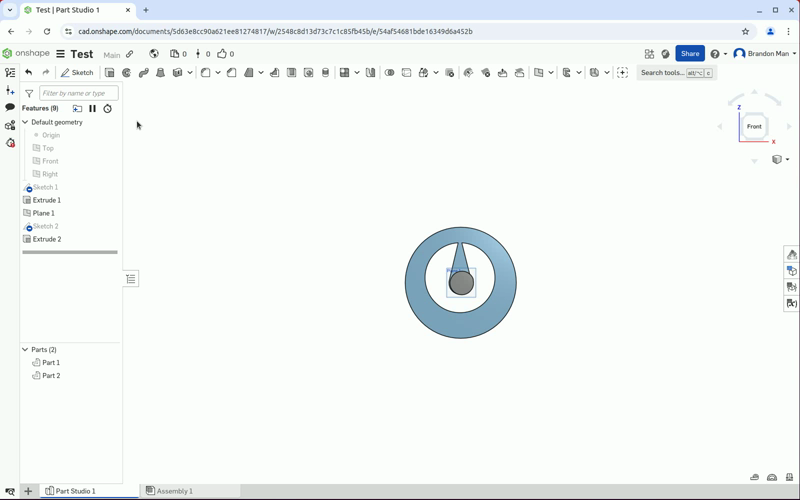
key(shift+h)
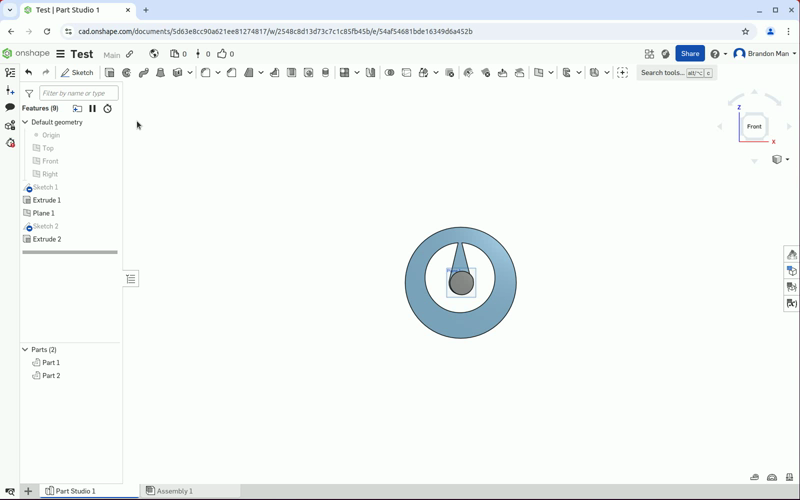
key(shift+h)
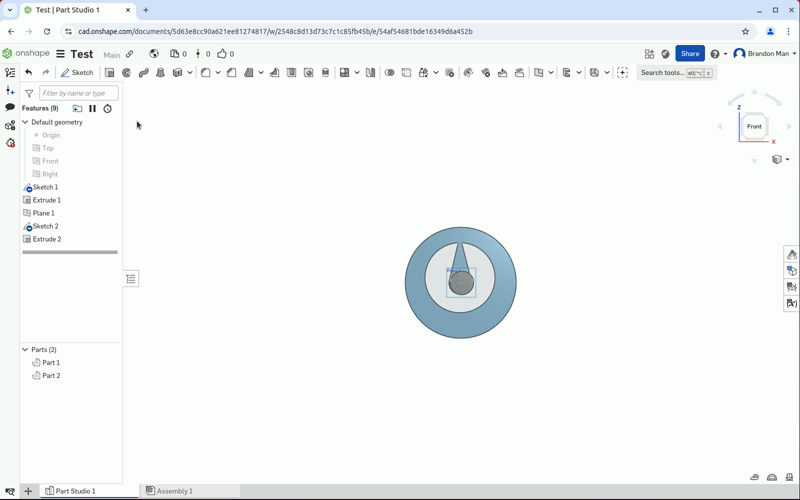
key(shift+7)
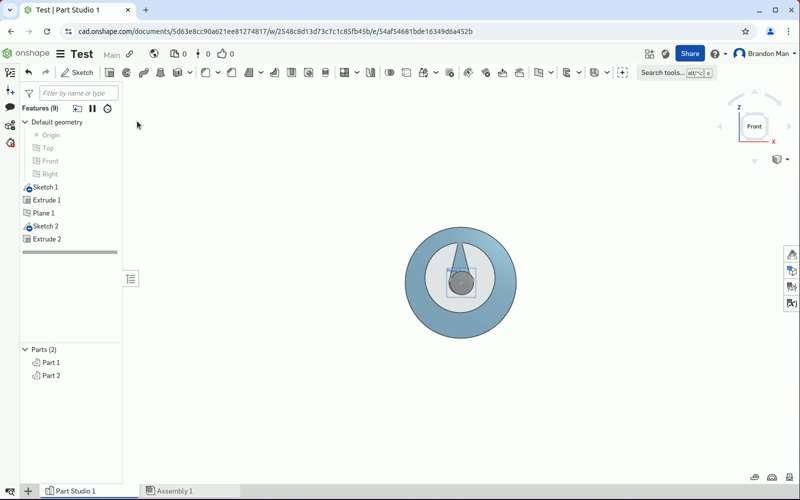
key(left, 2)
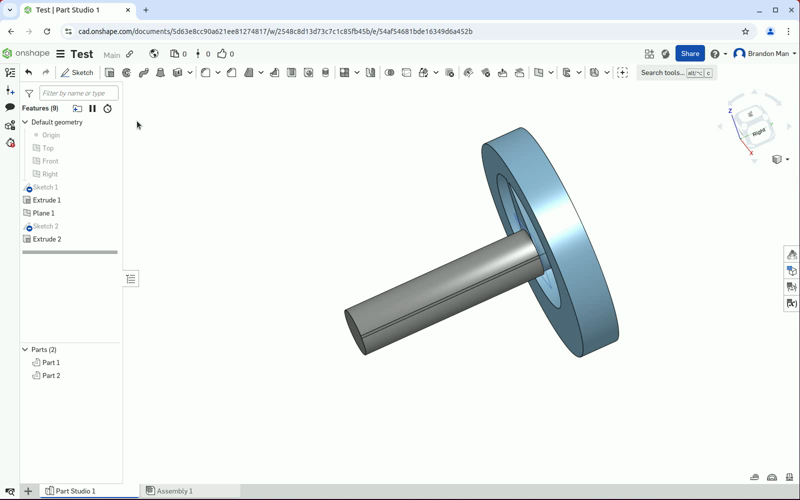
key(down, 2)
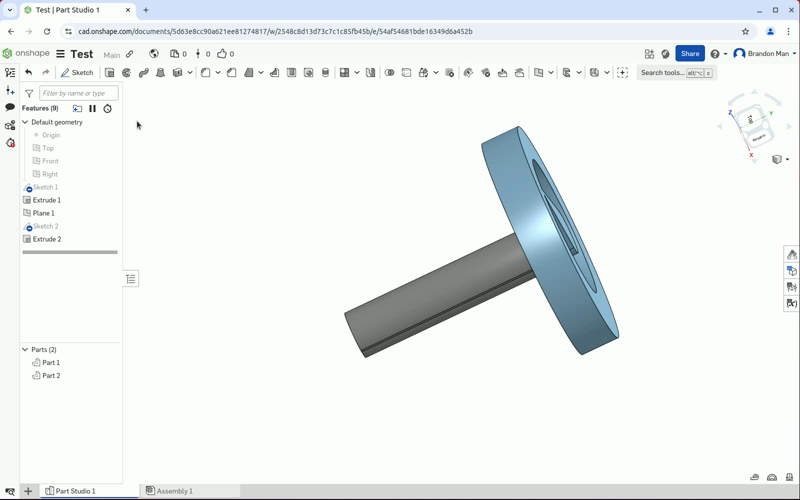
key(up, 2)
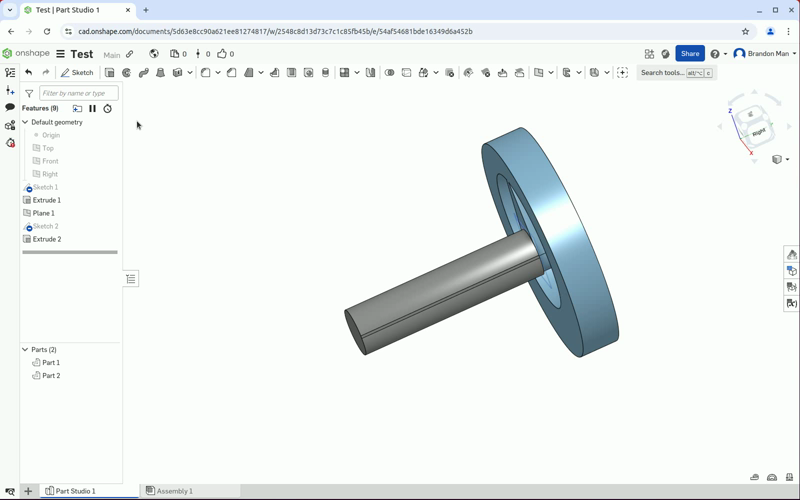
key(right, 2)
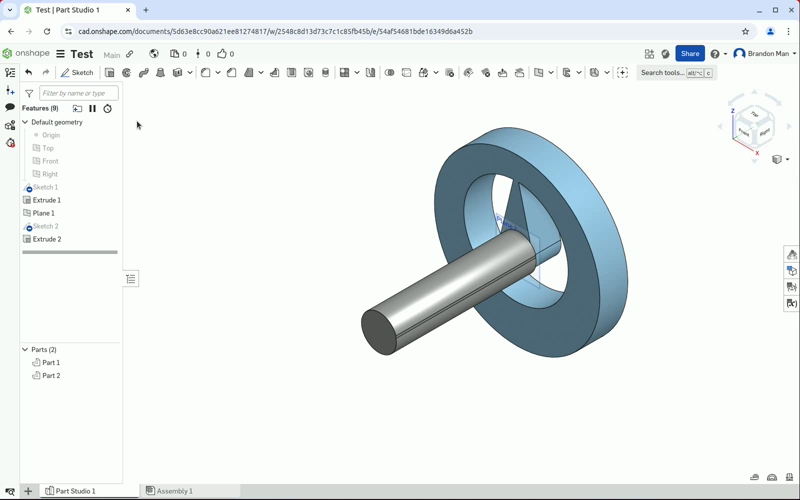
mouse_move(73, 189)
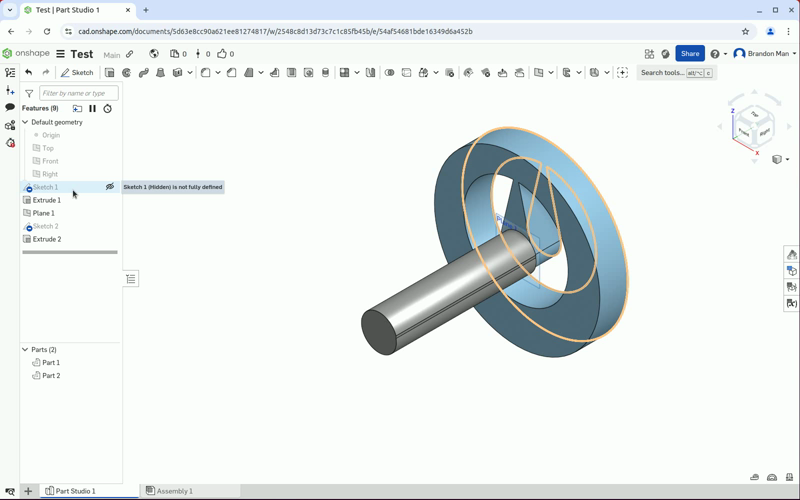
click(73, 189)